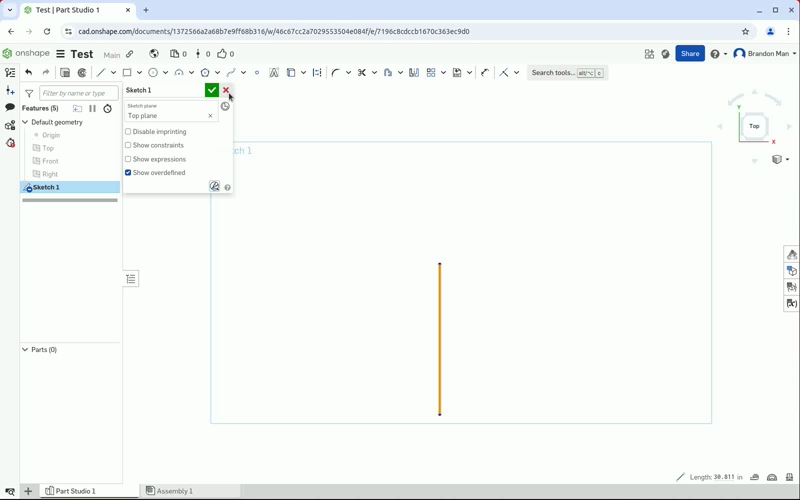
key(shift+h)
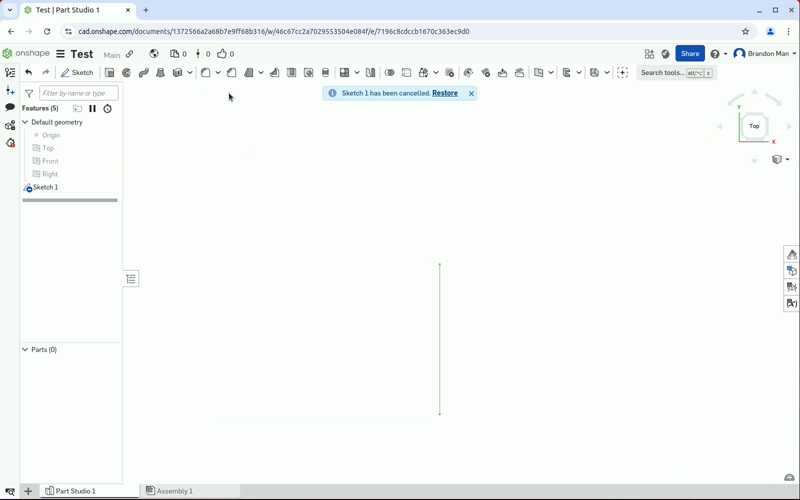
key(shift+s)
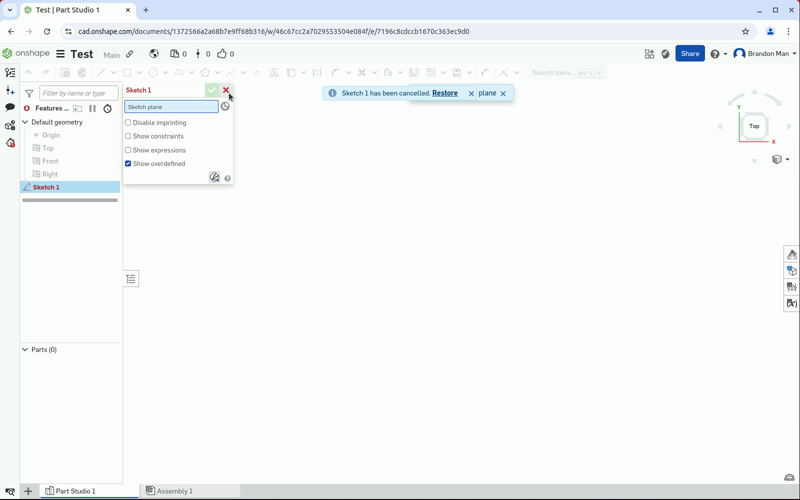
mouse_move(73, 150)
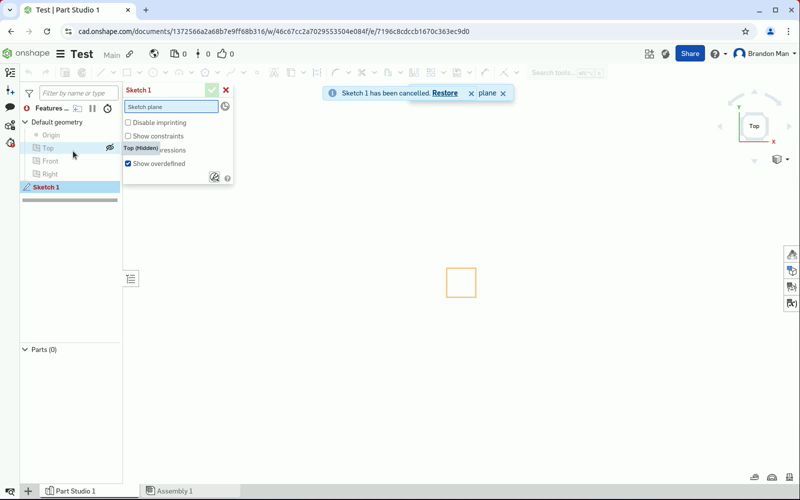
click(73, 150)
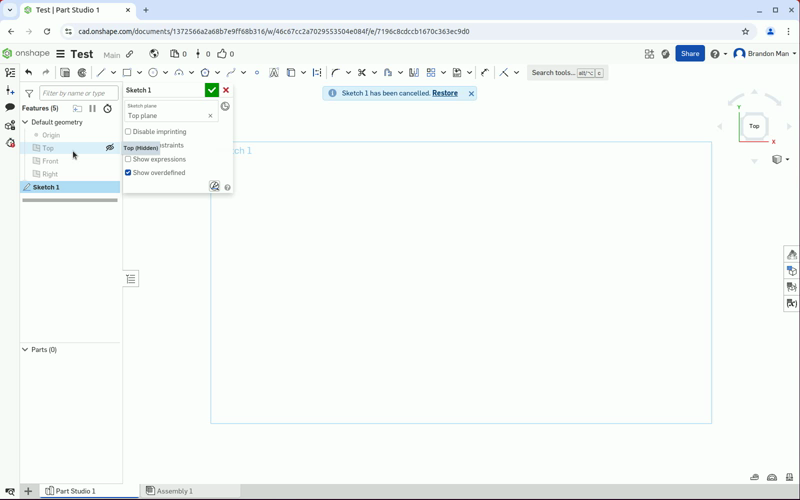
mouse_move(73, 352)
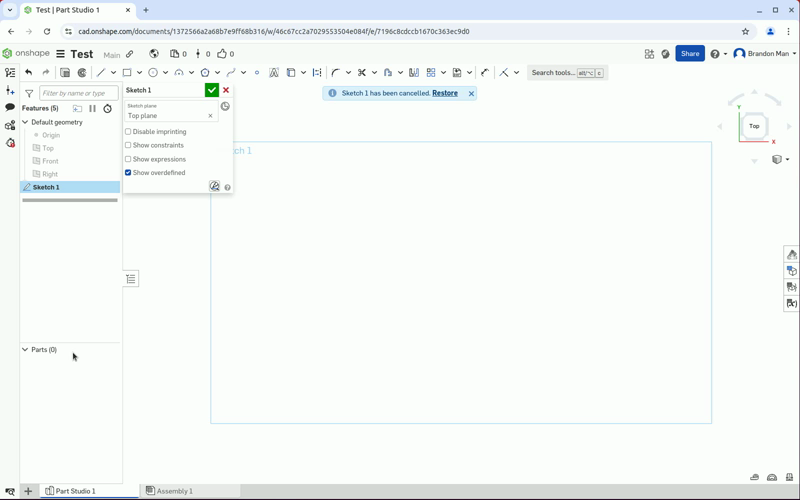
key(y)
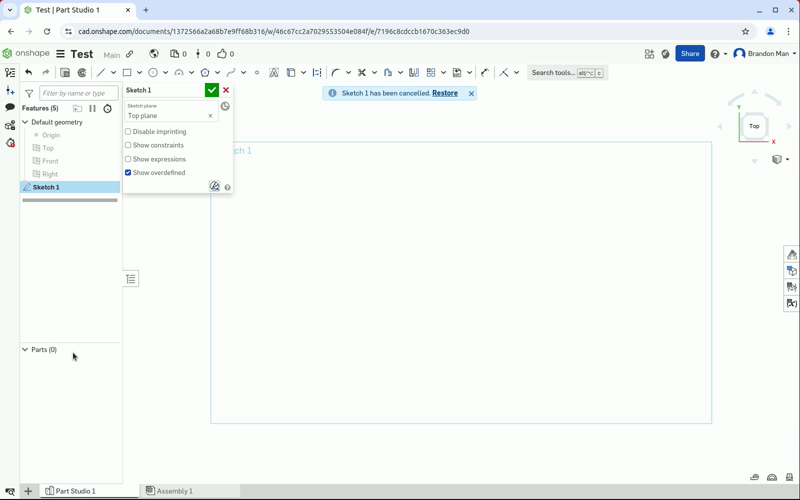
key(c)
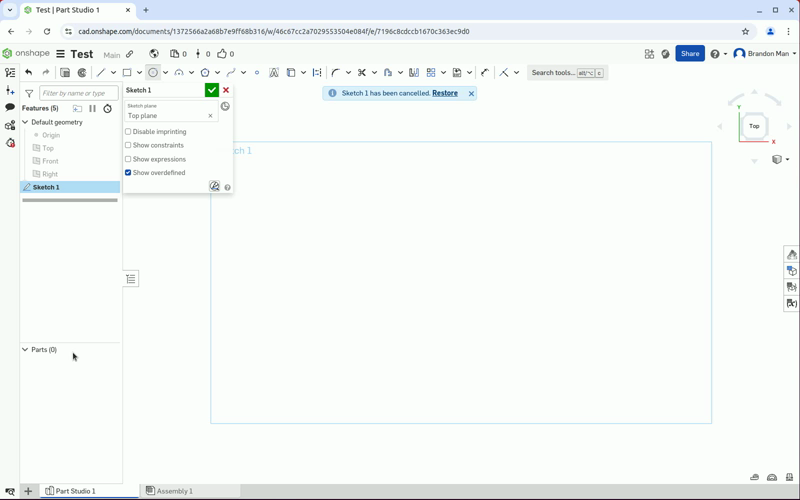
key_down(shift)
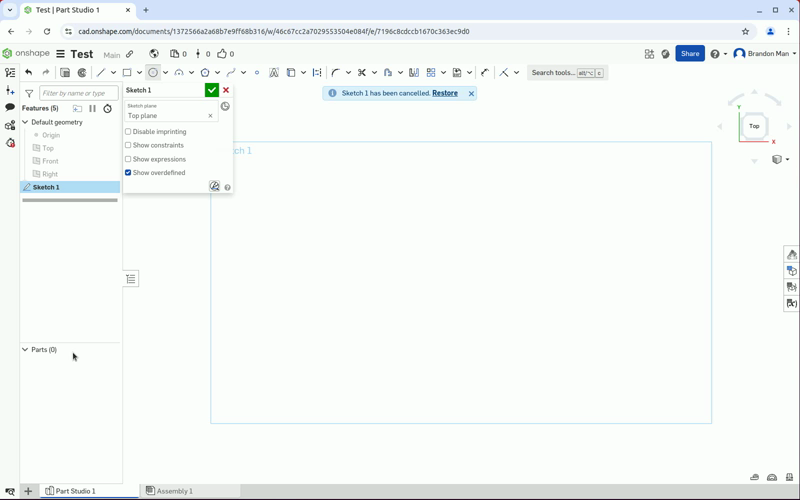
mouse_move(461, 282)
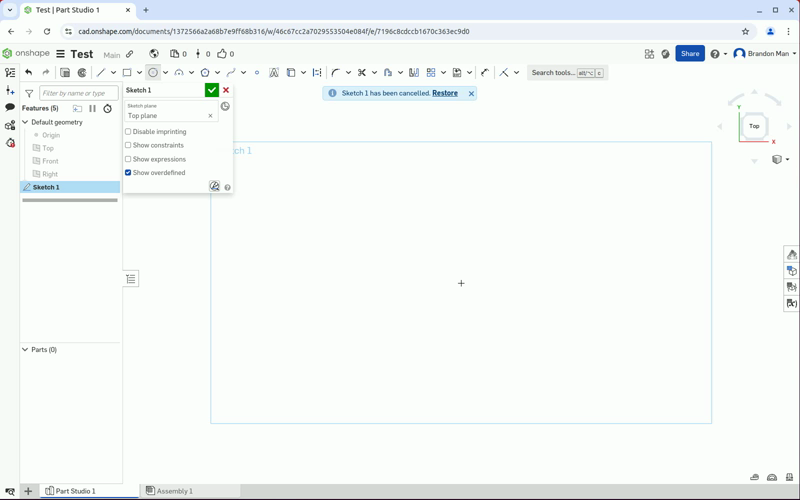
click(461, 282)
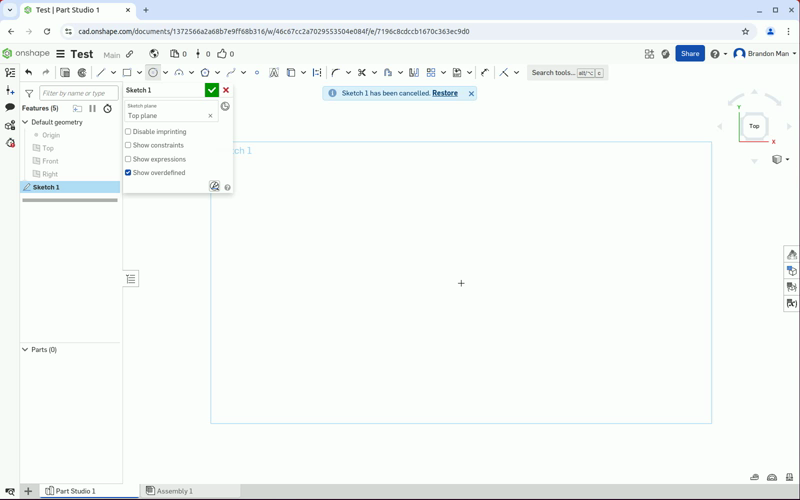
key_up(shift)
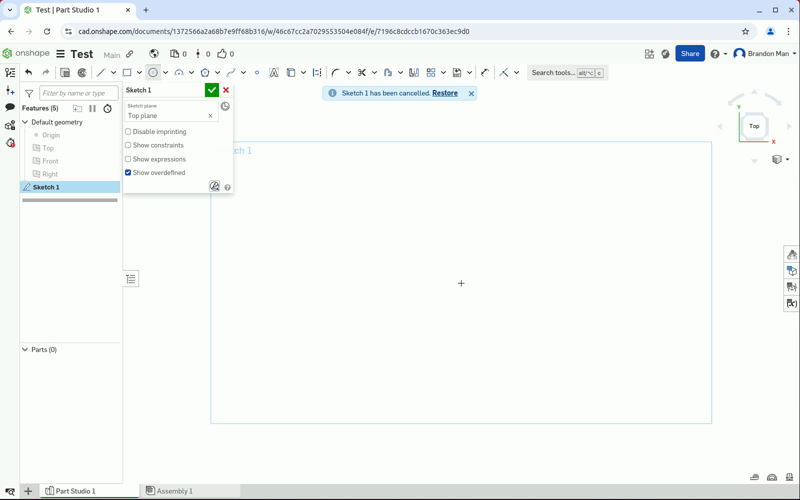
mouse_move(481, 282)
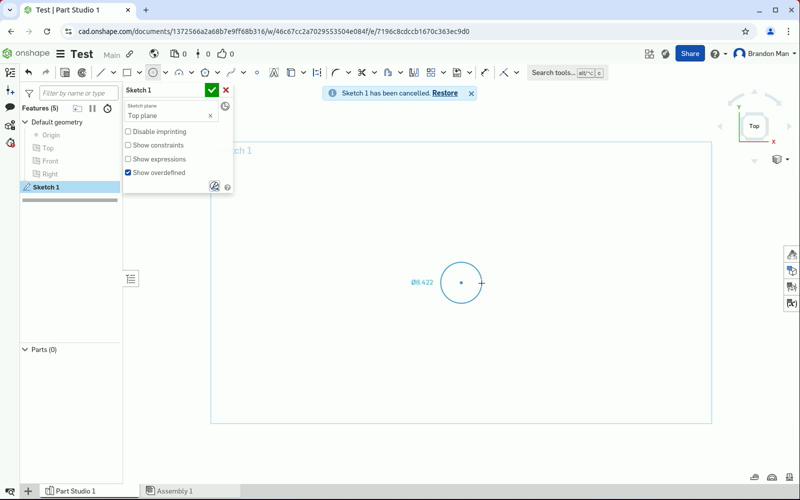
click(481, 282)
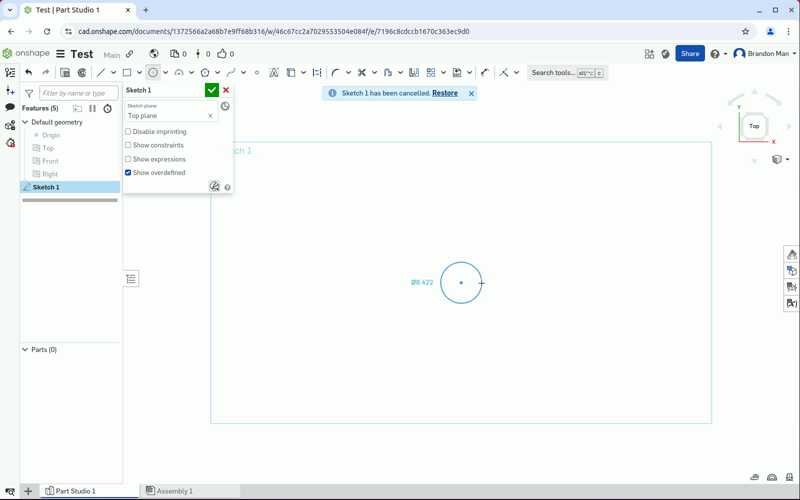
key(esc)
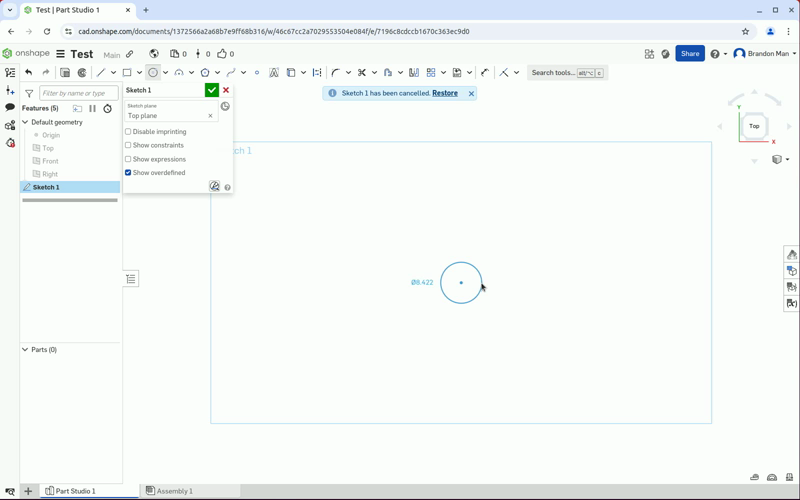
key(c)
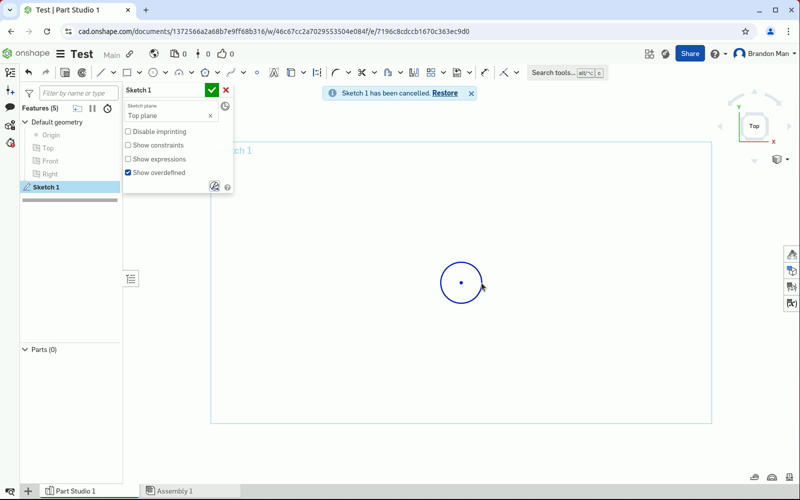
key_down(shift)
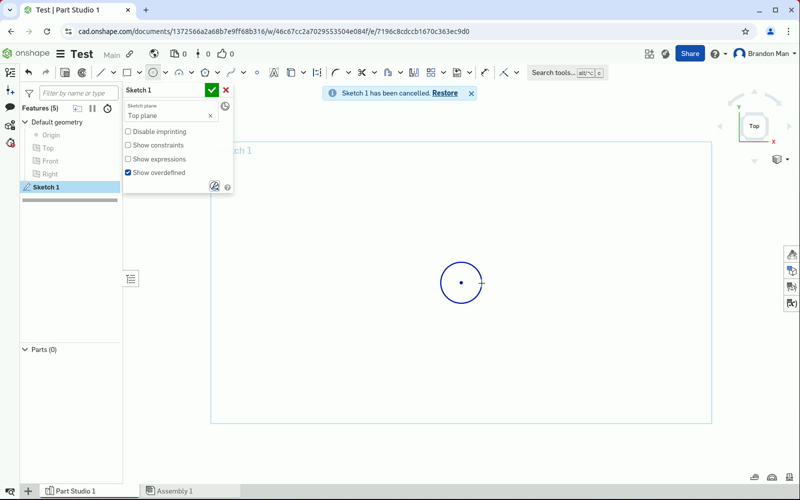
mouse_move(461, 282)
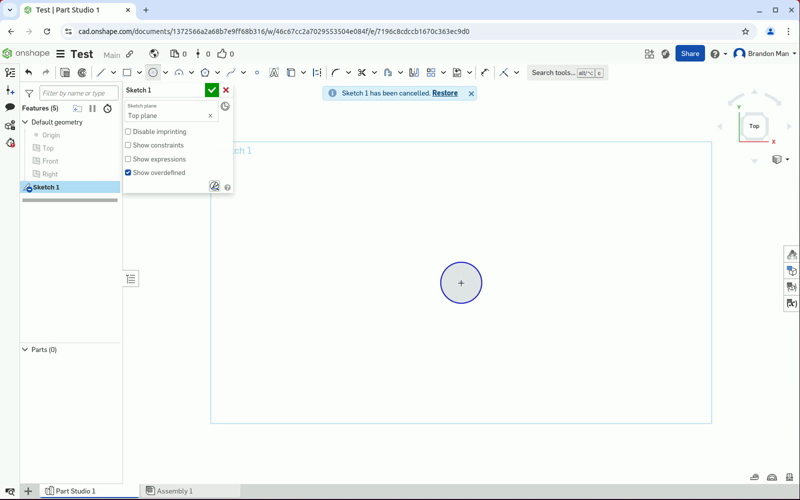
click(461, 282)
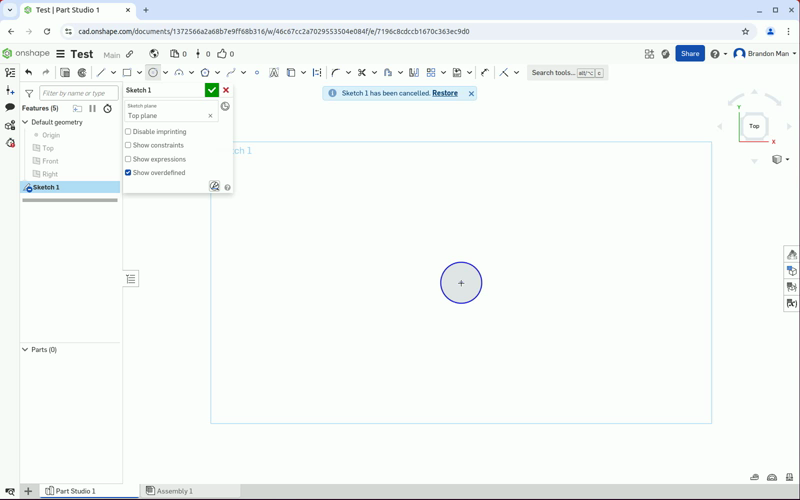
key_up(shift)
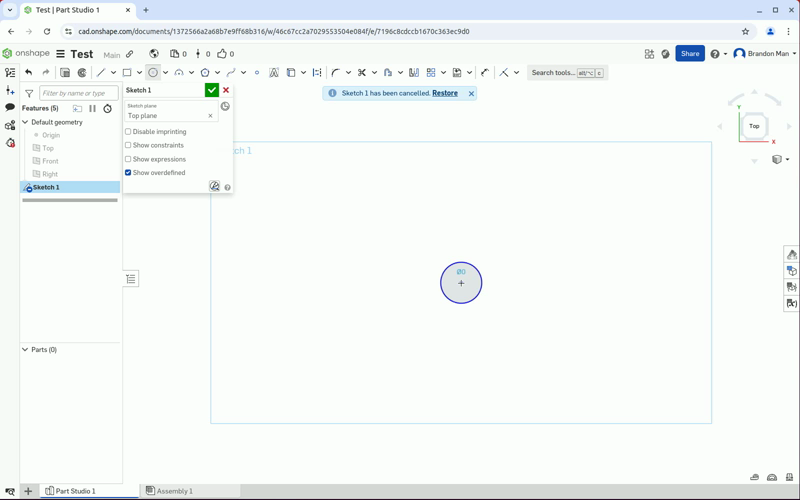
mouse_move(476, 282)
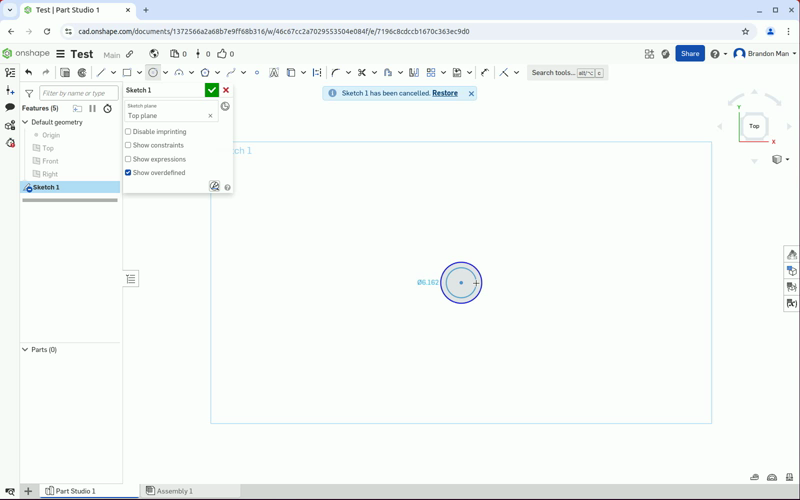
click(476, 282)
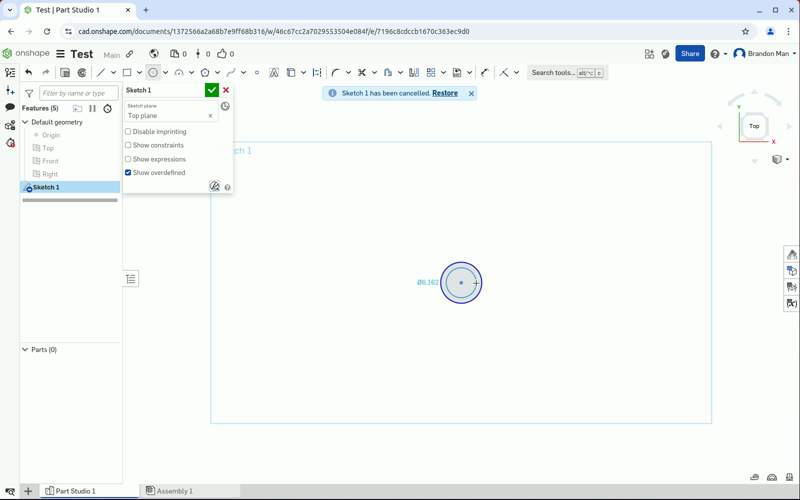
key(esc)
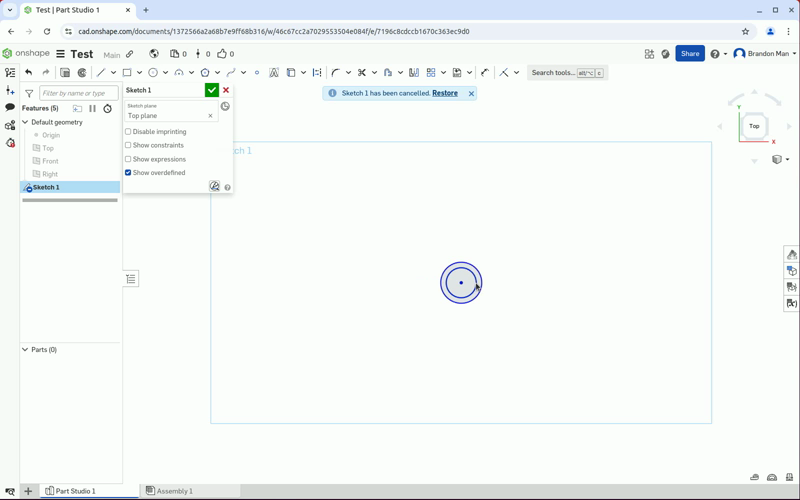
mouse_move(446, 289)
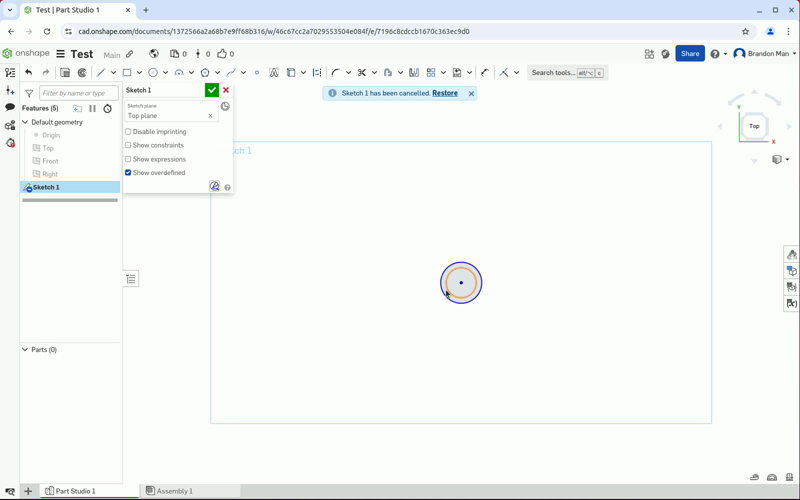
scroll(6)
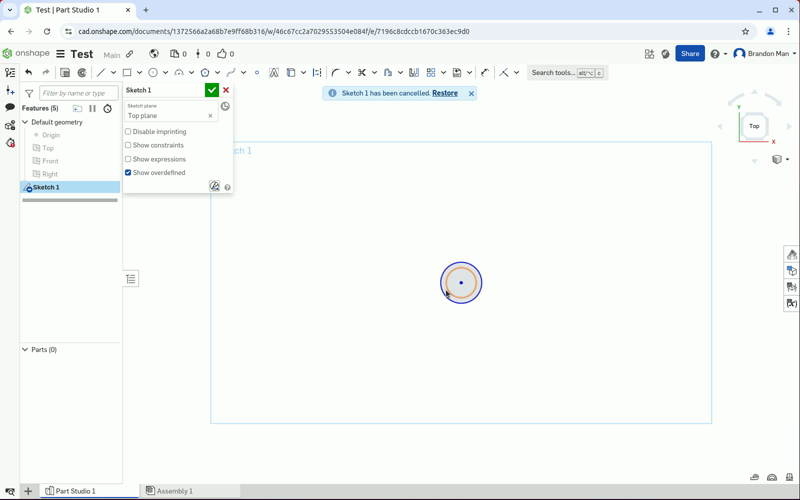
scroll(6)
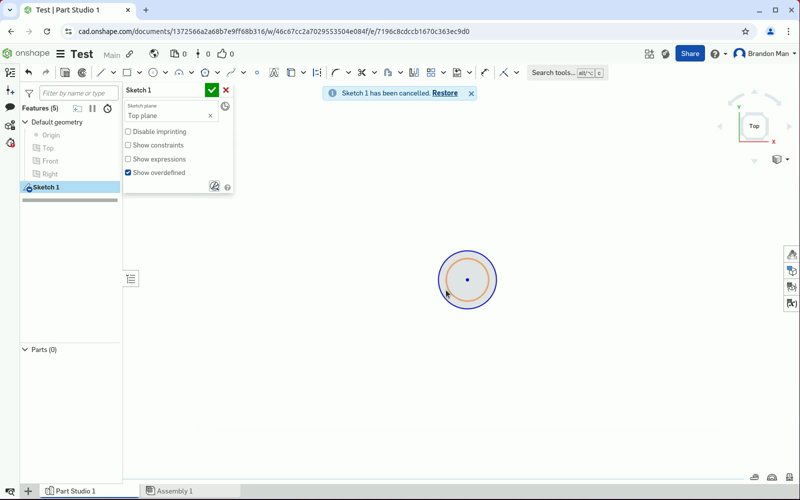
scroll(6)
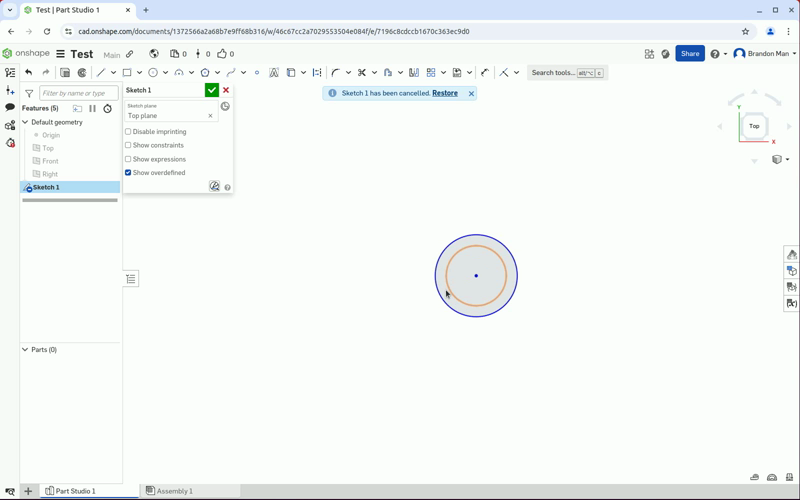
scroll(6)
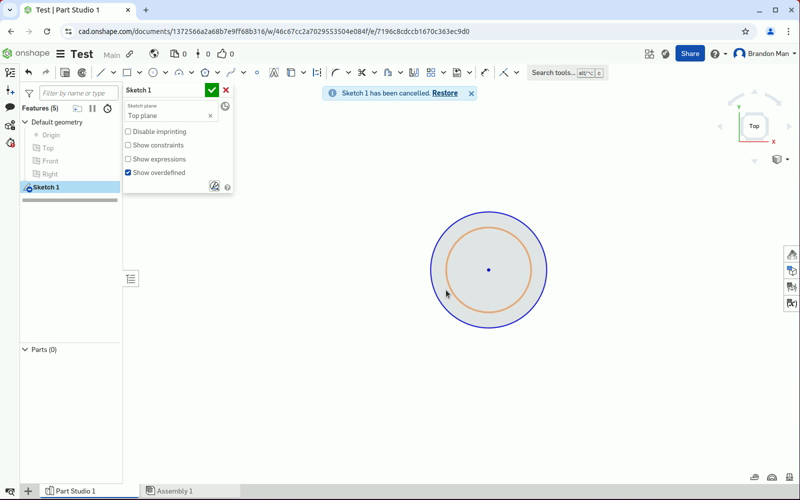
scroll(6)
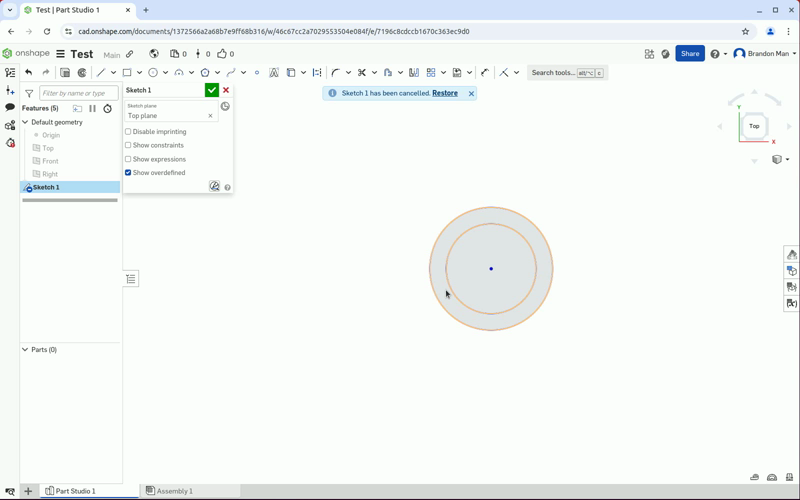
scroll(6)
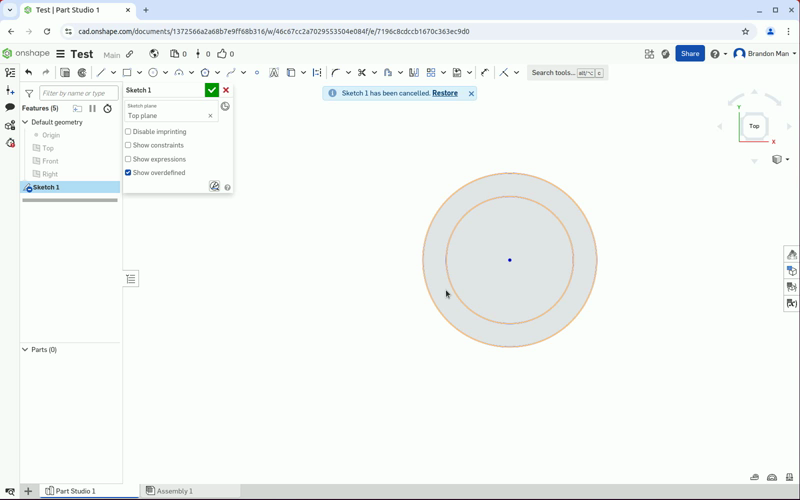
scroll(6)
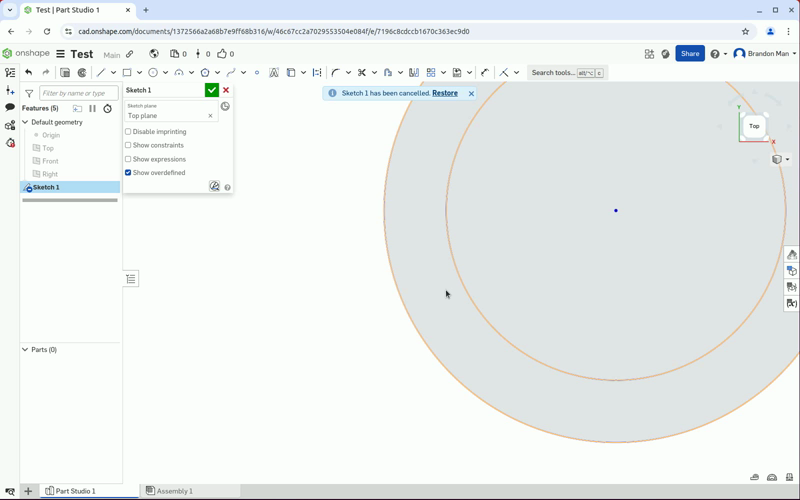
click(446, 289)
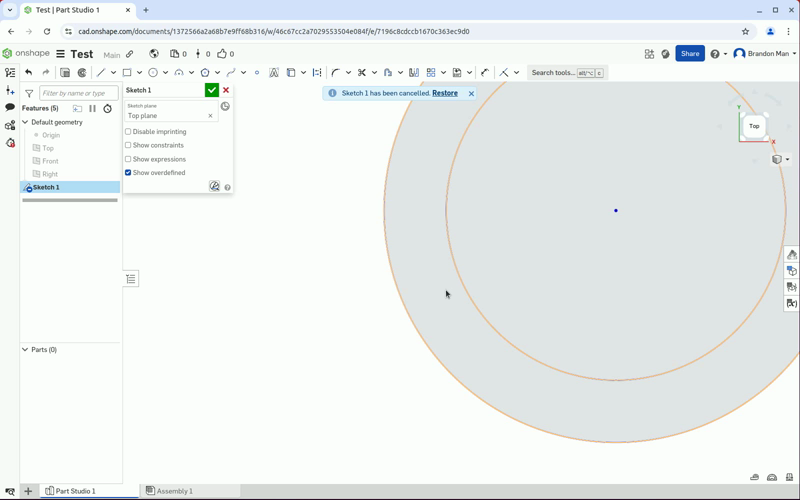
scroll(-6)
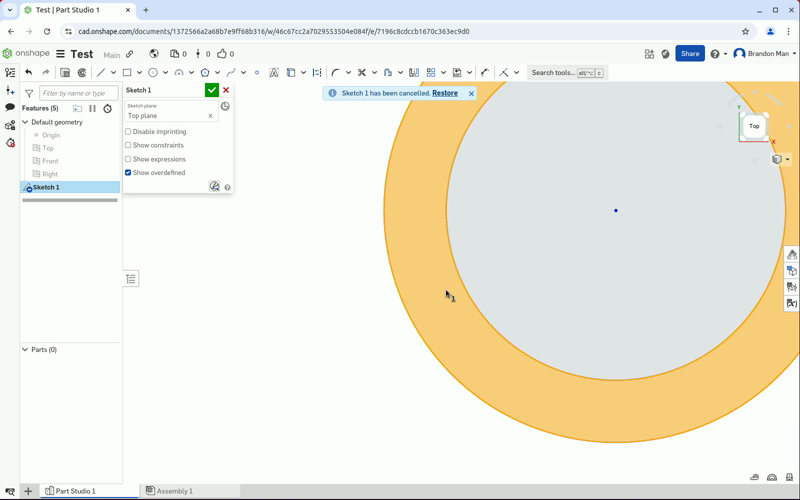
scroll(-6)
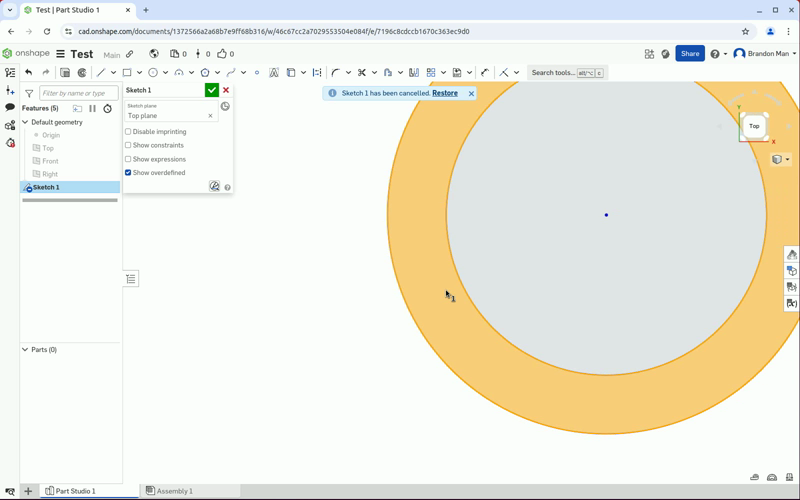
scroll(-6)
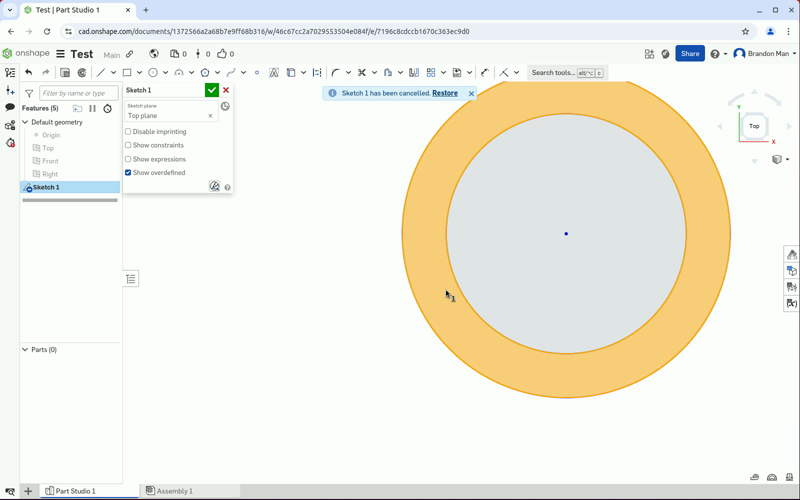
scroll(-6)
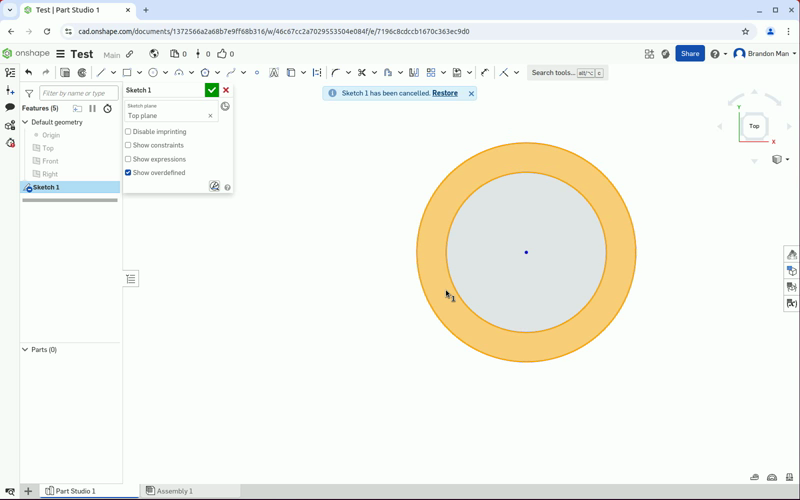
scroll(-6)
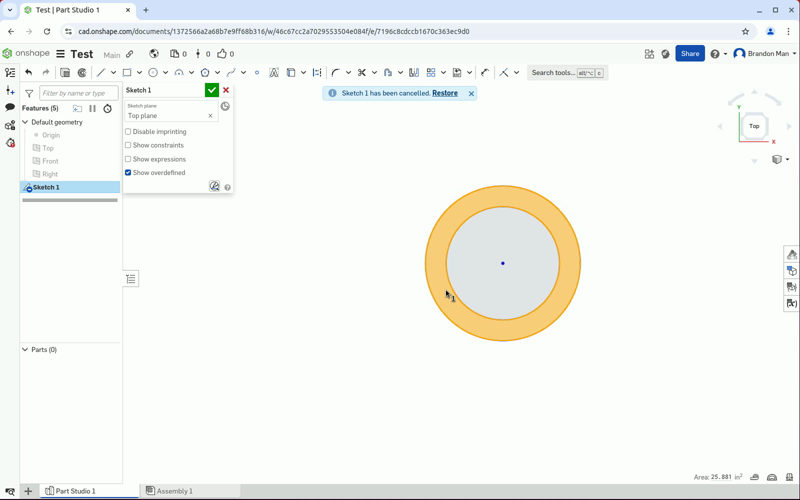
scroll(-6)
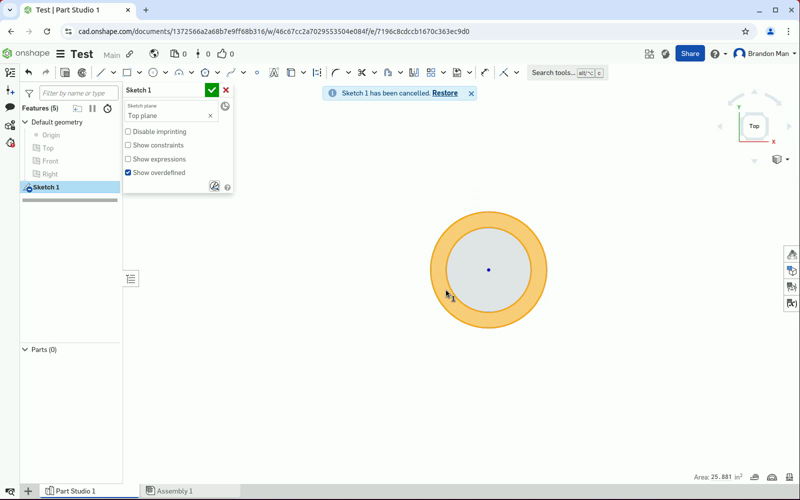
scroll(-6)
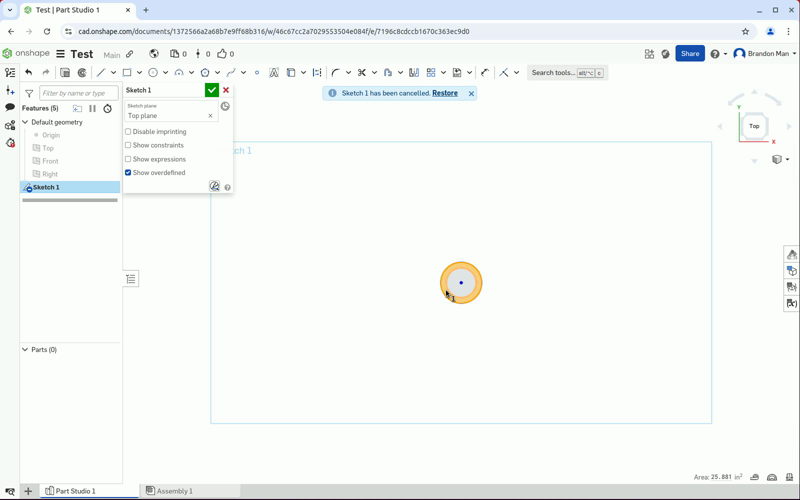
mouse_move(73, 352)
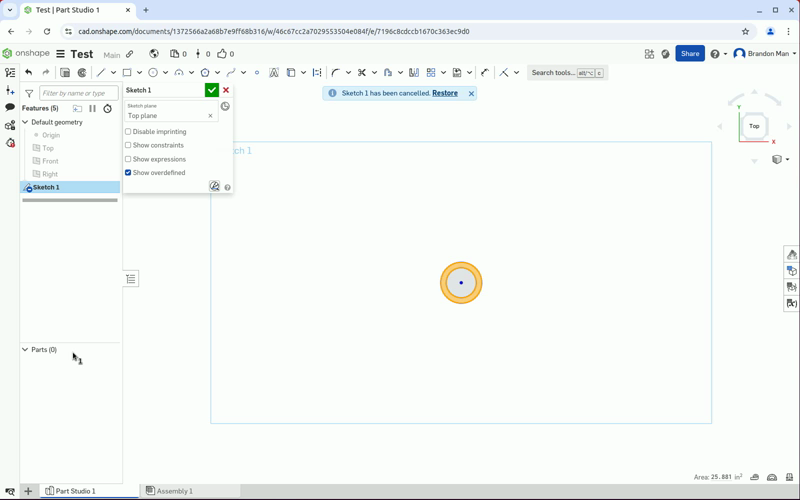
key(shift+y)
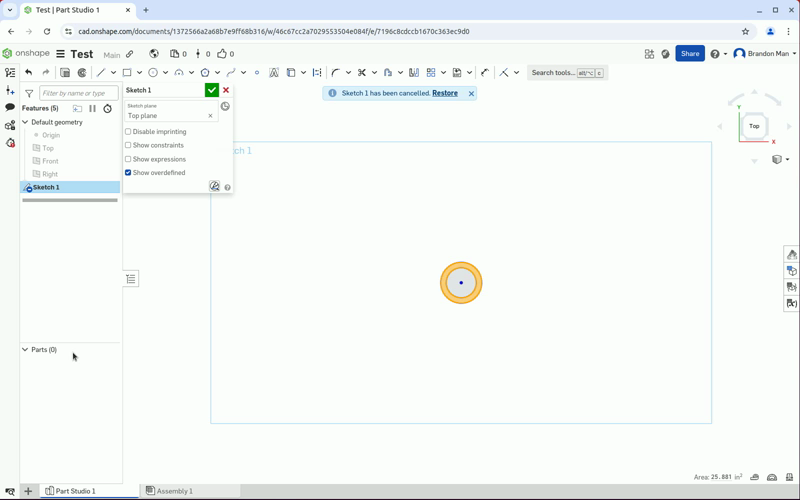
key(shift+e)
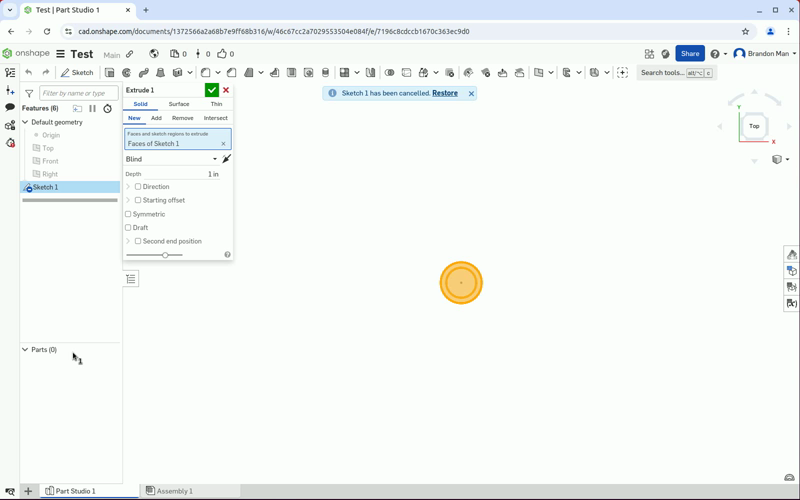
mouse_move(143, 106)
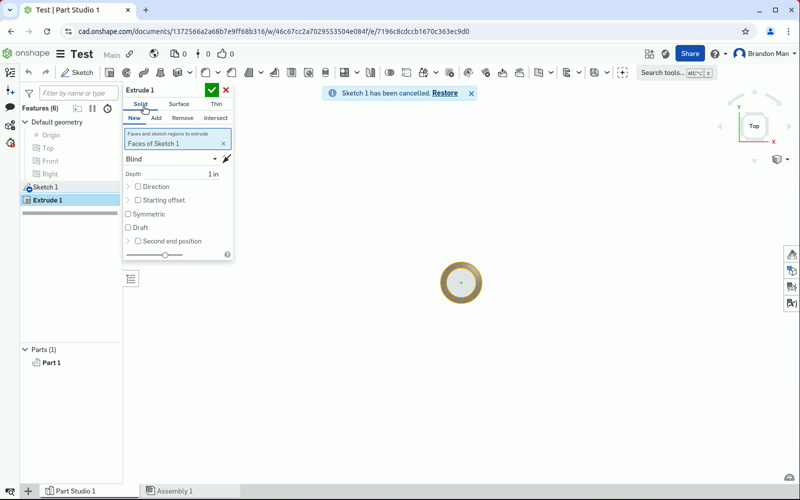
click(143, 106)
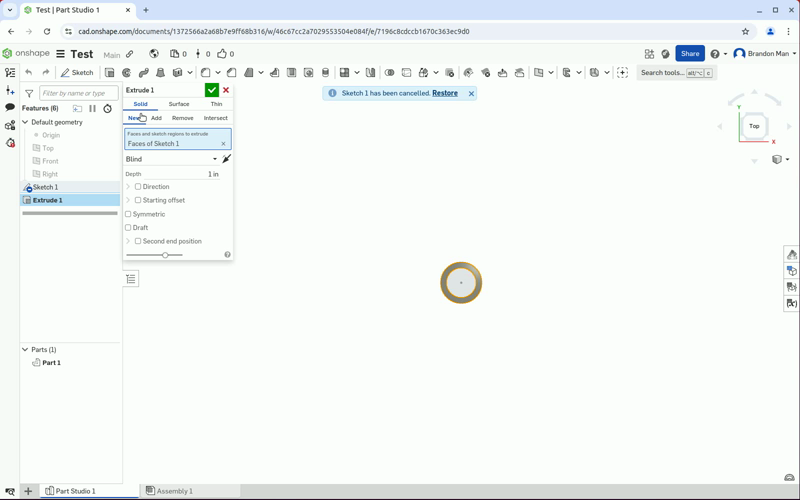
mouse_move(137, 120)
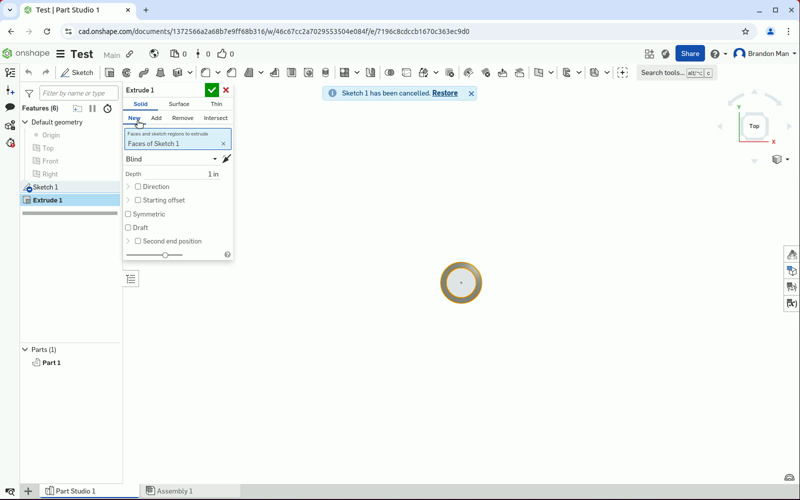
click(137, 120)
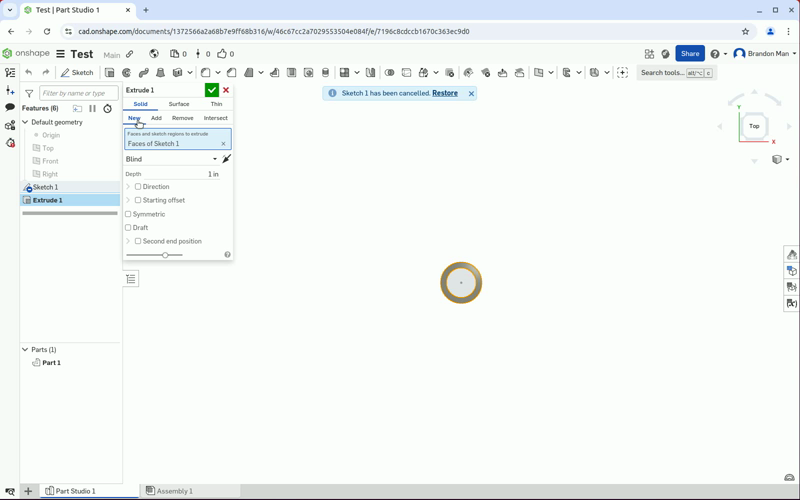
key(tab, 4)
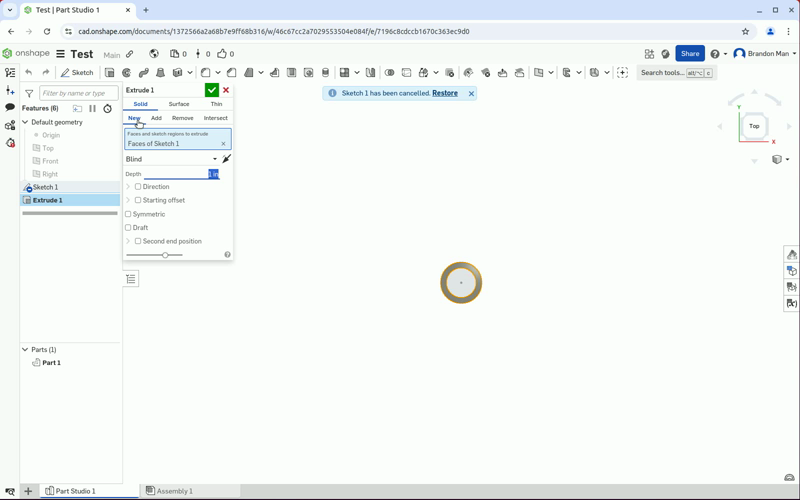
text(16.368)
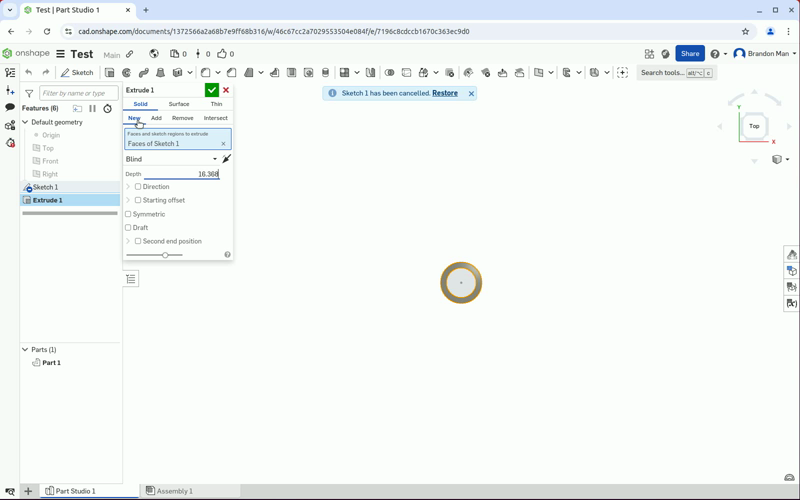
key(enter)
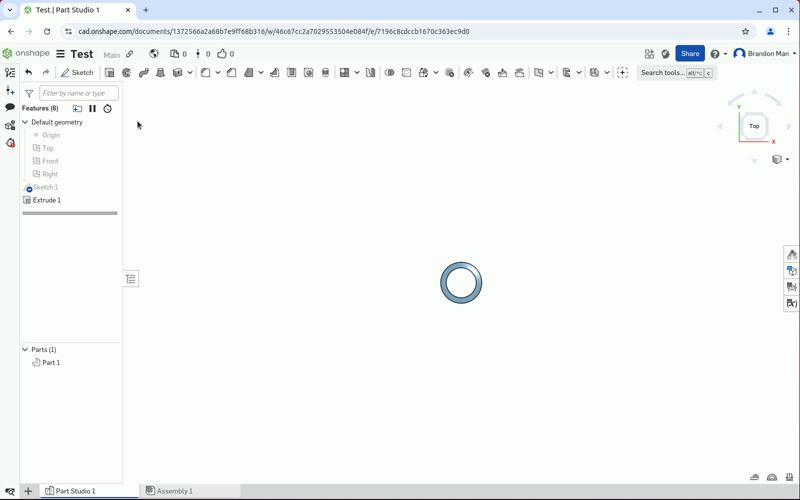
key(shift+h)
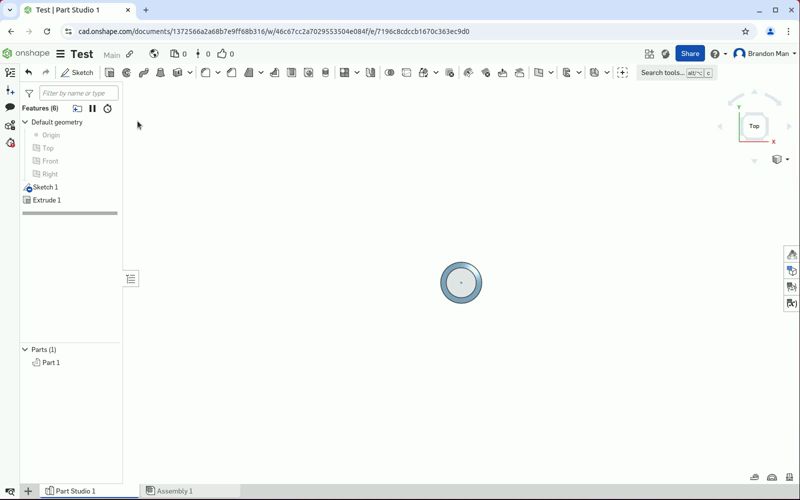
key(shift+h)
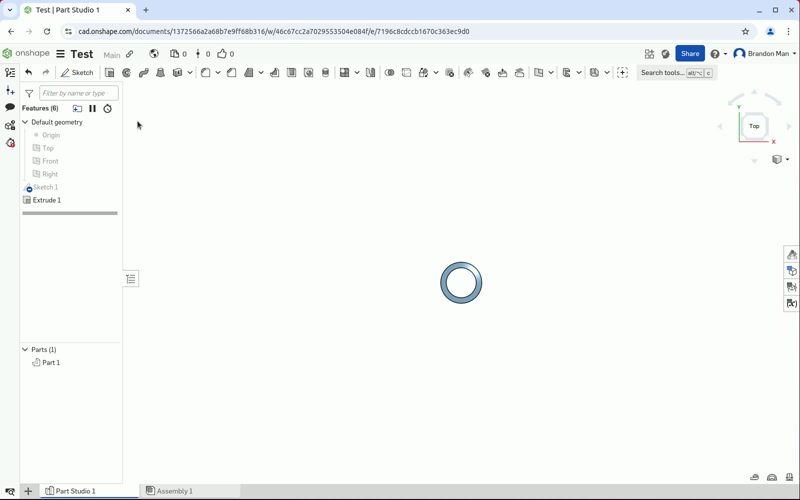
mouse_move(73, 189)
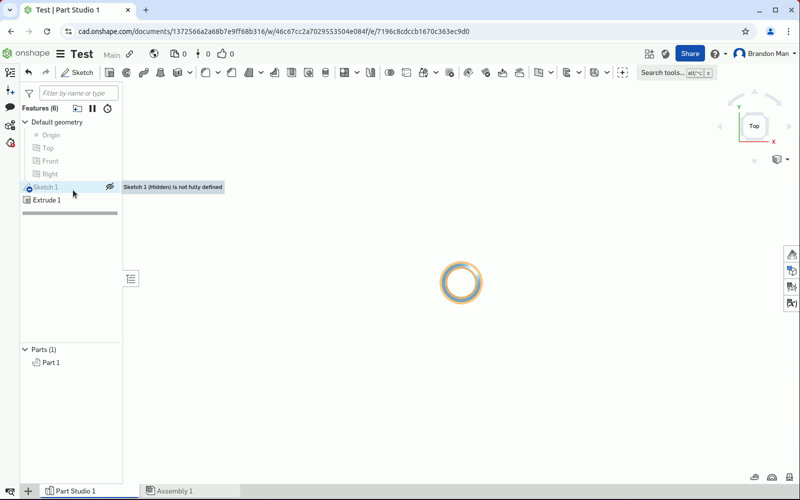
click(73, 189)
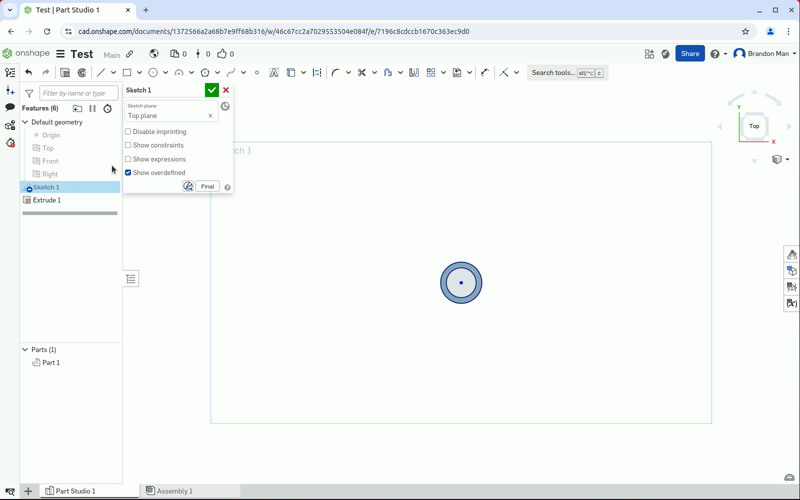
mouse_move(229, 92)
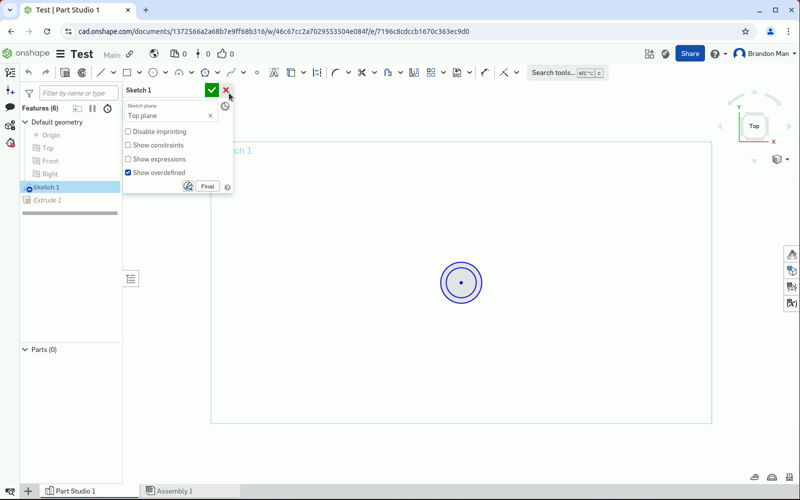
click(229, 92)
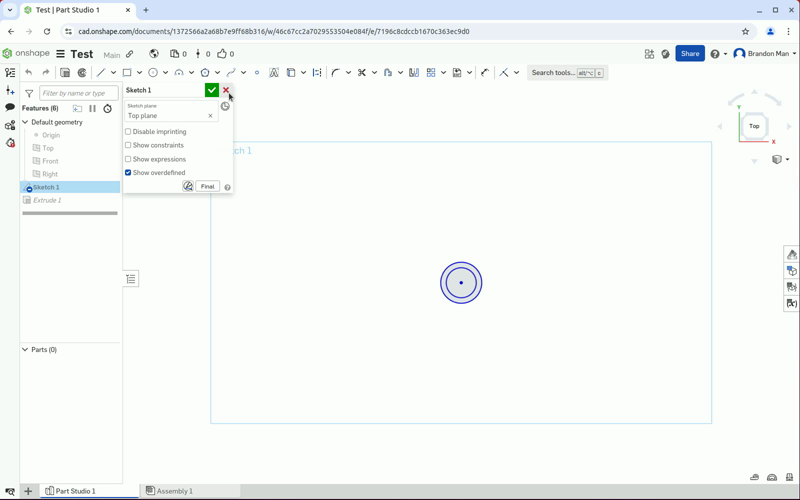
key(shift+s)
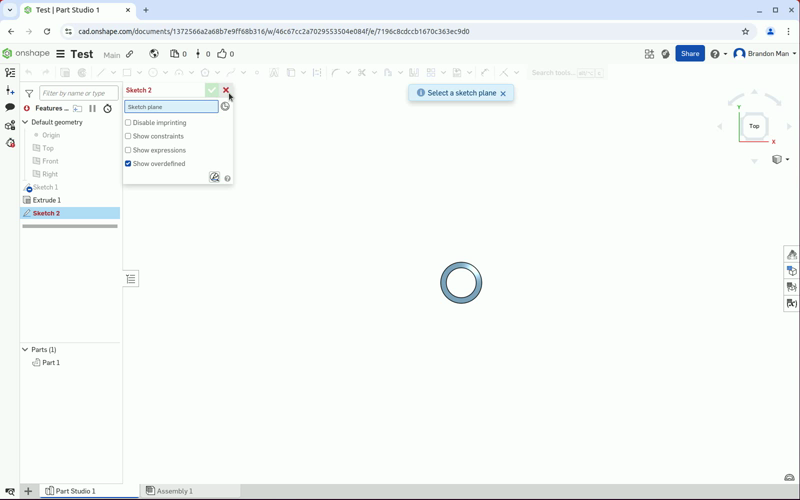
mouse_move(73, 150)
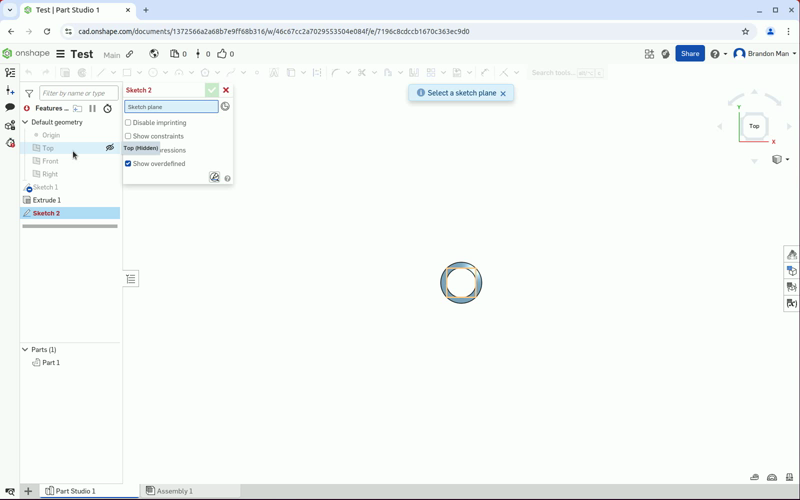
click(73, 150)
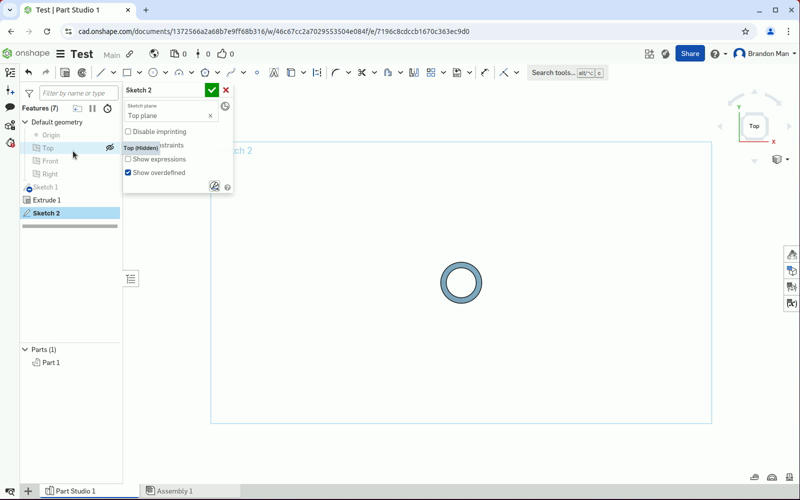
mouse_move(73, 352)
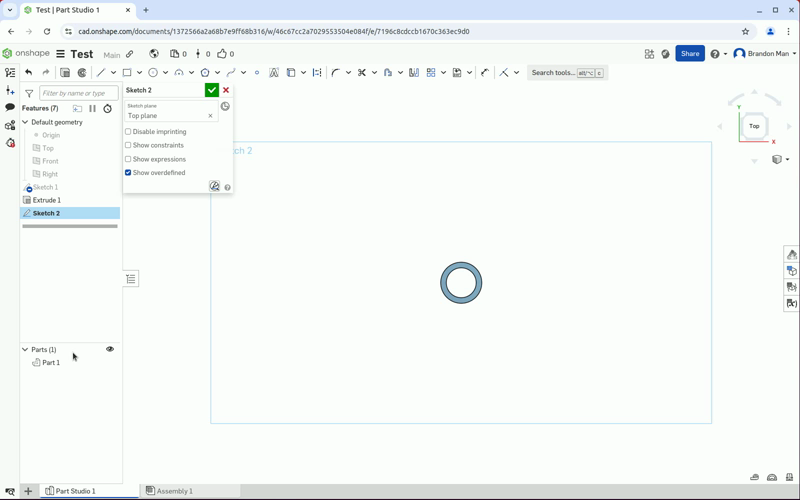
key(y)
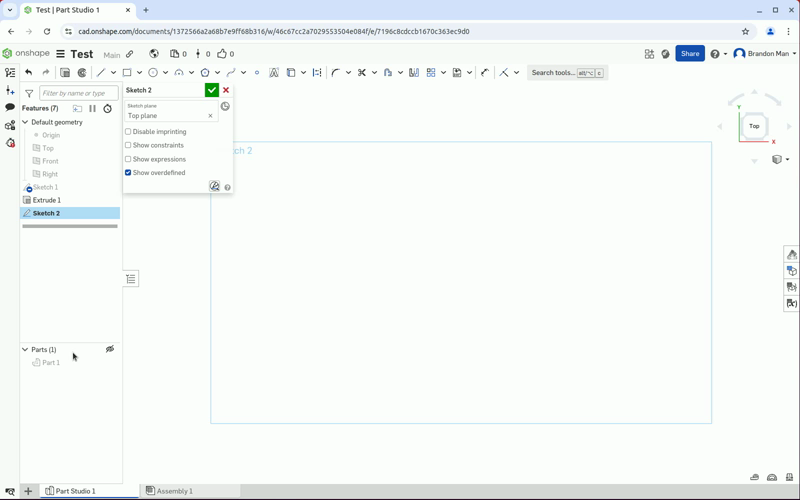
key(c)
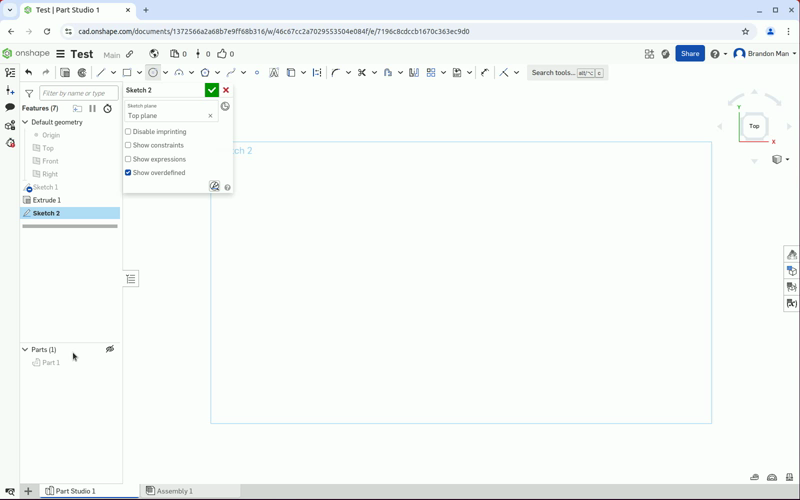
key_down(shift)
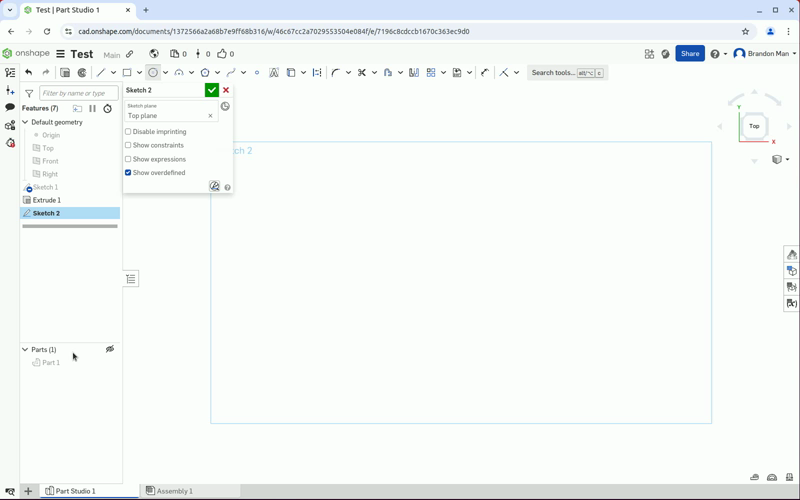
mouse_move(414, 282)
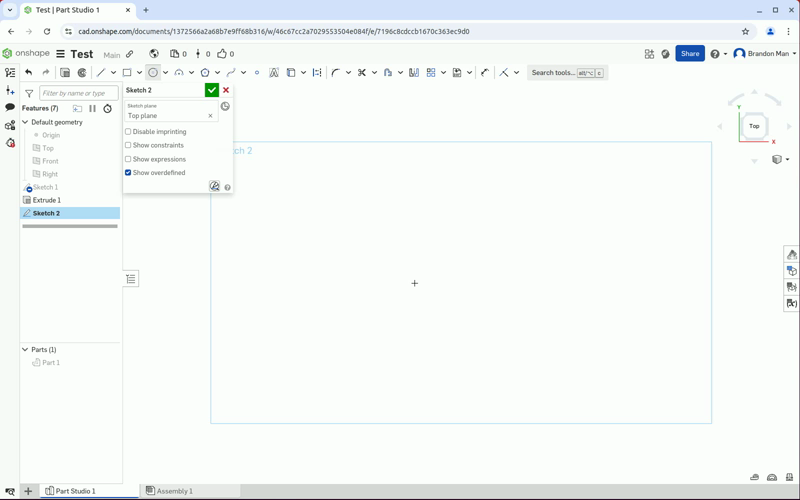
click(414, 282)
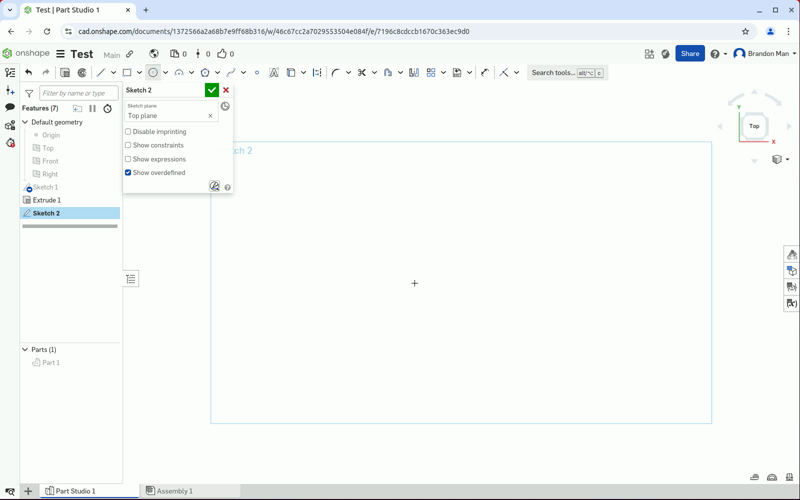
key_up(shift)
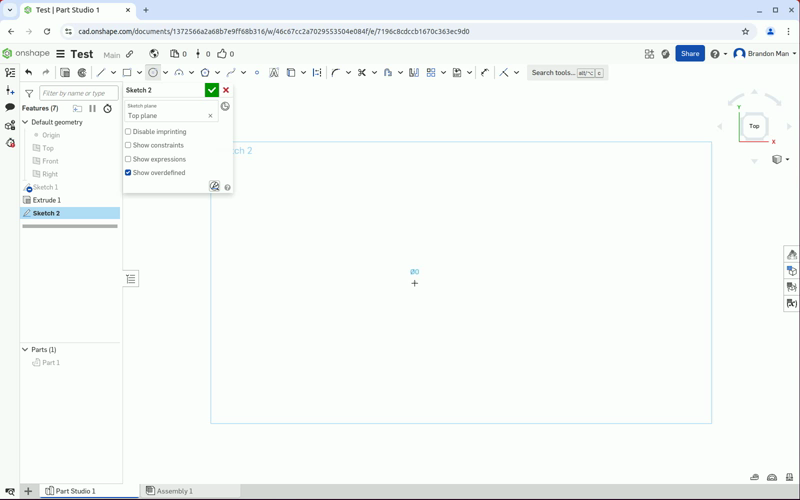
mouse_move(434, 282)
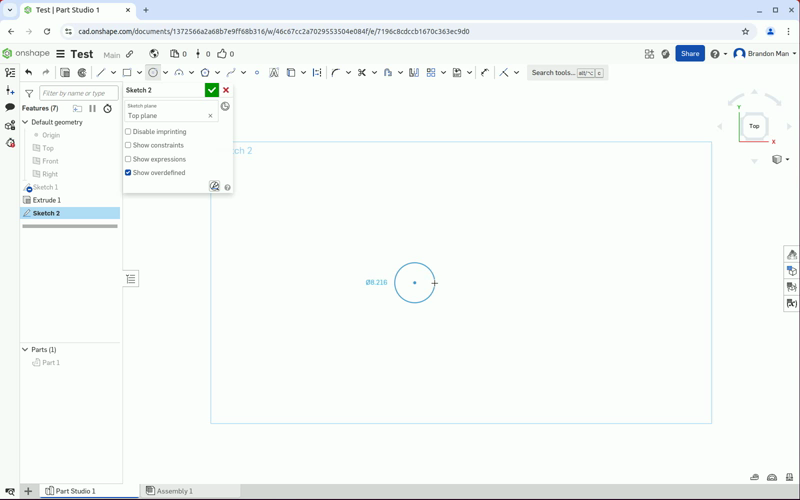
click(434, 282)
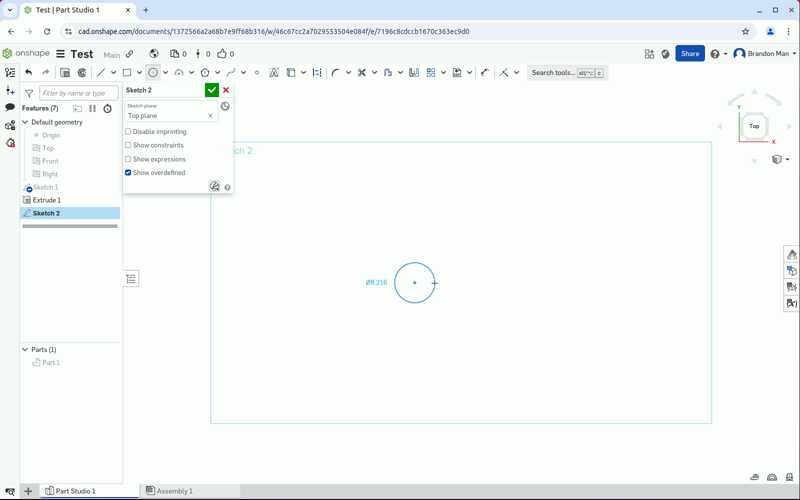
key(esc)
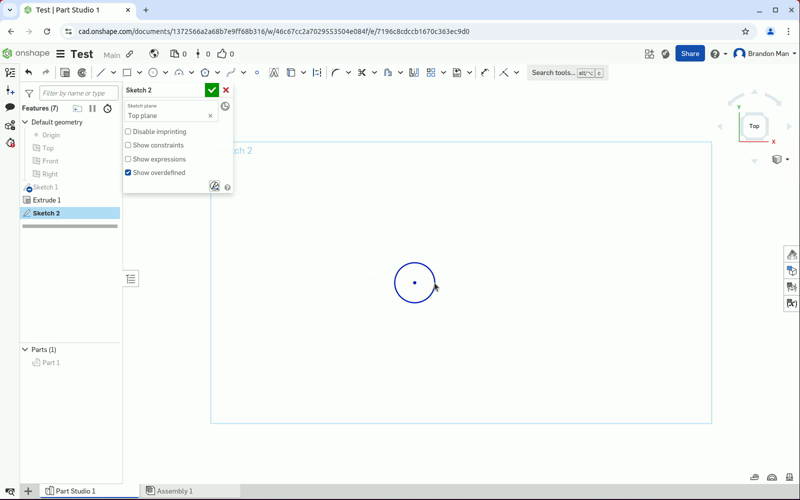
key(c)
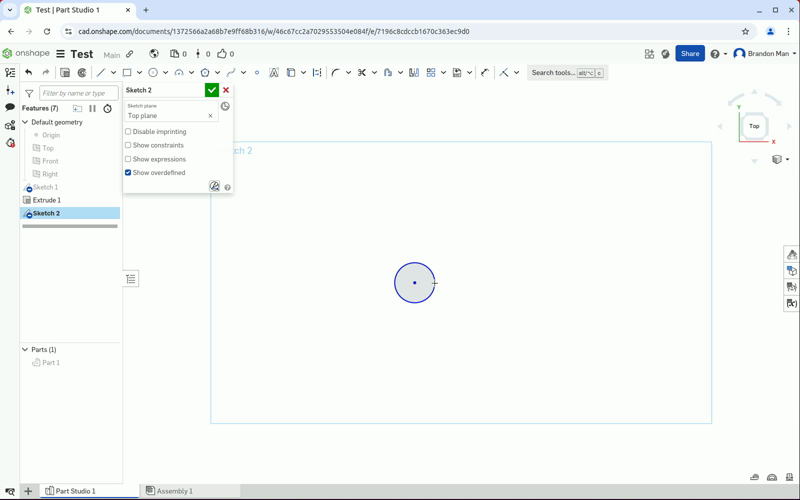
key_down(shift)
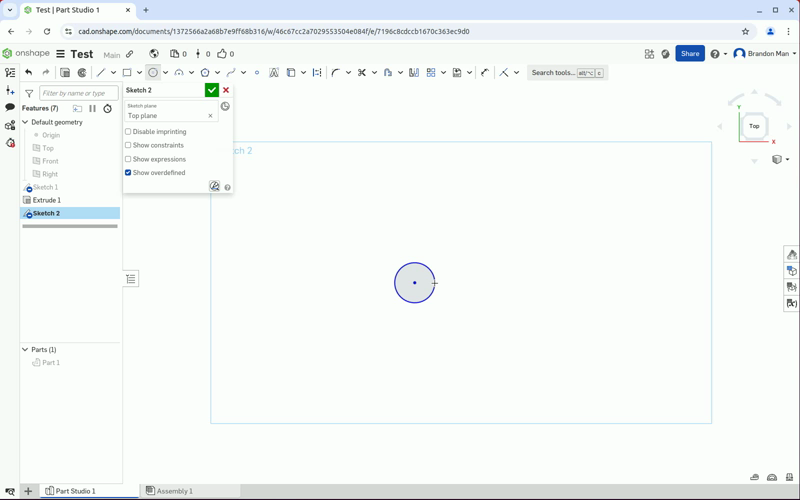
mouse_move(414, 282)
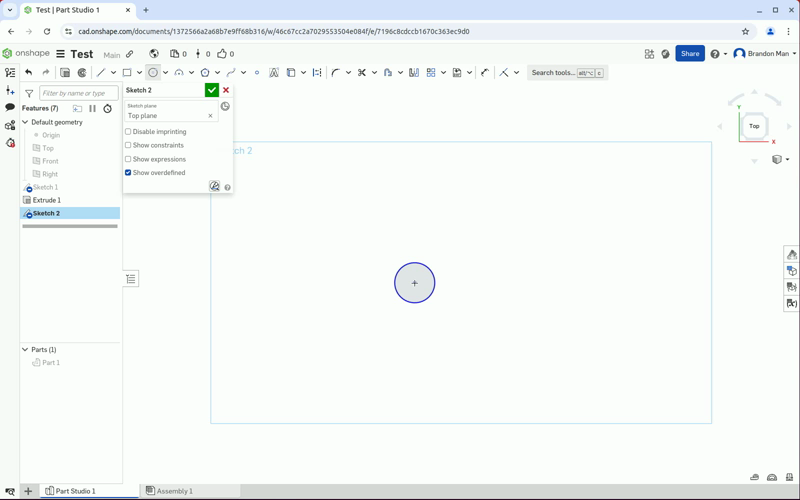
click(414, 282)
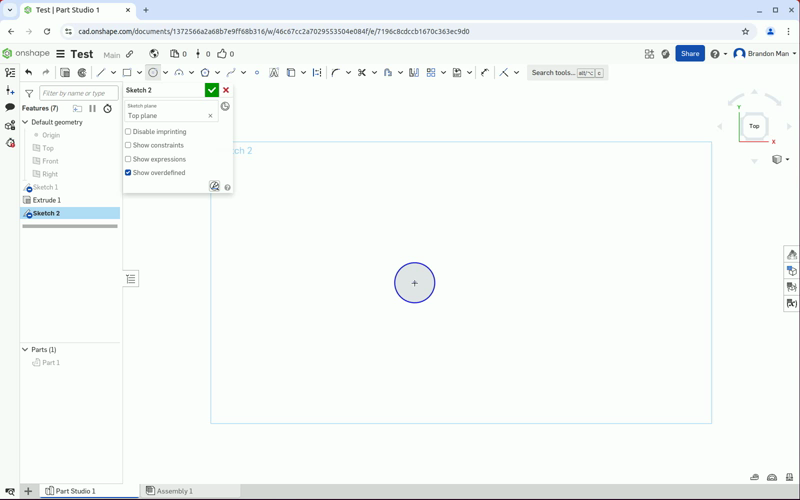
key_up(shift)
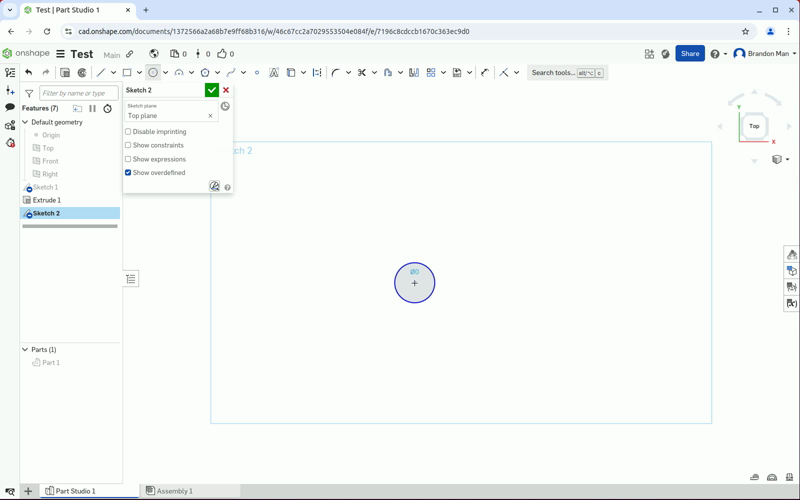
mouse_move(429, 282)
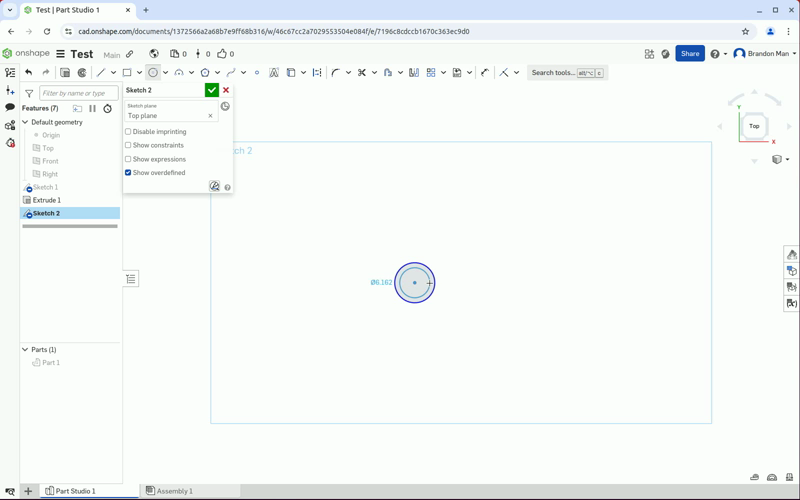
click(429, 282)
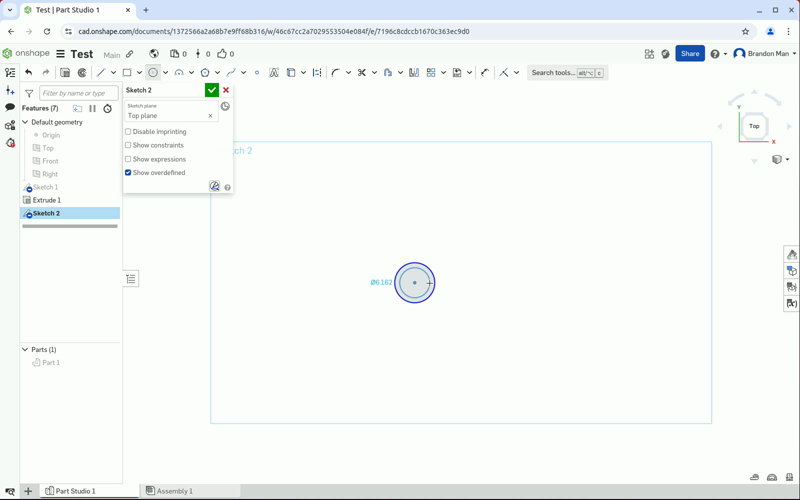
key(esc)
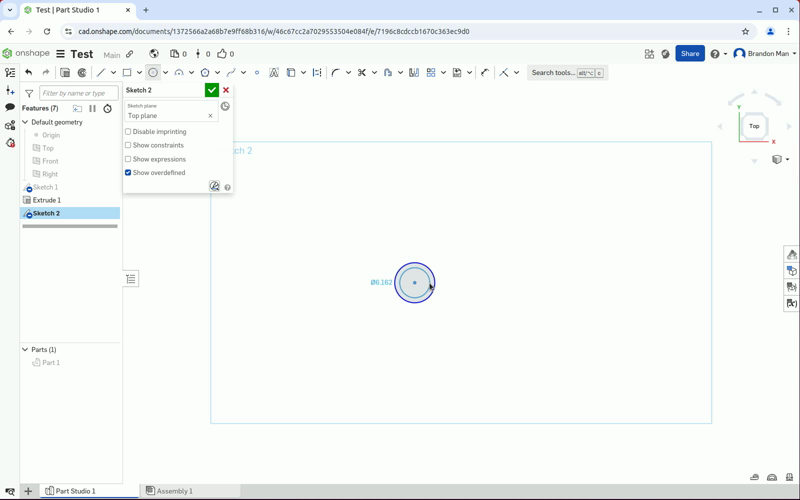
mouse_move(415, 265)
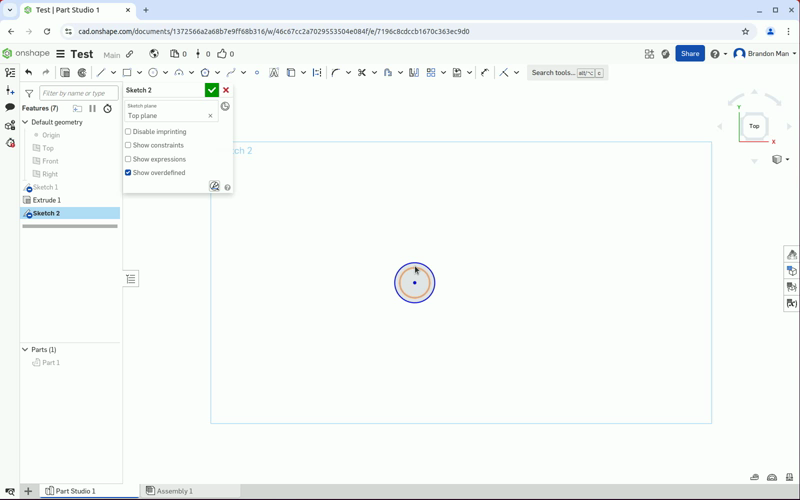
scroll(6)
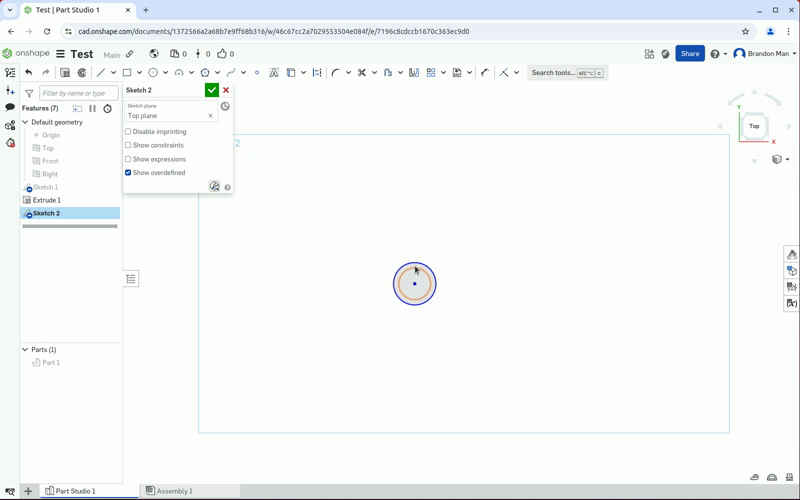
scroll(6)
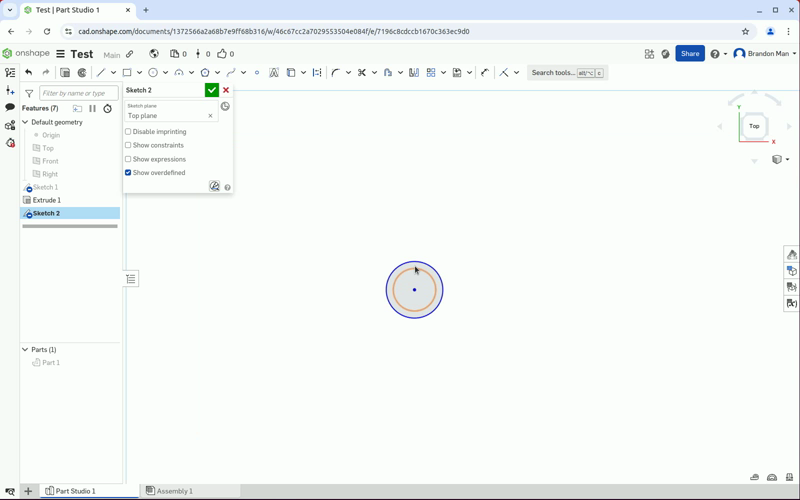
scroll(6)
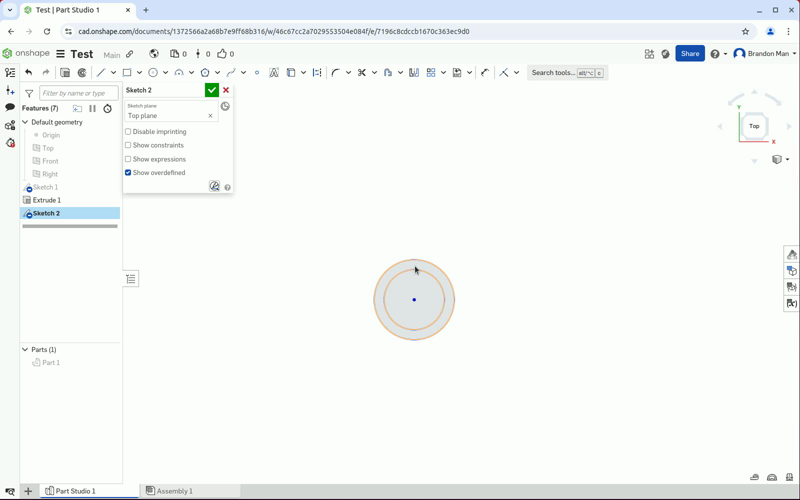
scroll(6)
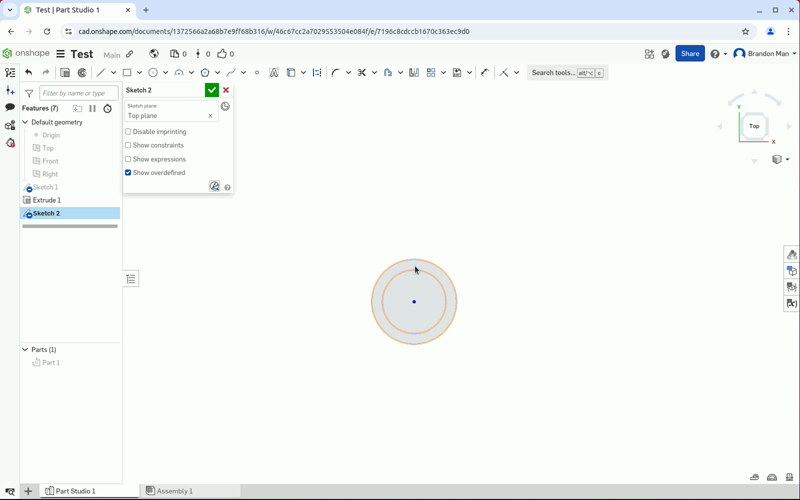
scroll(6)
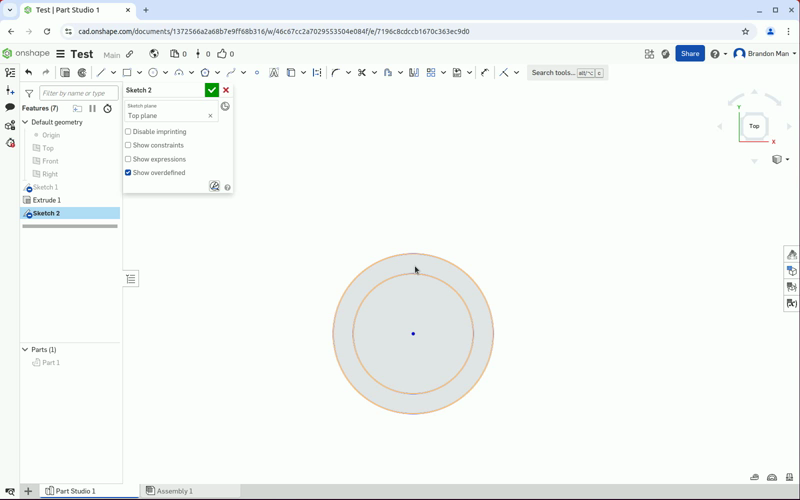
scroll(6)
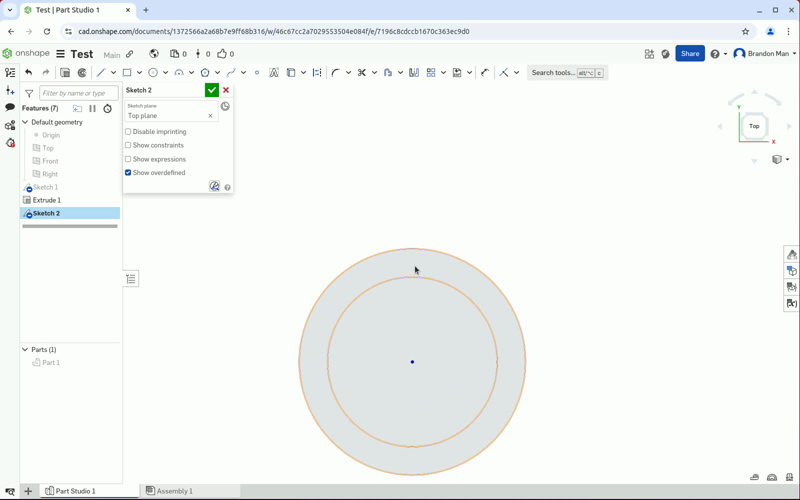
scroll(6)
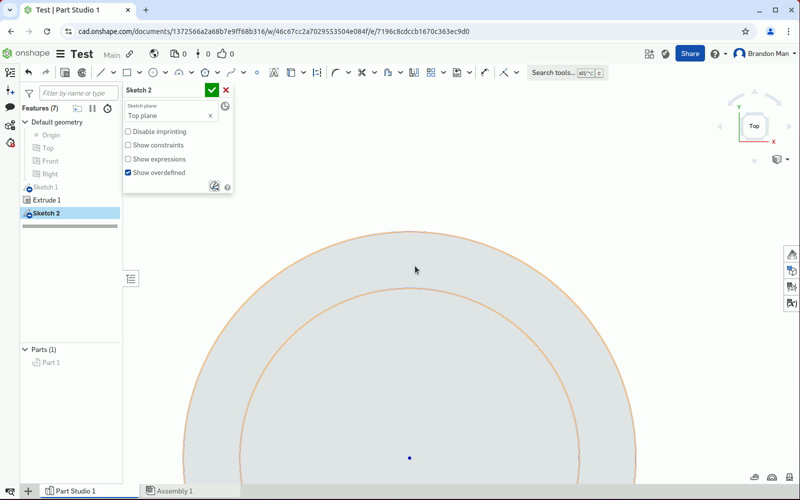
click(415, 265)
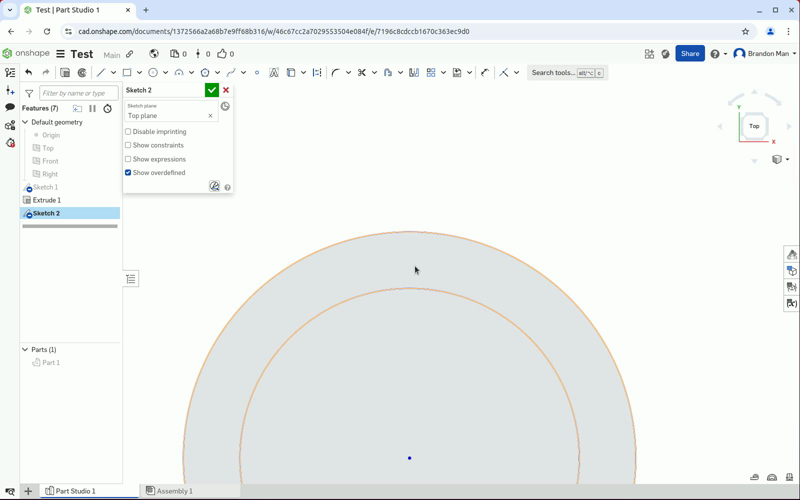
scroll(-6)
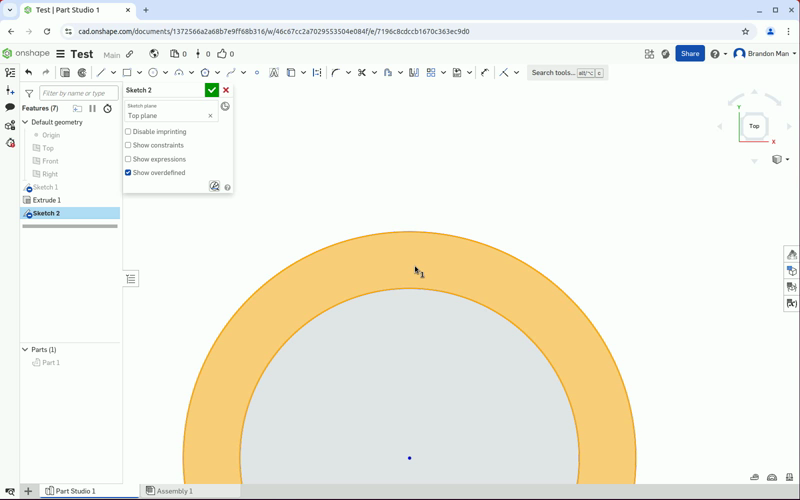
scroll(-6)
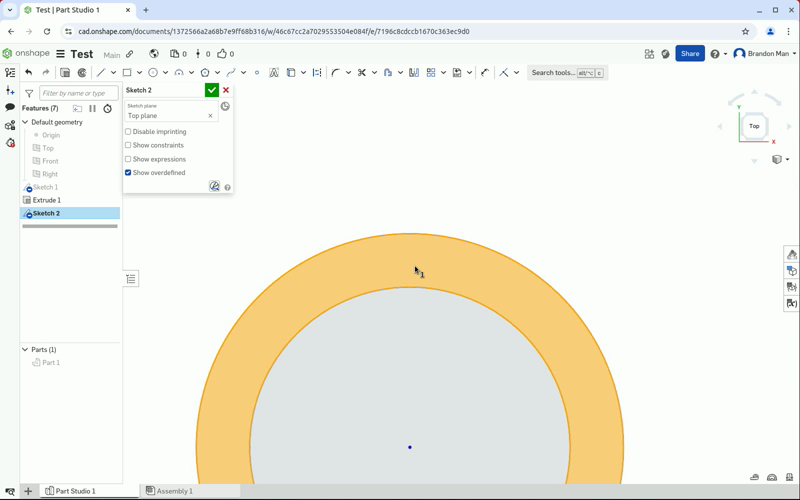
scroll(-6)
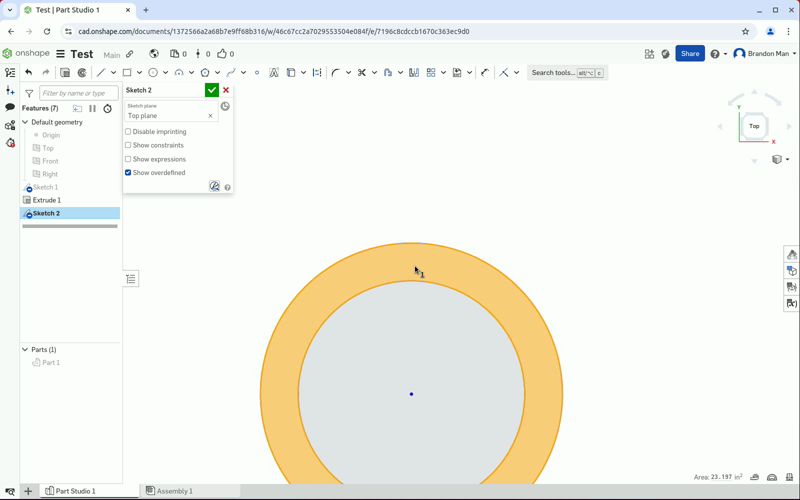
scroll(-6)
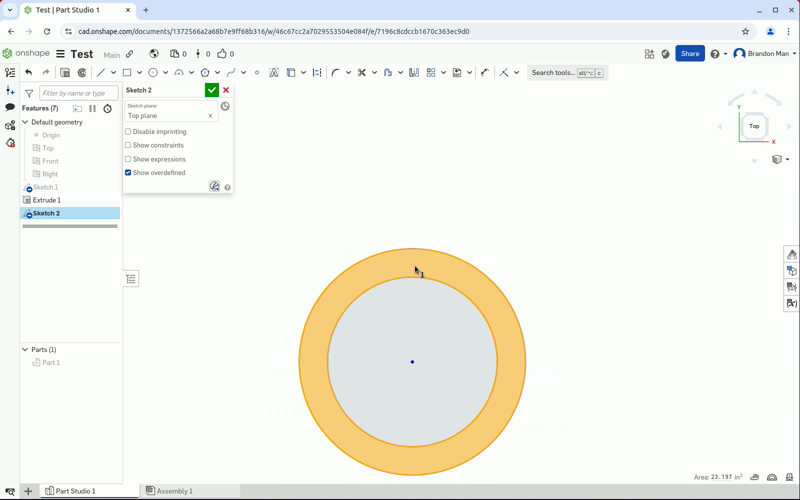
scroll(-6)
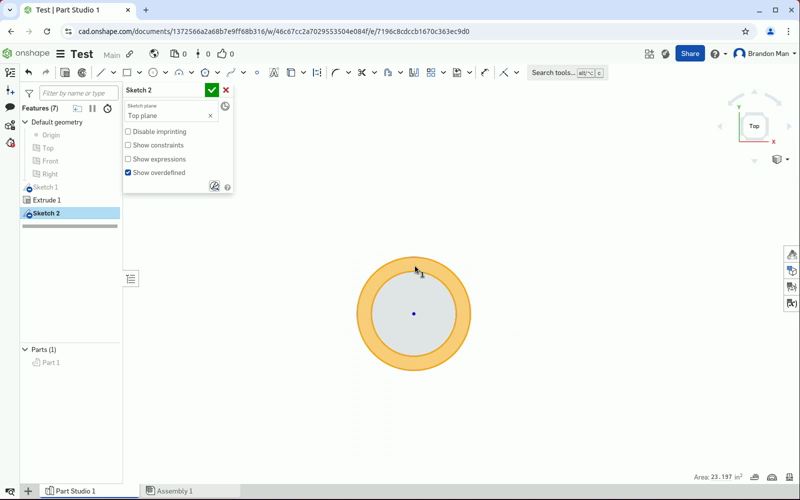
scroll(-6)
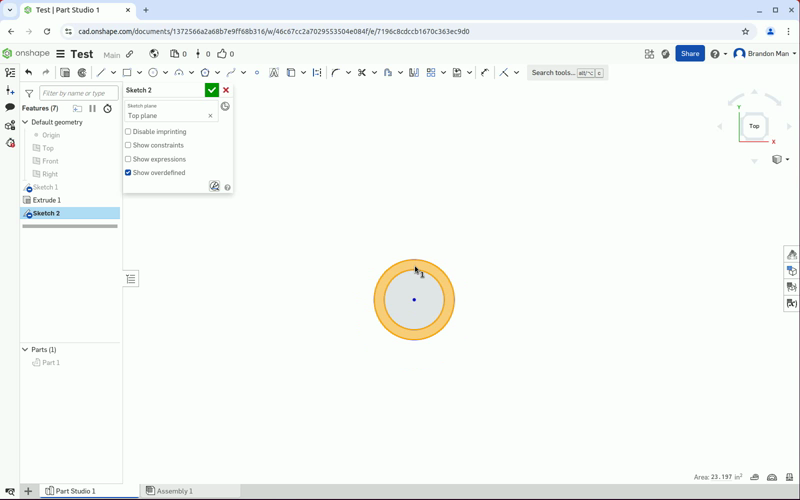
scroll(-6)
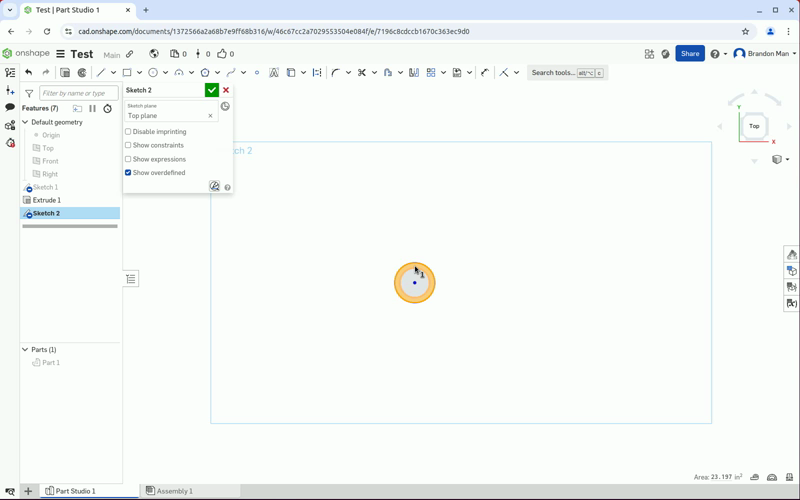
mouse_move(73, 352)
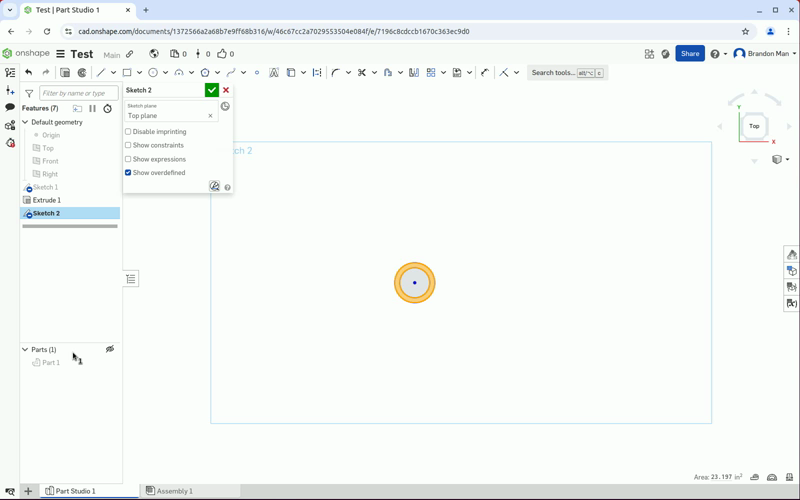
key(shift+y)
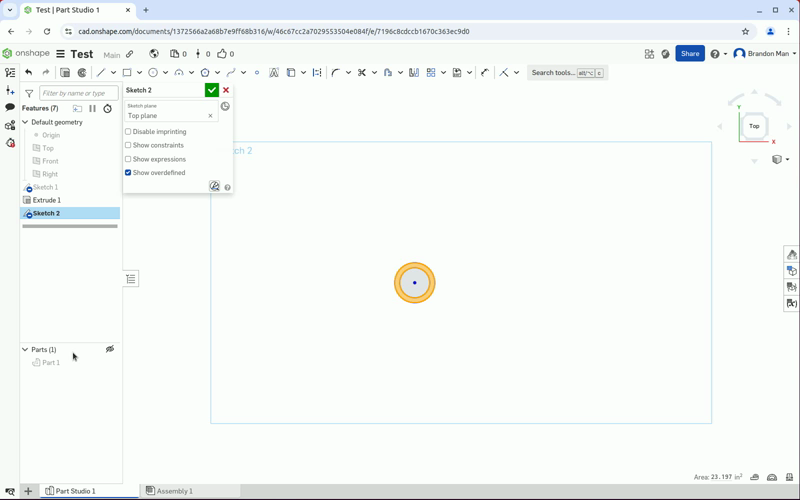
key(shift+e)
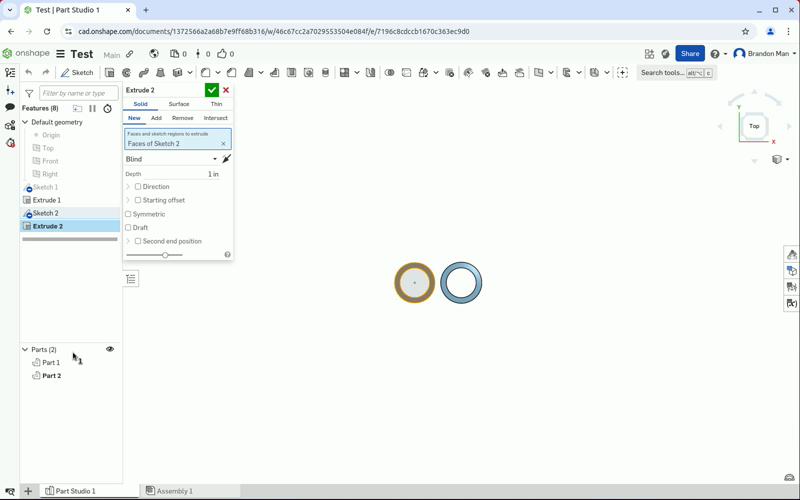
mouse_move(143, 106)
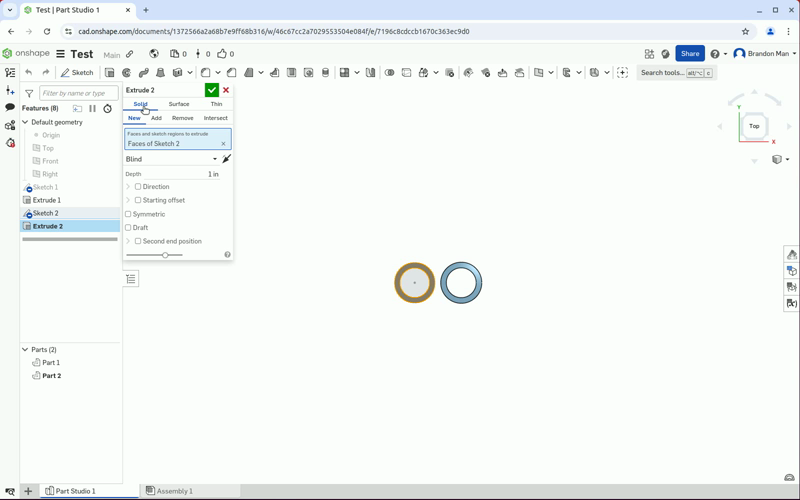
click(143, 106)
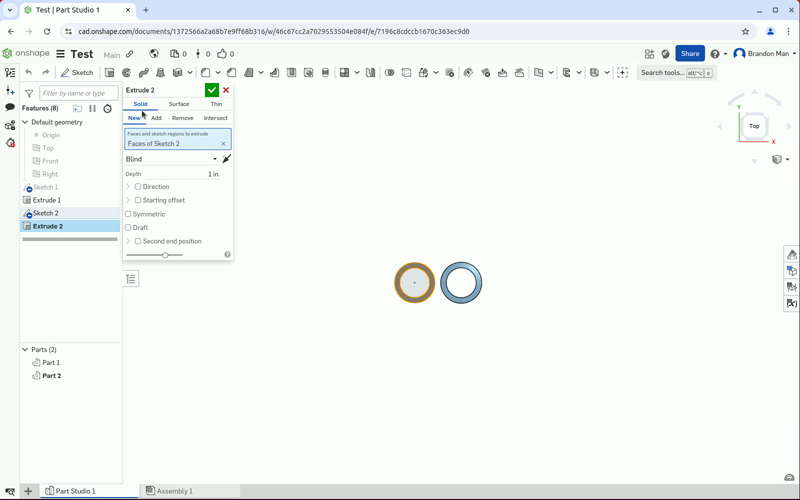
mouse_move(137, 120)
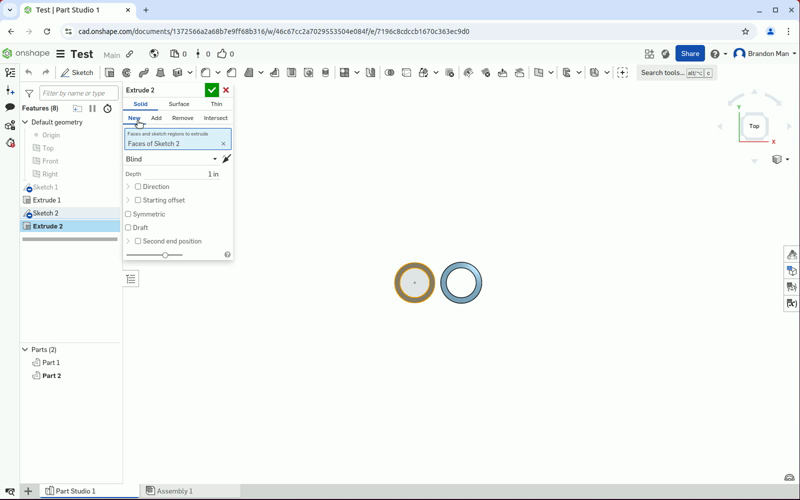
click(137, 120)
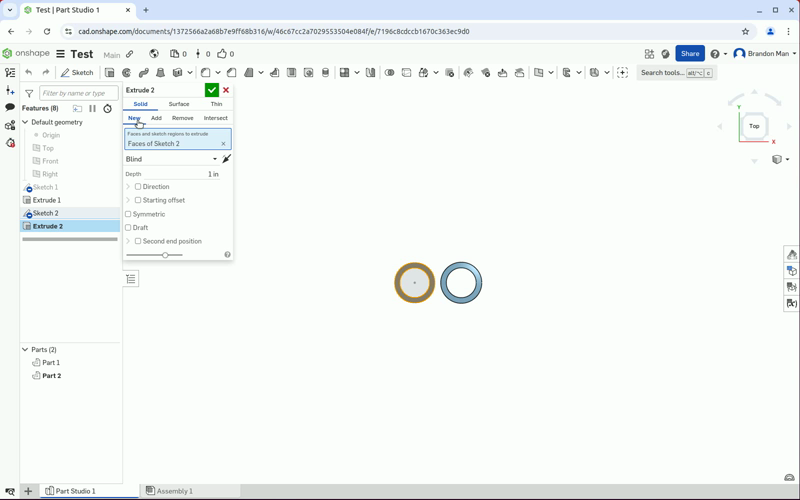
key(tab, 4)
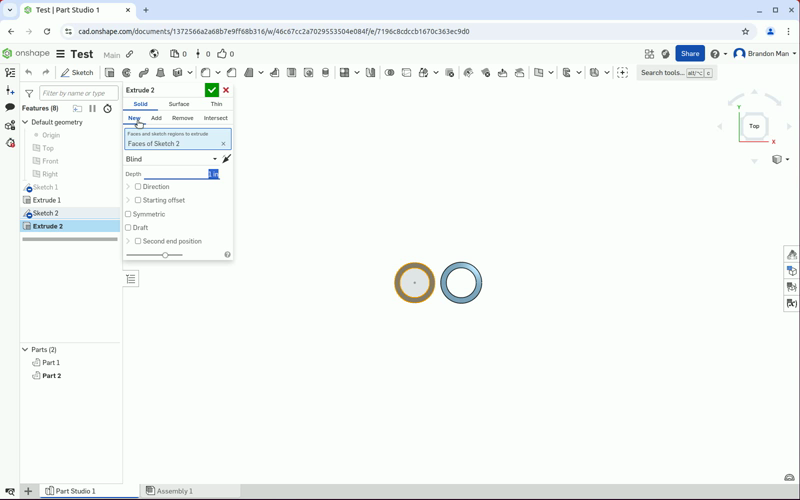
text(12.998)
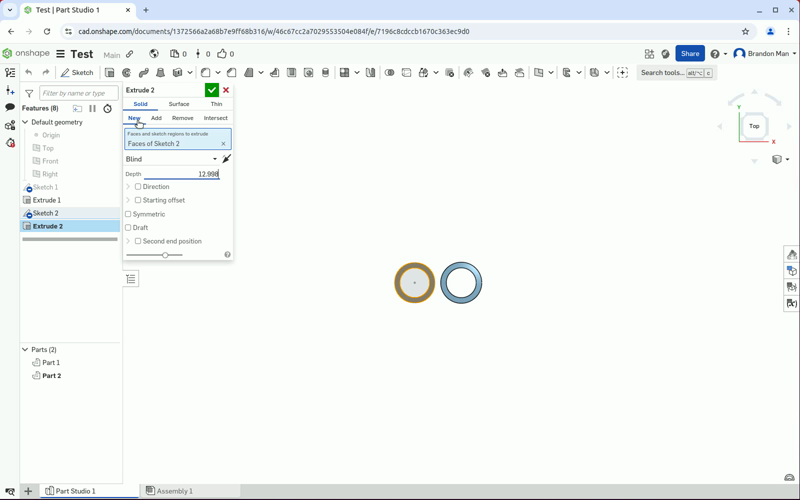
key(enter)
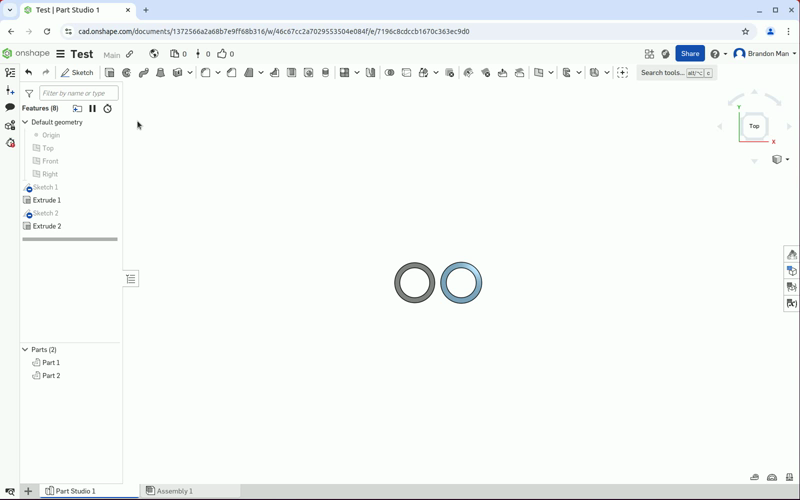
key(shift+h)
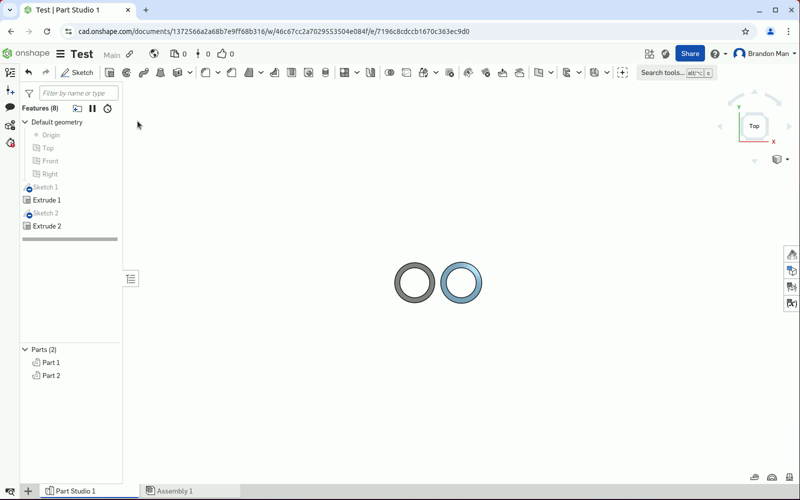
key(shift+h)
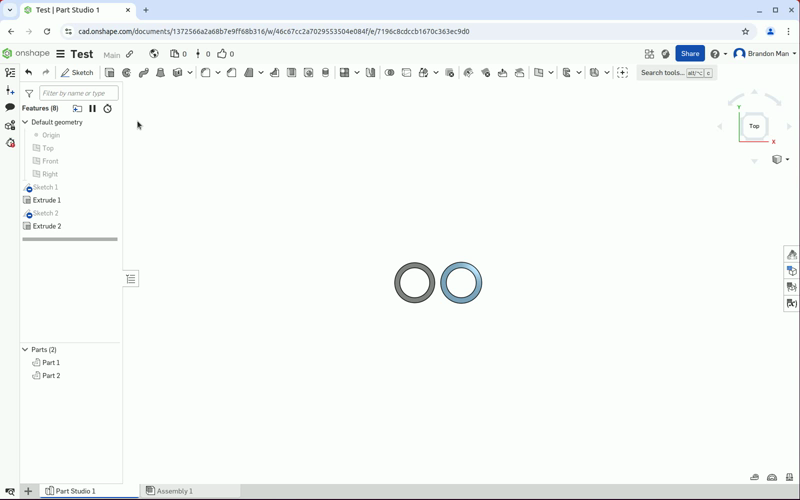
mouse_move(73, 189)
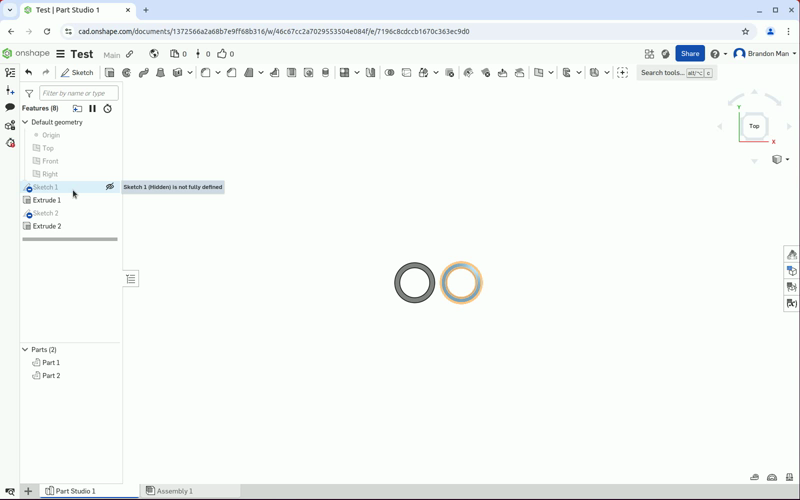
click(73, 189)
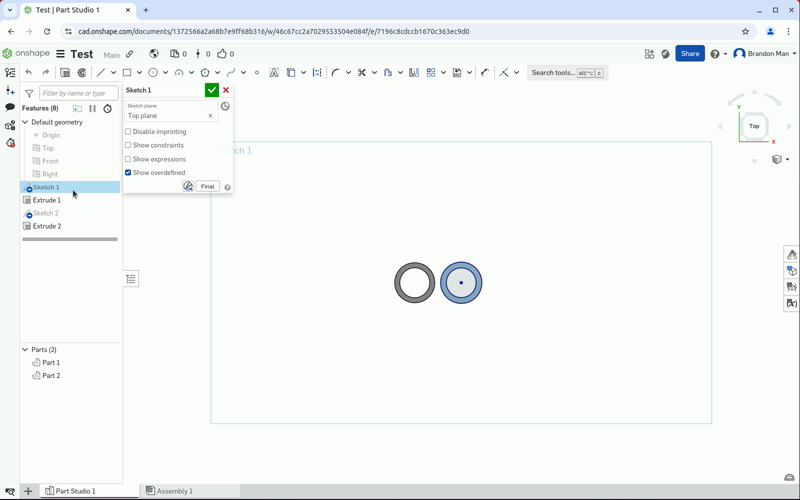
mouse_move(229, 92)
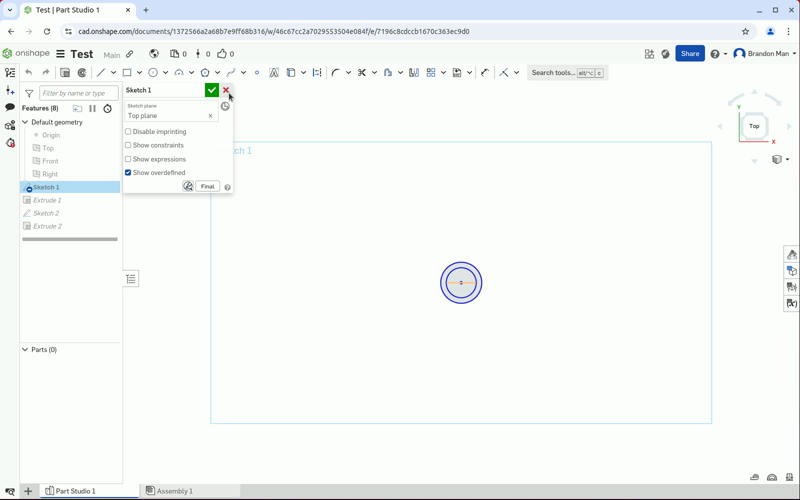
click(229, 92)
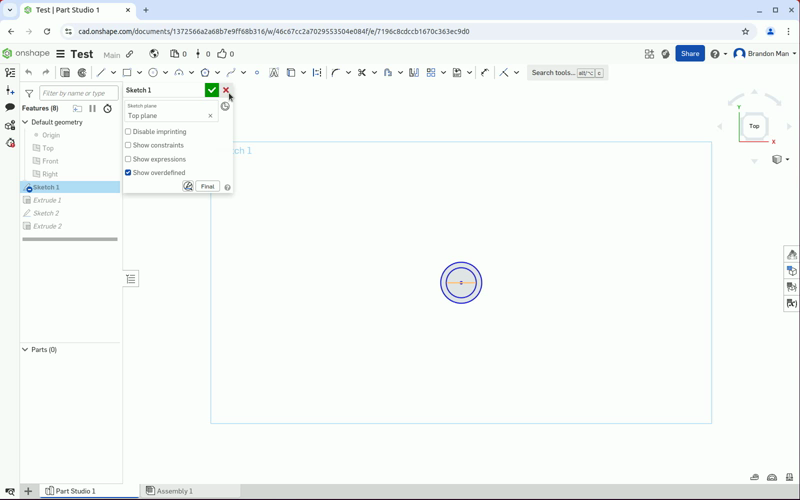
key(shift+s)
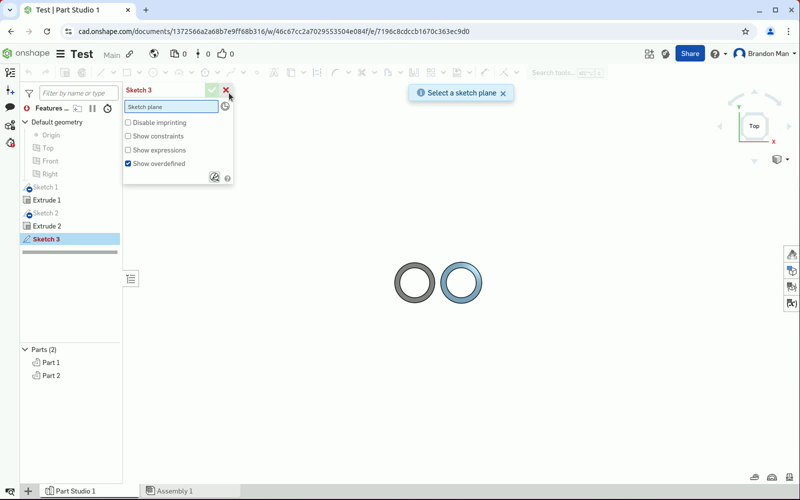
mouse_move(73, 150)
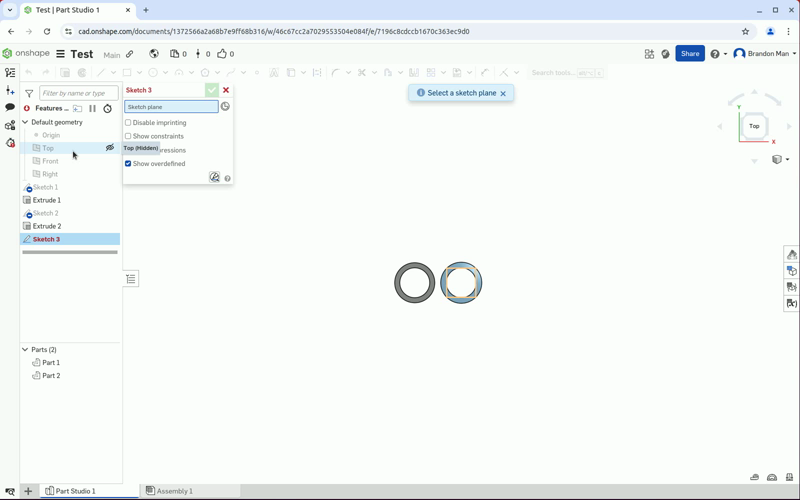
click(73, 150)
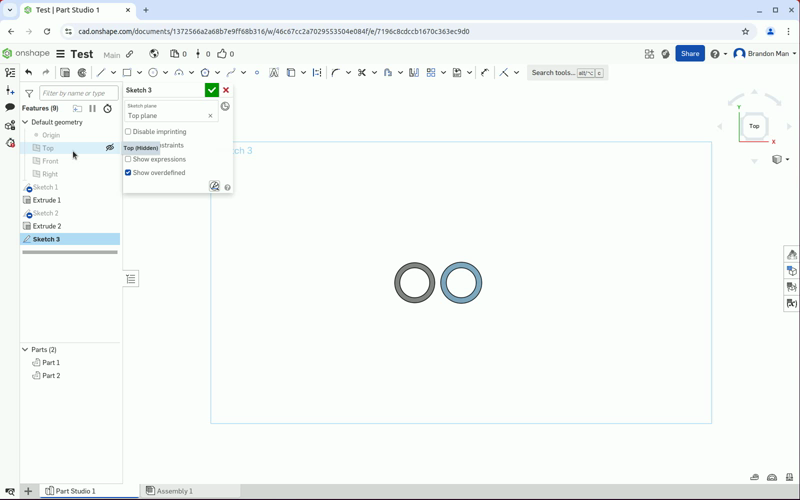
mouse_move(73, 352)
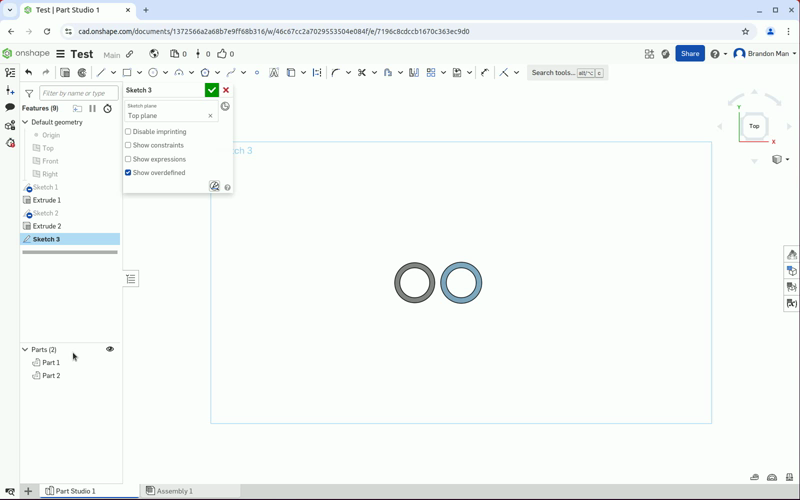
key(y)
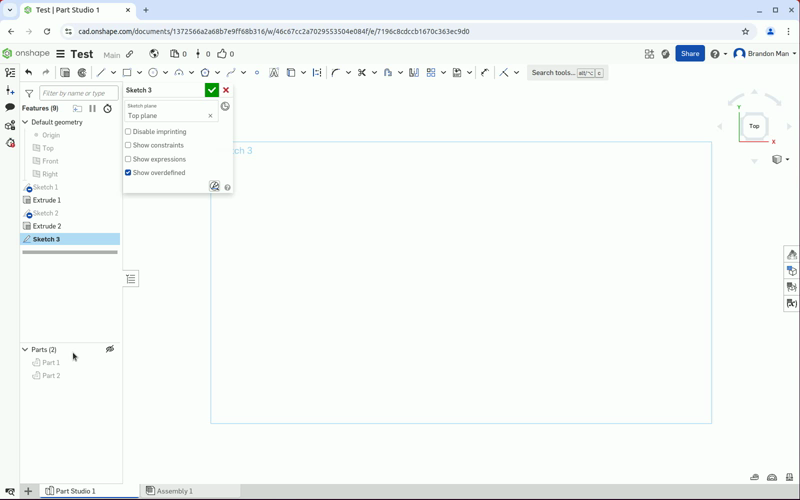
key(c)
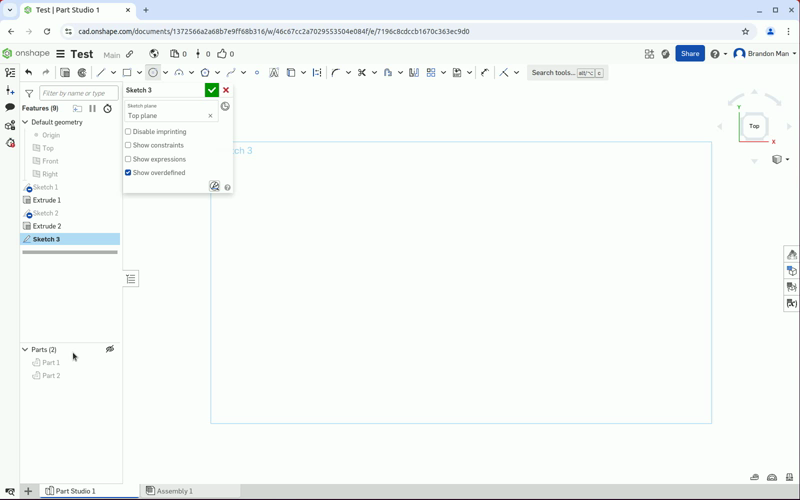
key_down(shift)
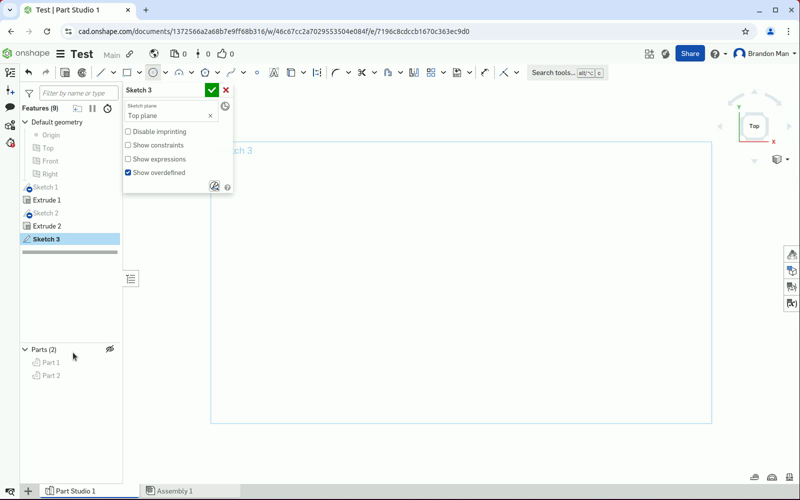
mouse_move(368, 282)
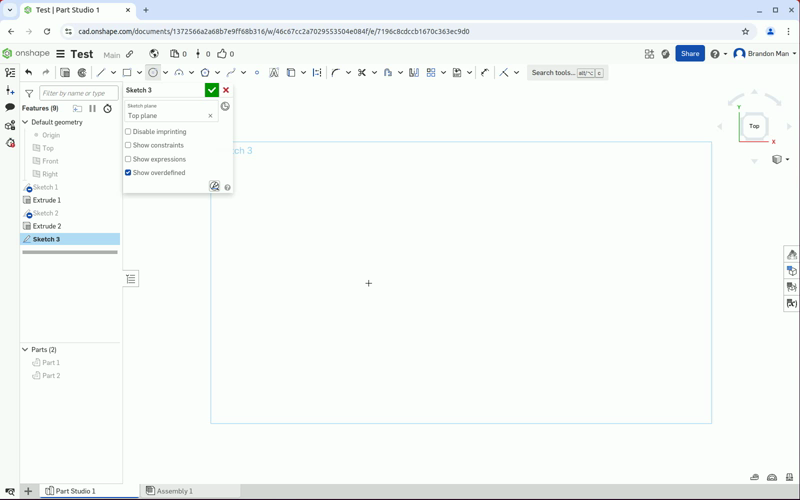
click(368, 282)
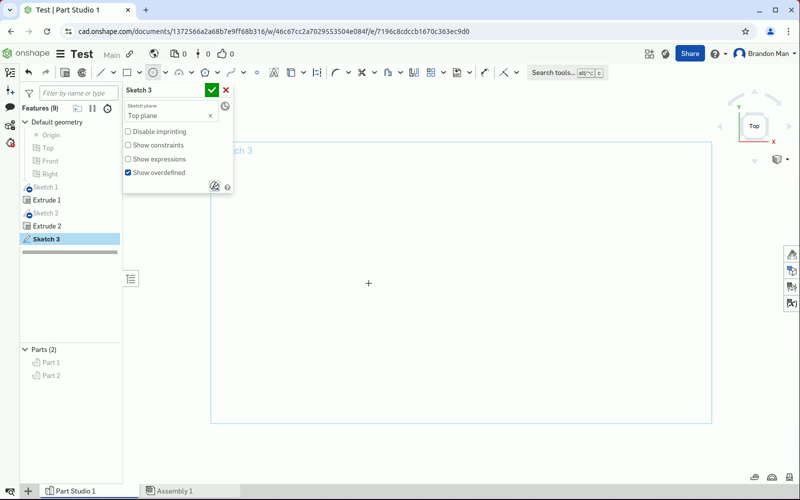
key_up(shift)
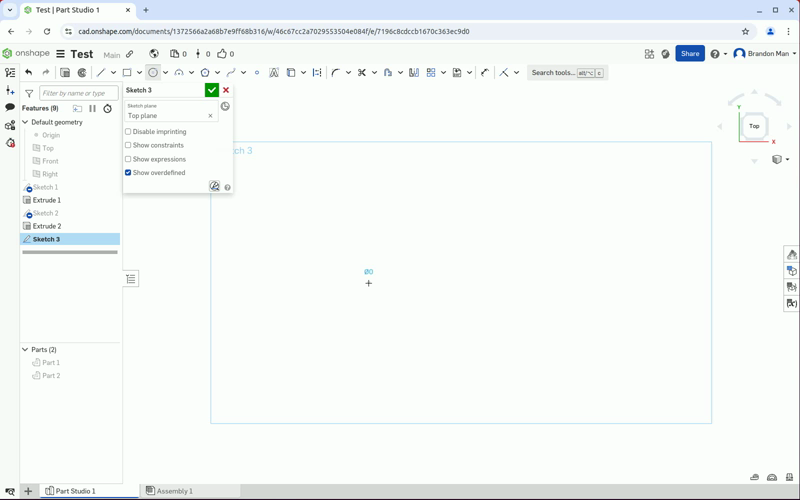
mouse_move(388, 282)
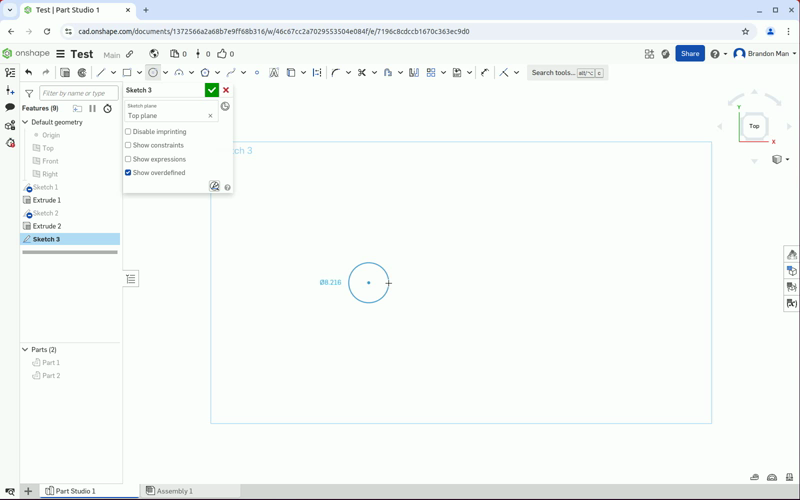
click(388, 282)
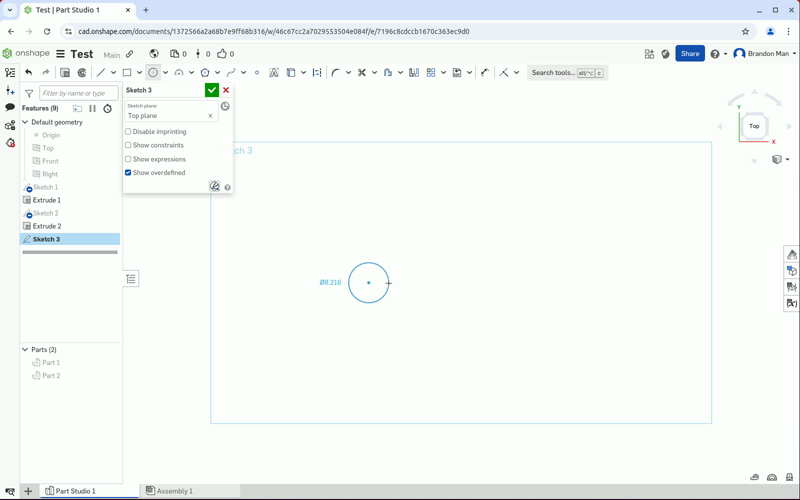
key(esc)
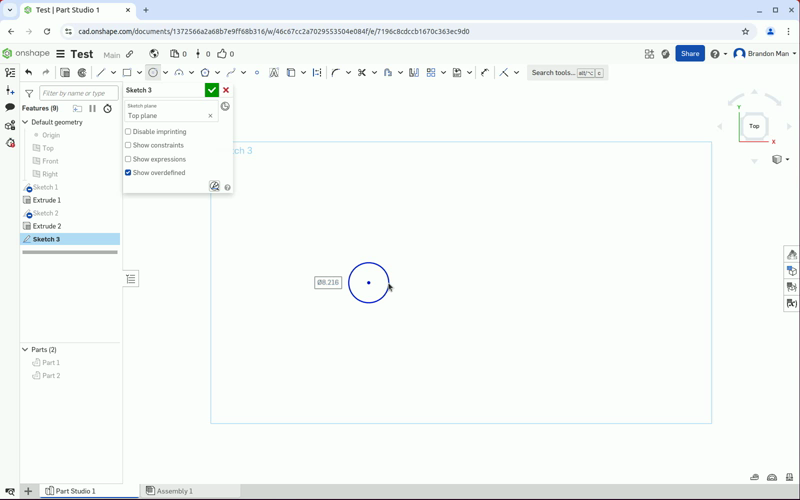
key(c)
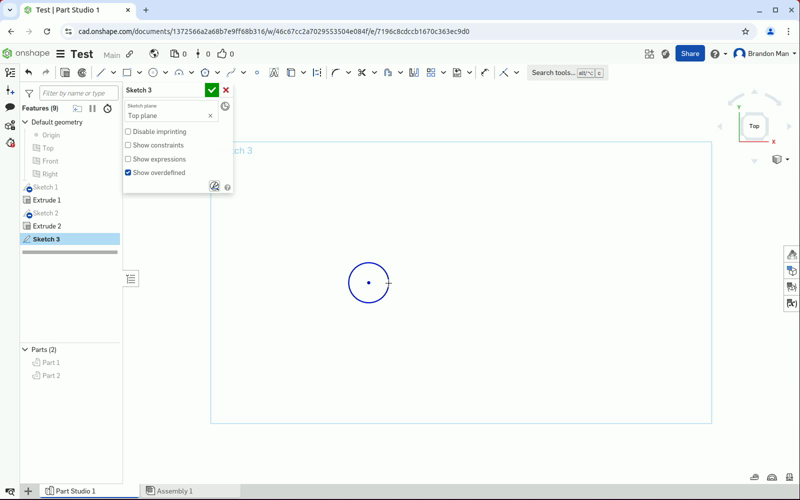
key_down(shift)
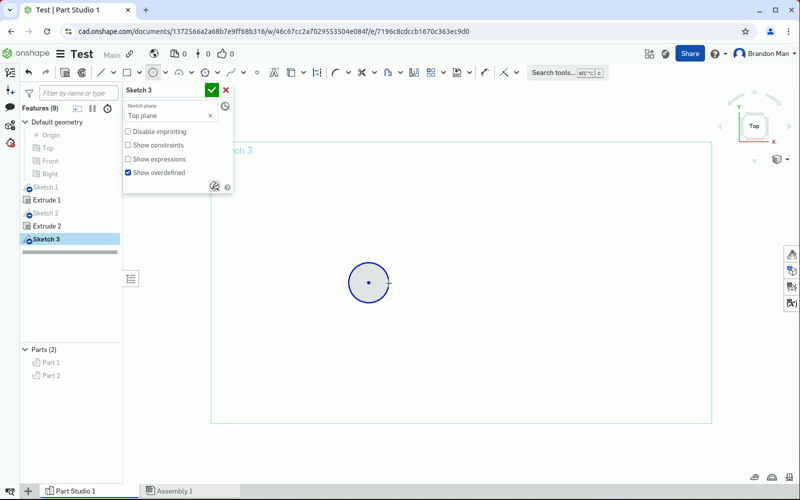
mouse_move(368, 282)
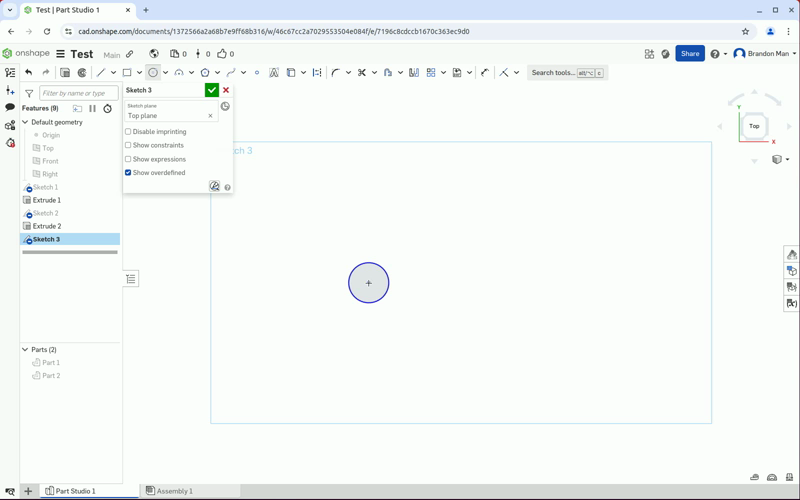
click(368, 282)
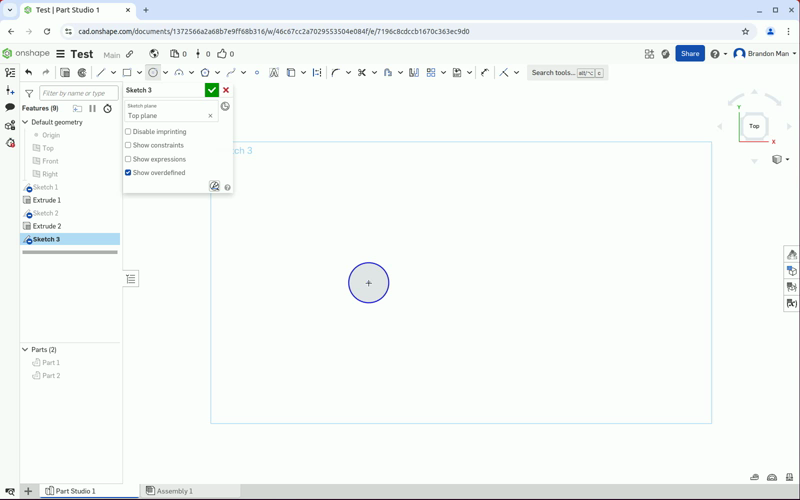
key_up(shift)
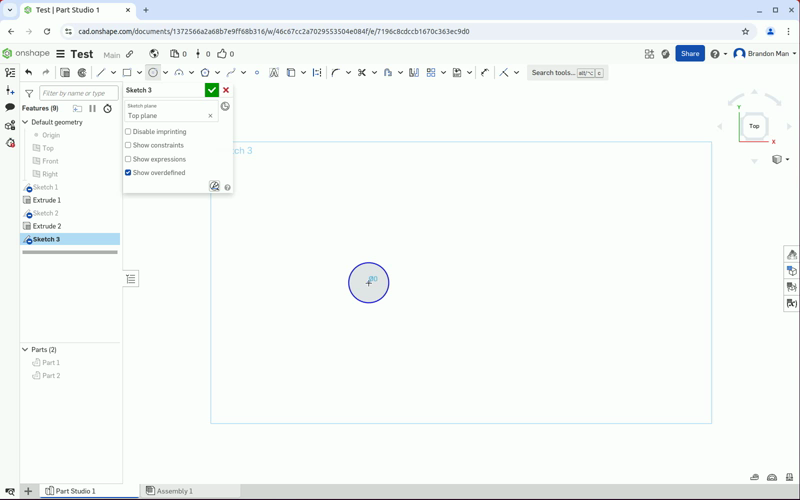
mouse_move(383, 282)
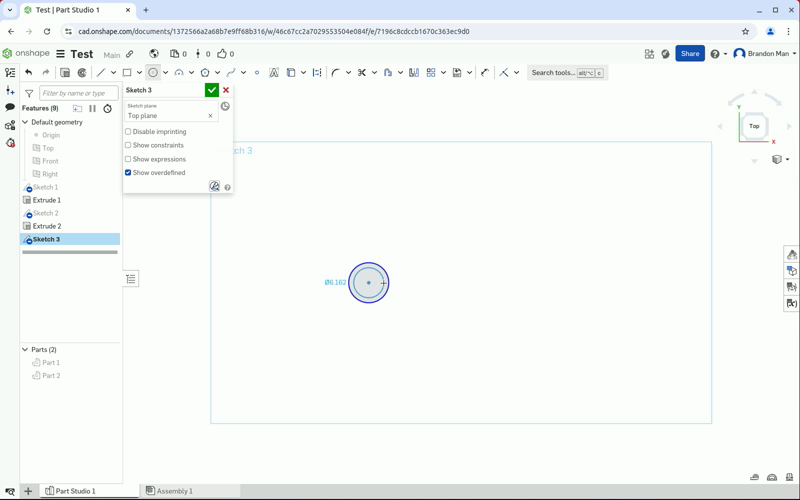
click(383, 282)
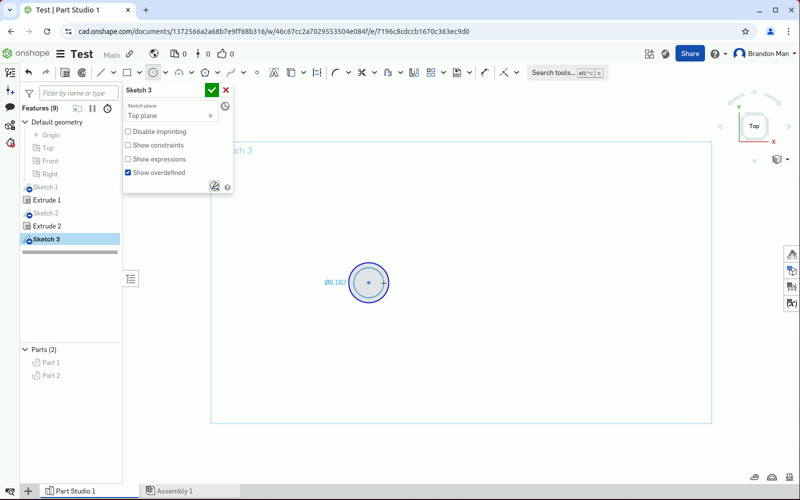
key(esc)
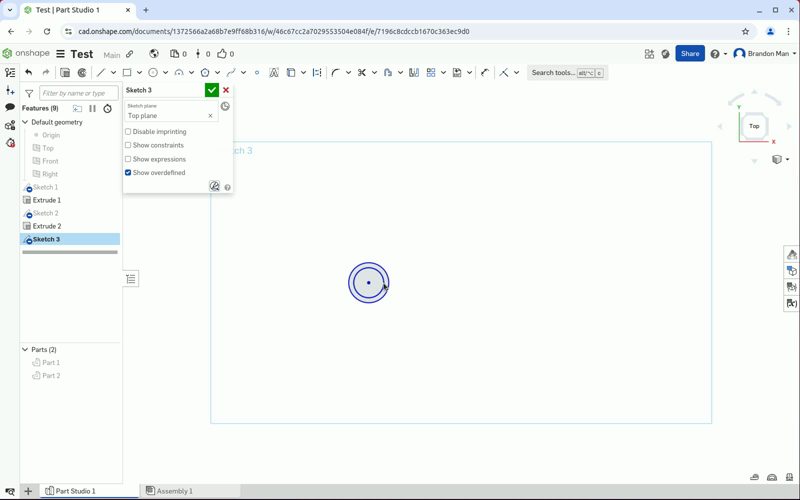
mouse_move(368, 301)
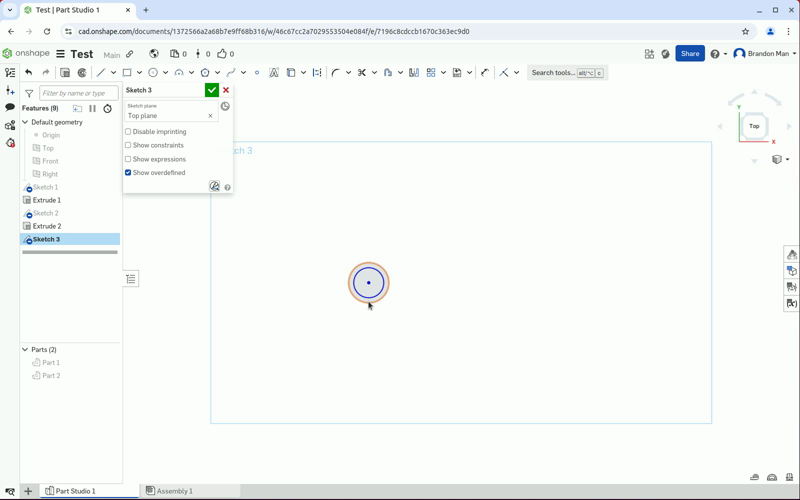
scroll(6)
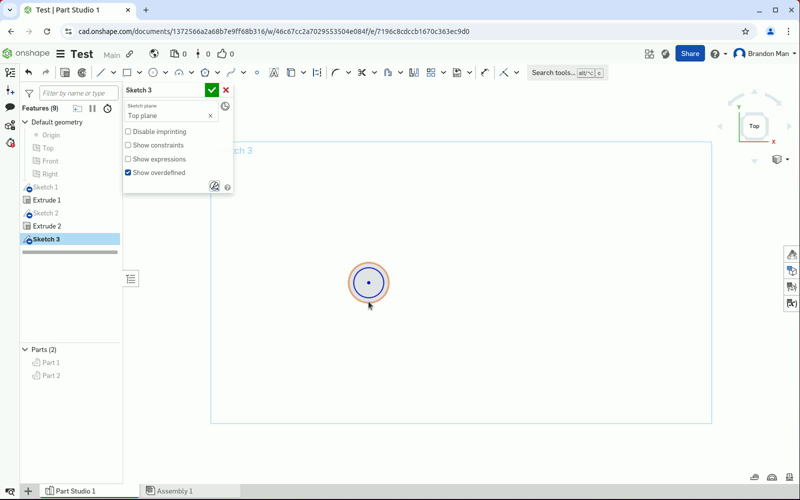
scroll(6)
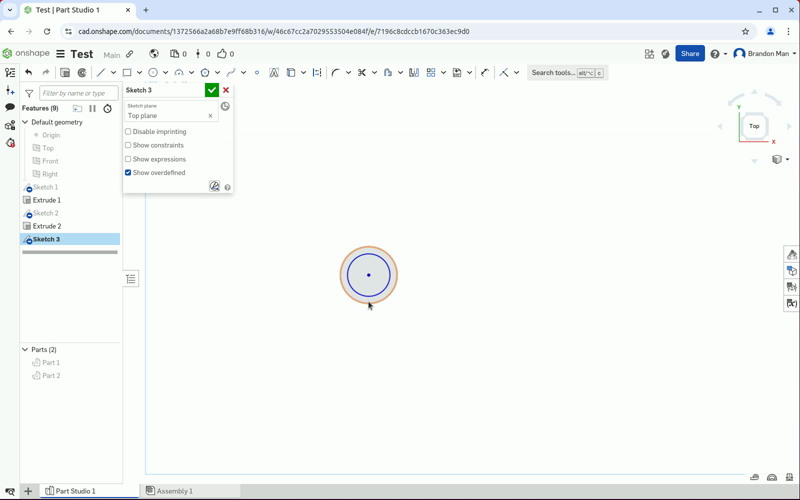
scroll(6)
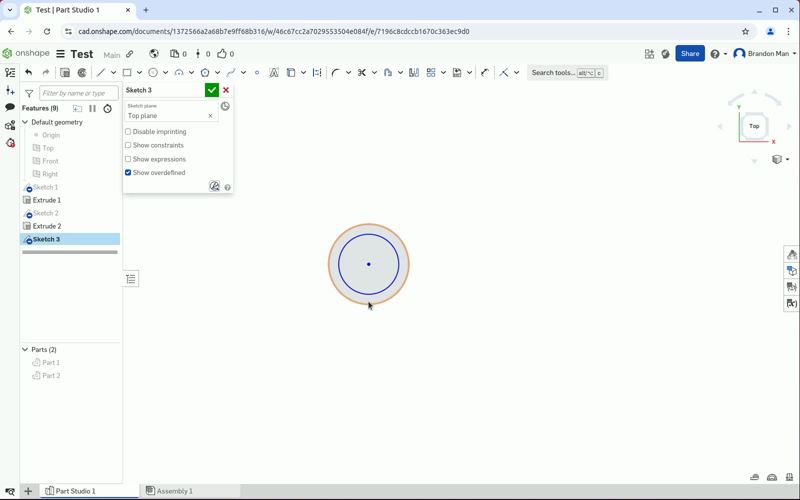
scroll(6)
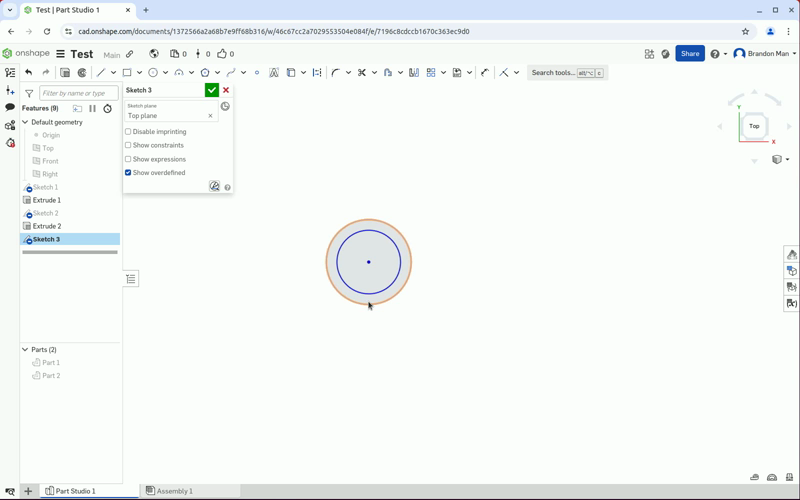
scroll(6)
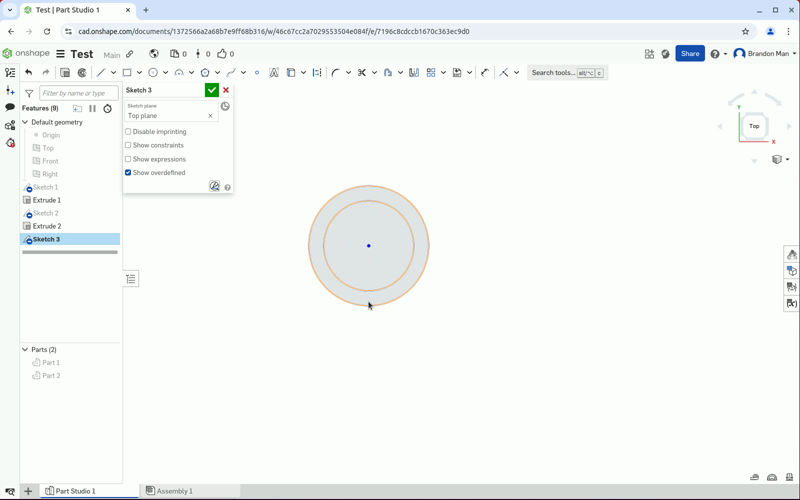
scroll(6)
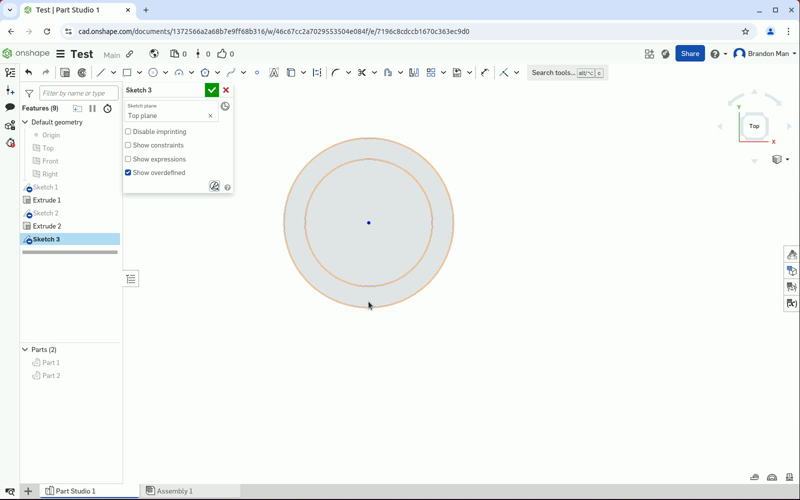
scroll(6)
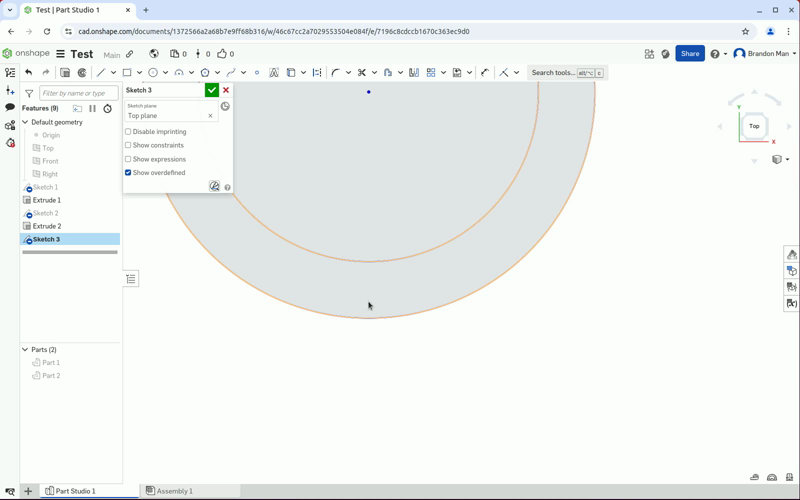
click(368, 301)
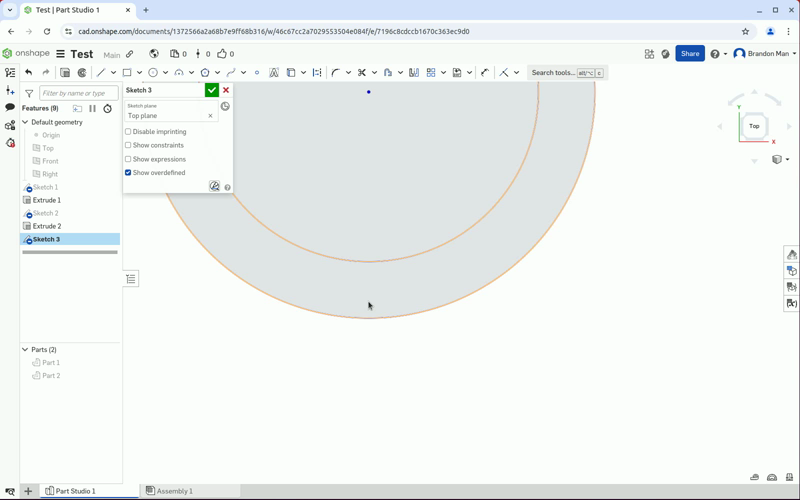
scroll(-6)
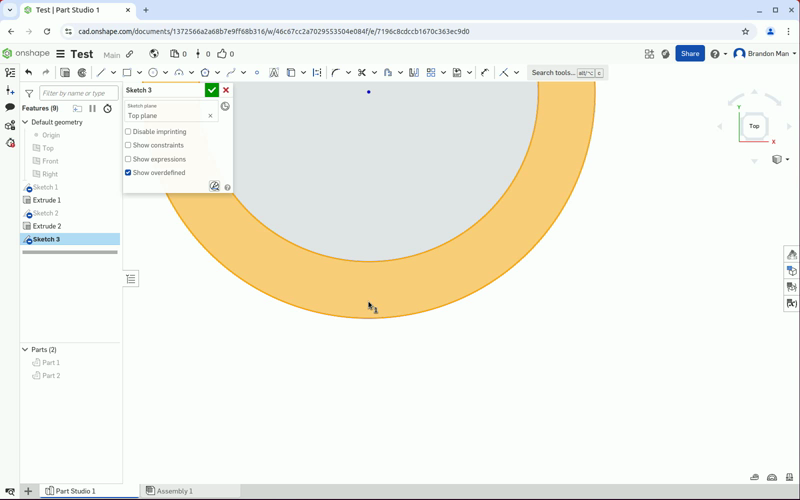
scroll(-6)
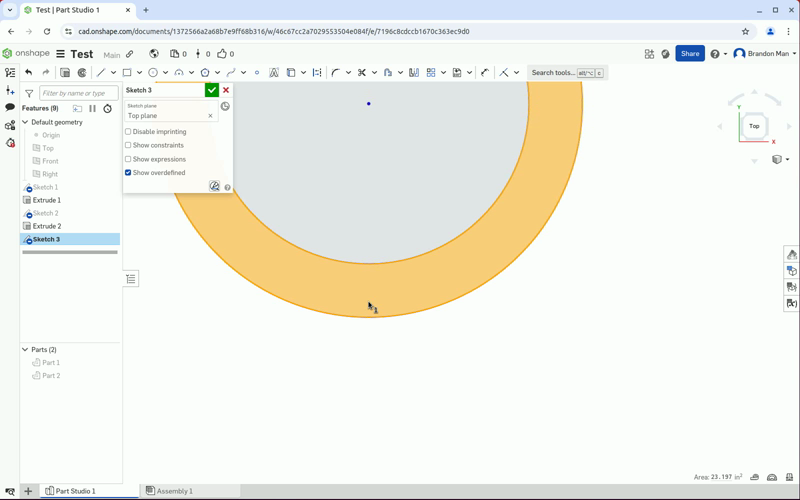
scroll(-6)
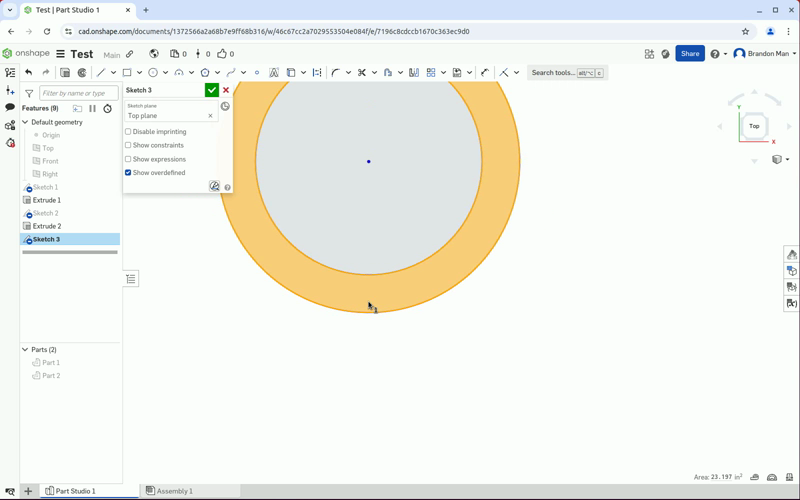
scroll(-6)
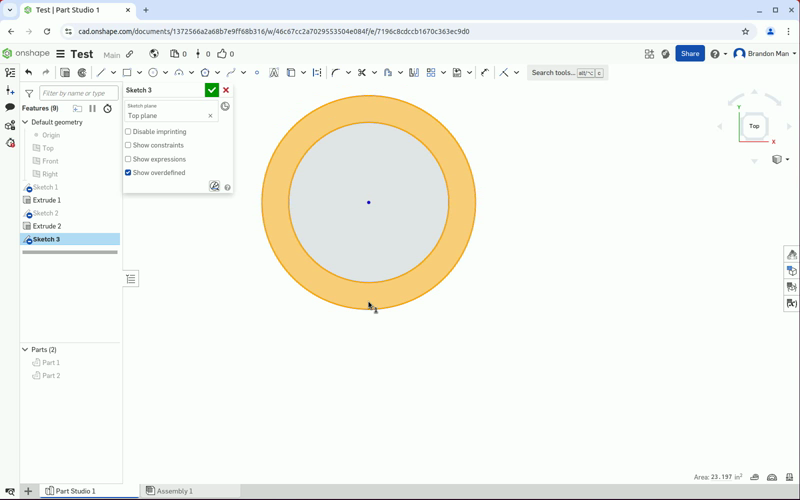
scroll(-6)
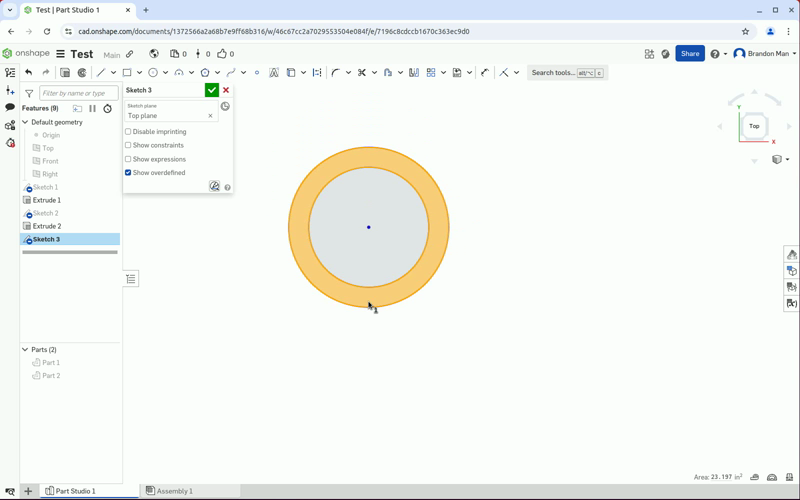
scroll(-6)
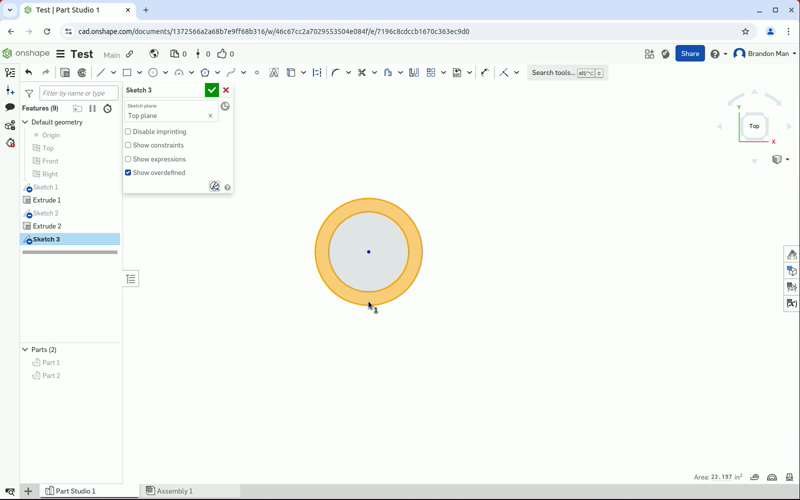
scroll(-6)
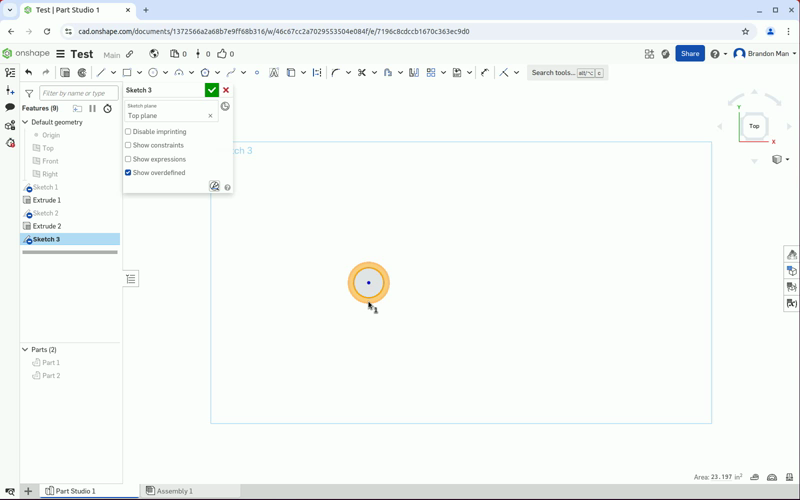
mouse_move(73, 352)
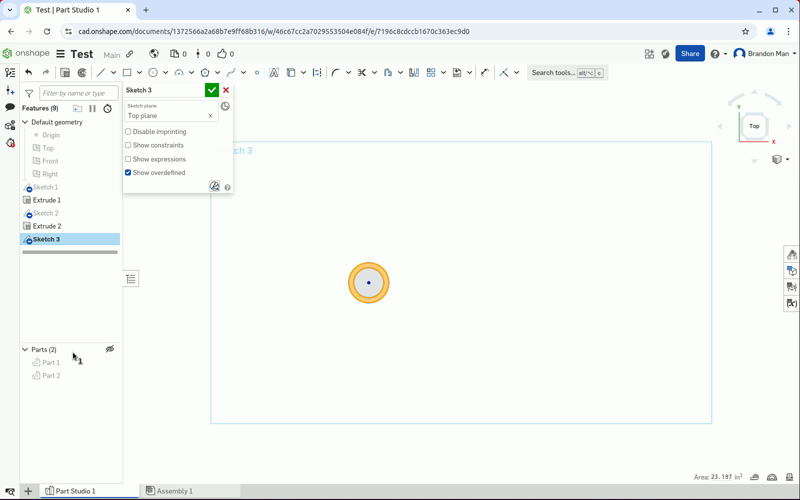
key(shift+y)
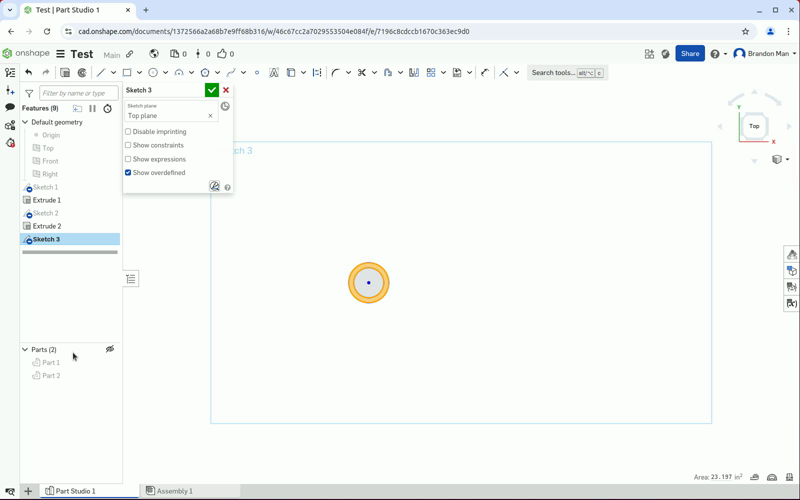
key(shift+e)
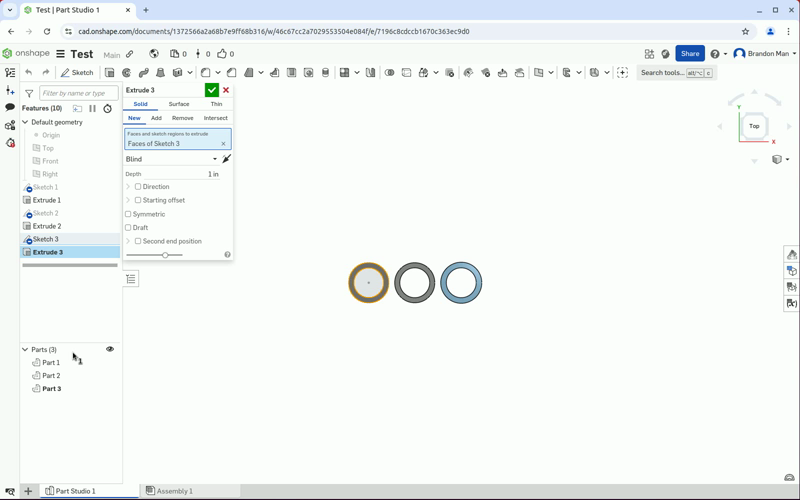
mouse_move(143, 106)
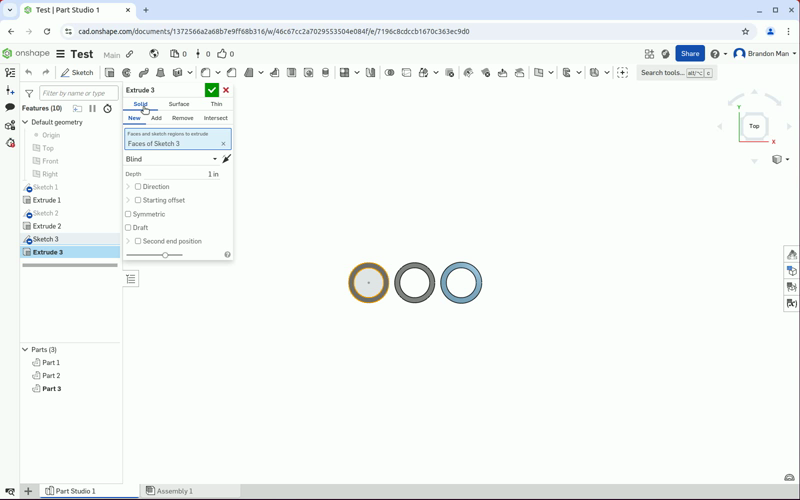
click(143, 106)
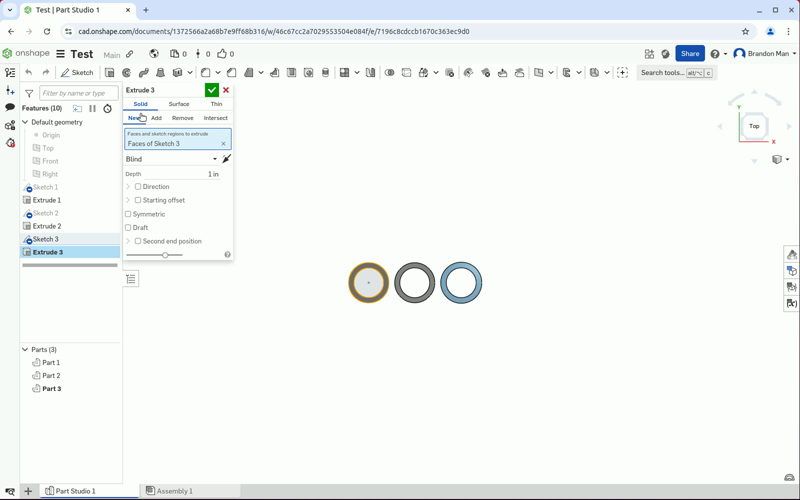
mouse_move(137, 120)
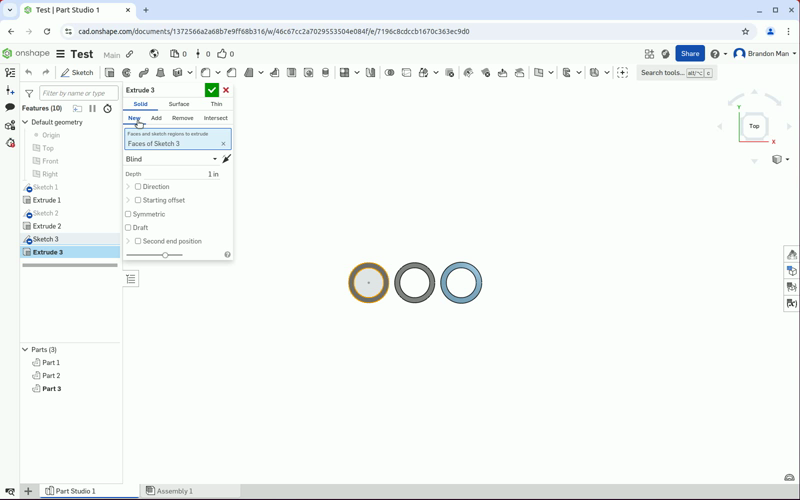
click(137, 120)
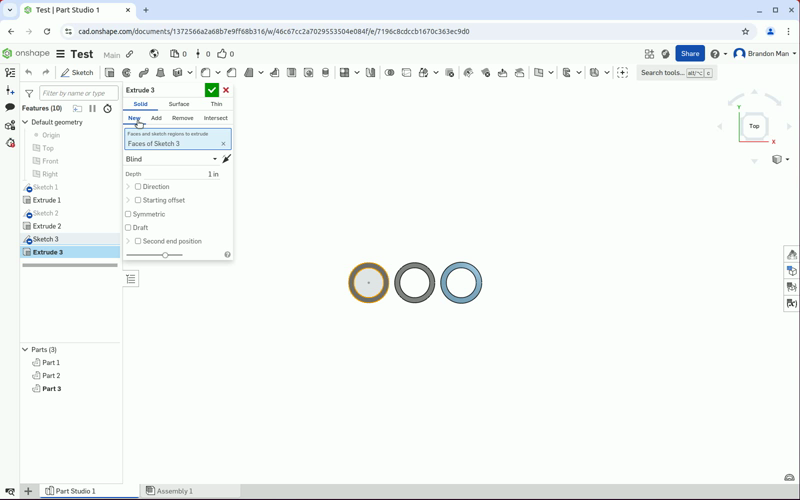
key(tab, 4)
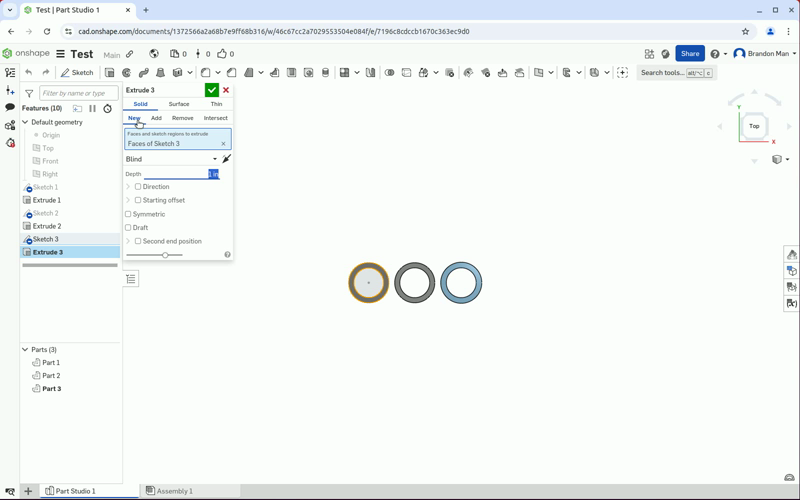
text(16.368)
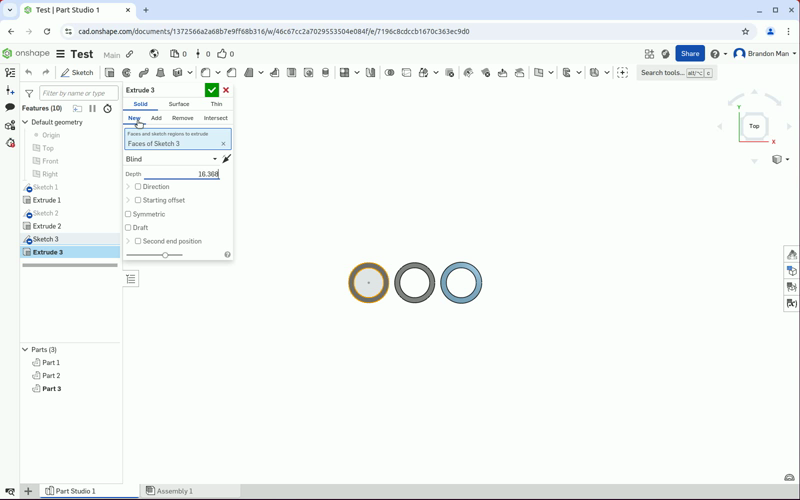
key(enter)
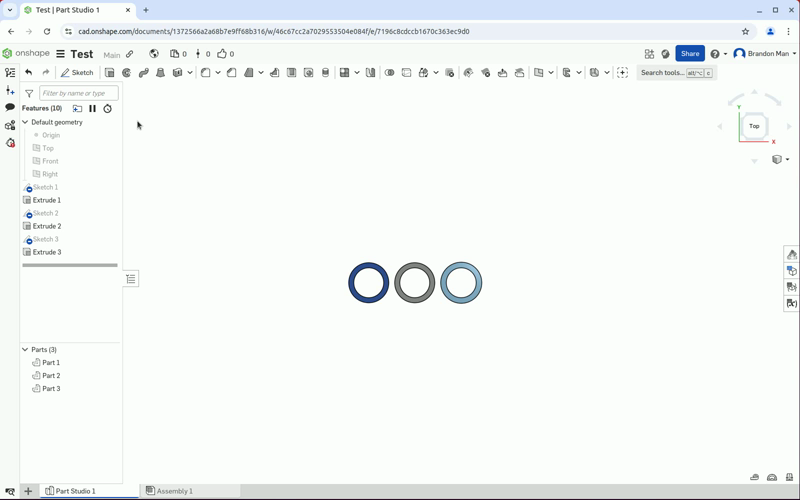
key(shift+h)
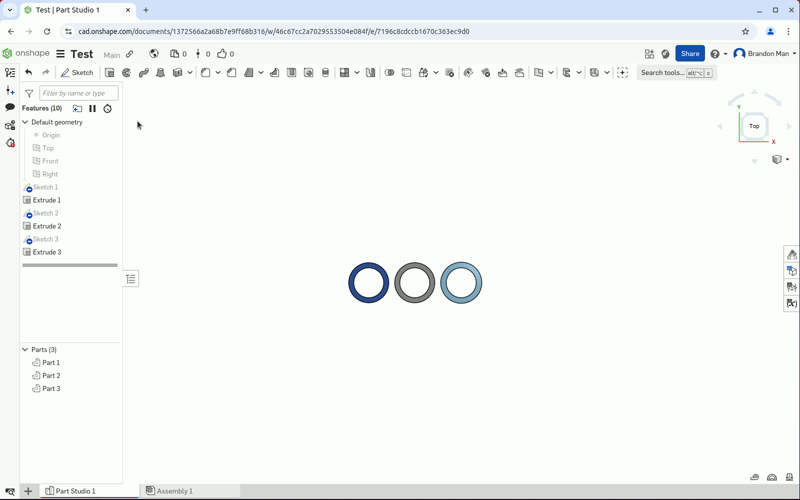
key(shift+h)
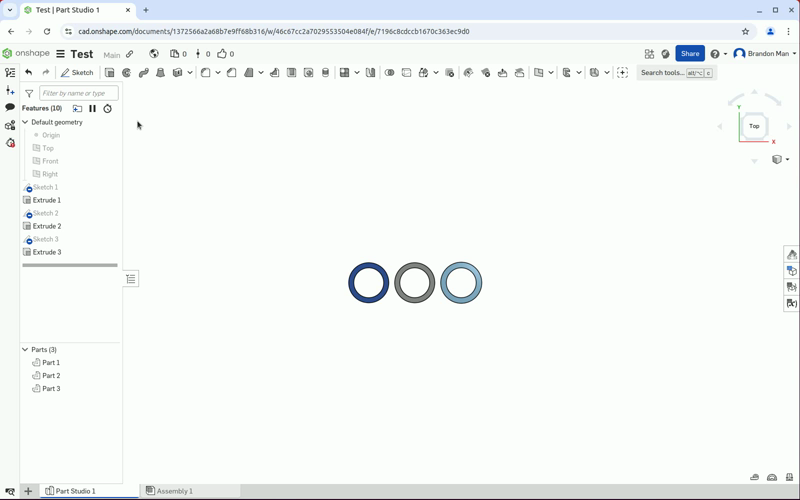
mouse_move(73, 189)
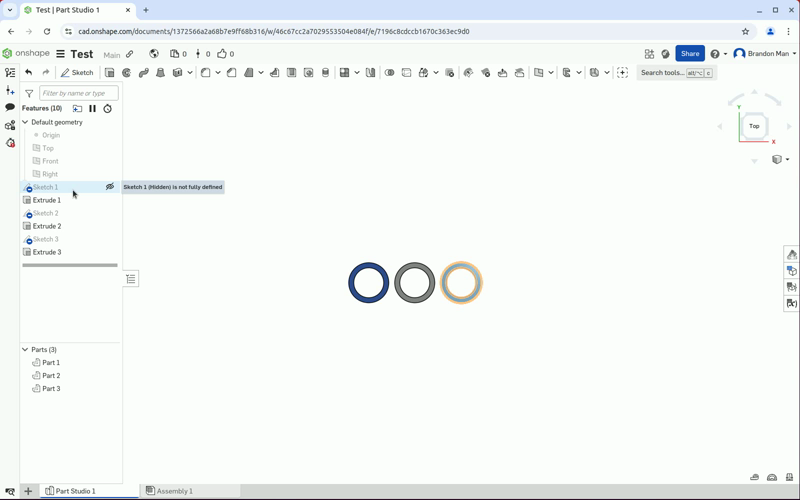
click(73, 189)
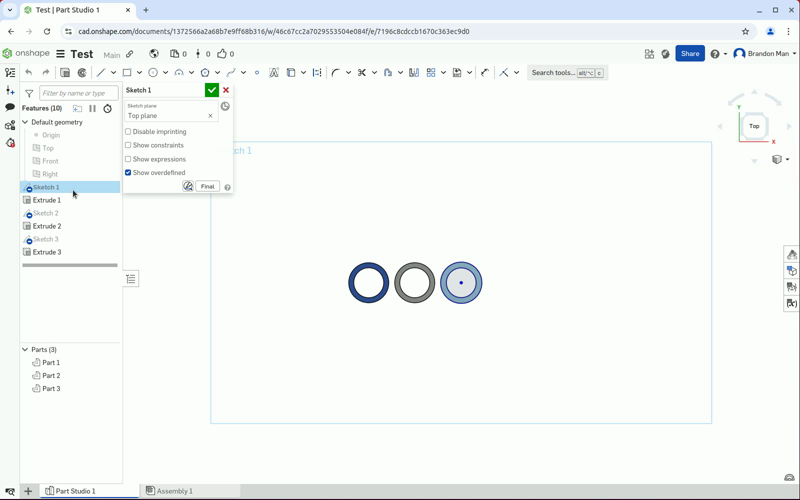
mouse_move(229, 92)
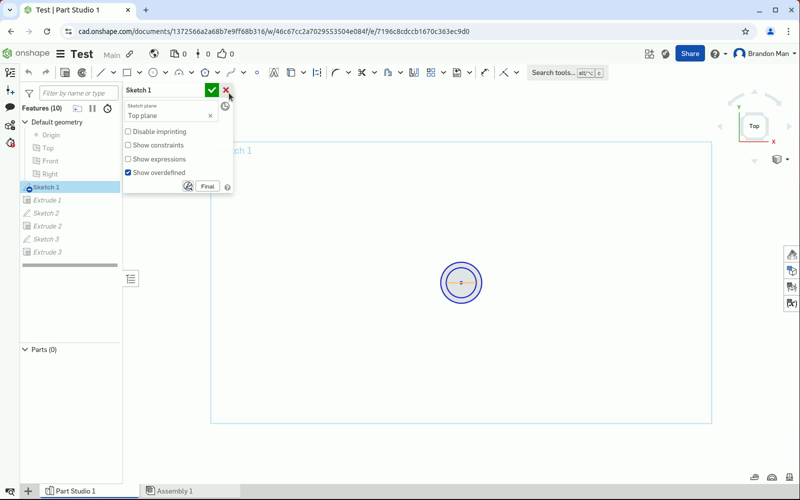
click(229, 92)
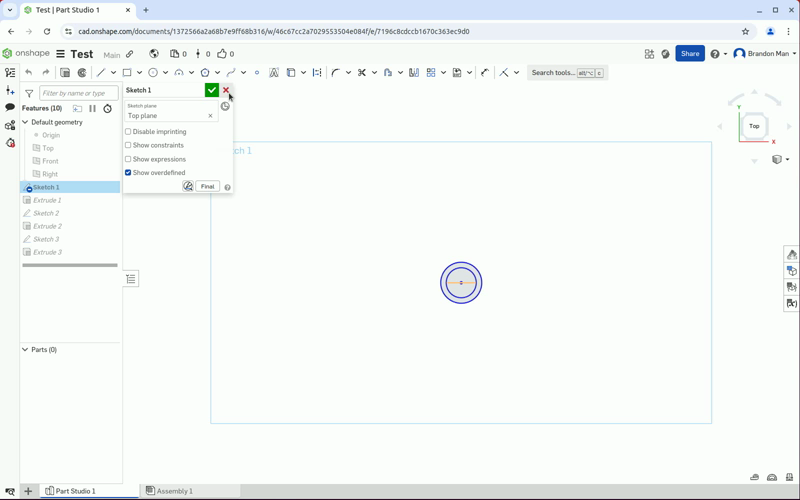
key(shift+s)
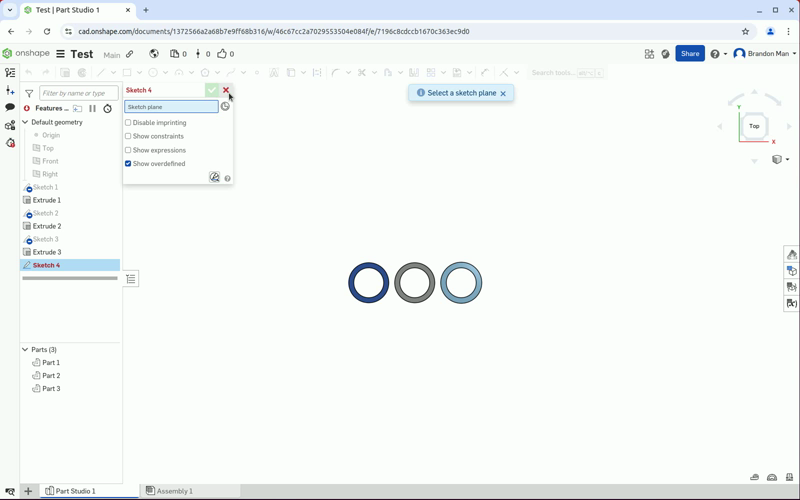
mouse_move(73, 150)
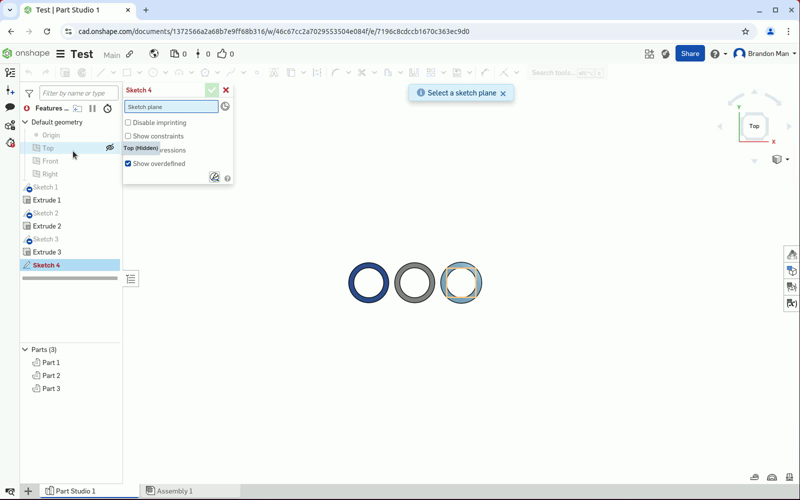
click(73, 150)
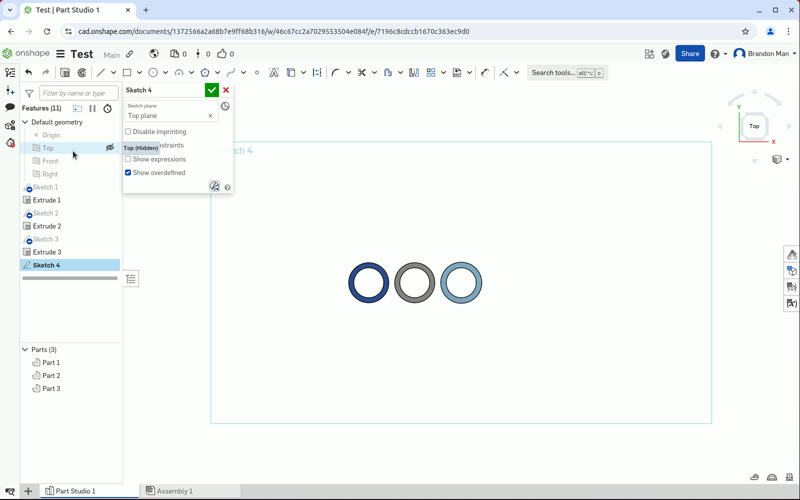
mouse_move(73, 352)
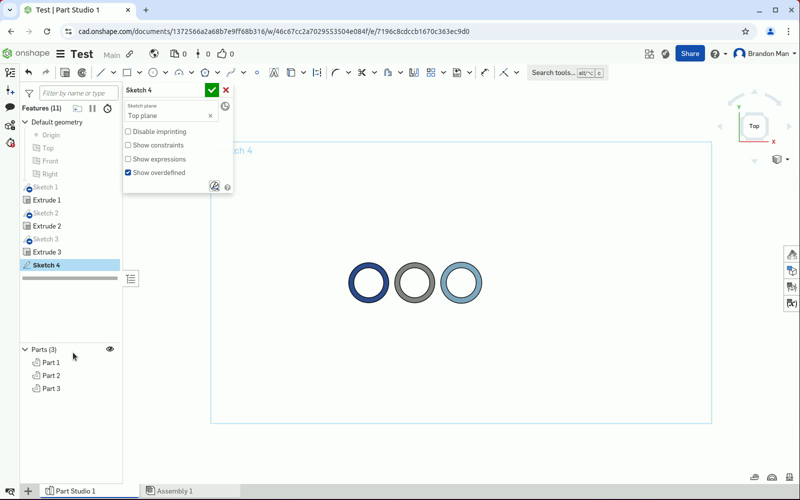
key(y)
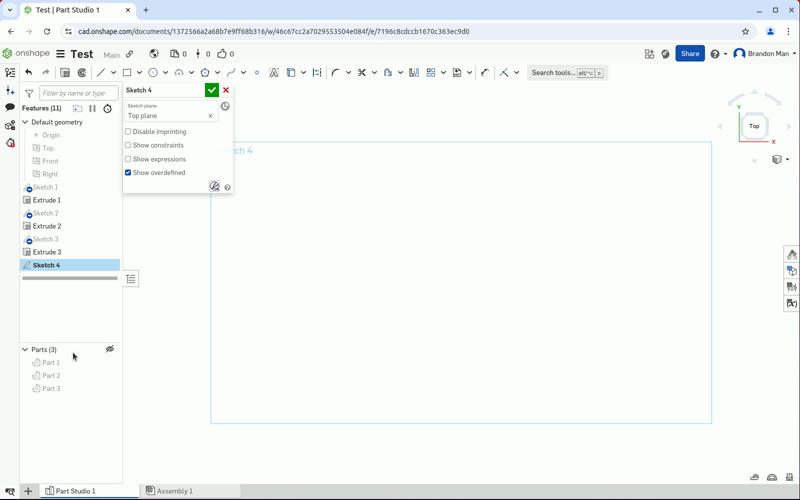
key(c)
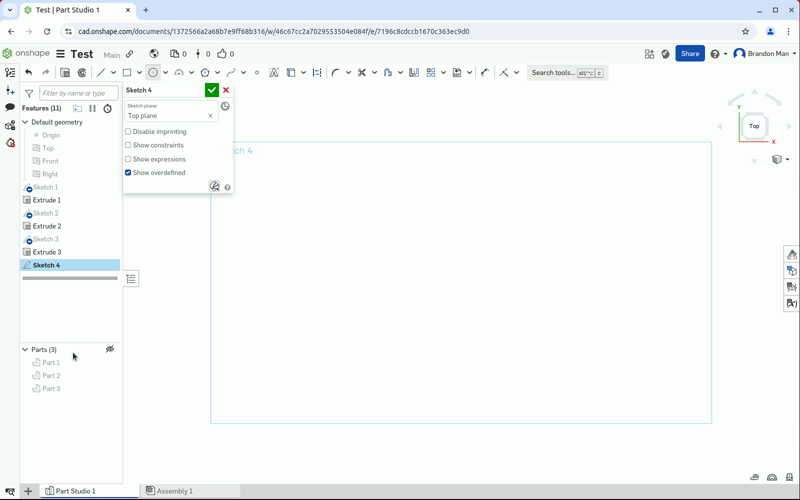
key_down(shift)
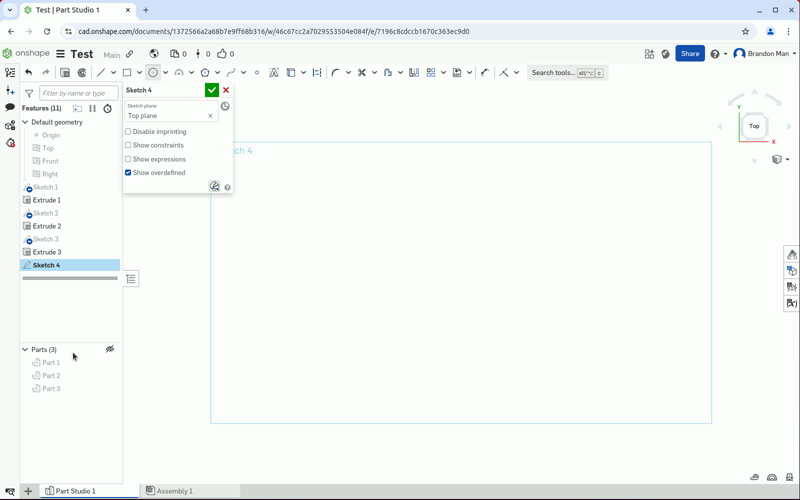
mouse_move(509, 282)
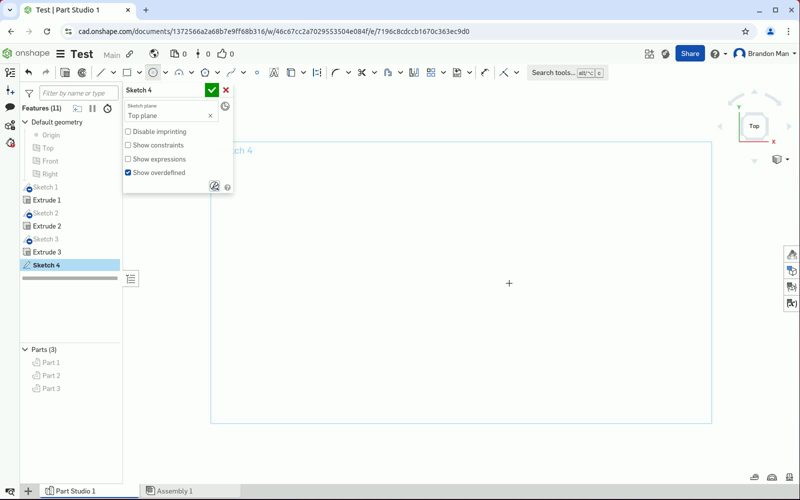
click(509, 282)
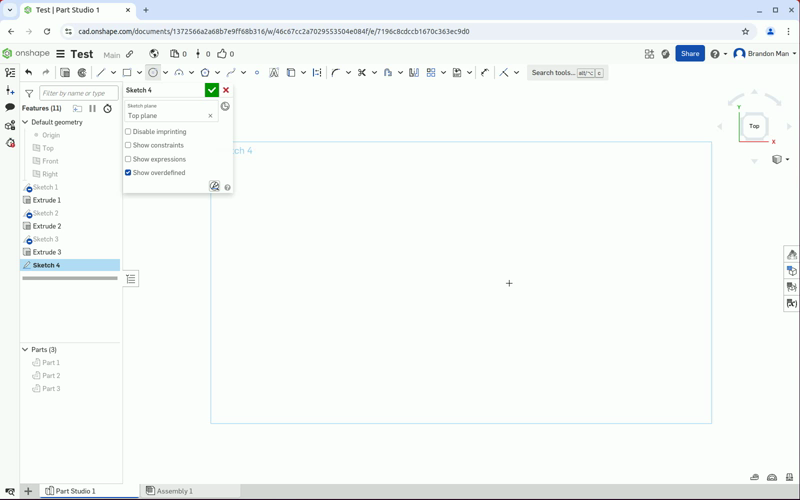
key_up(shift)
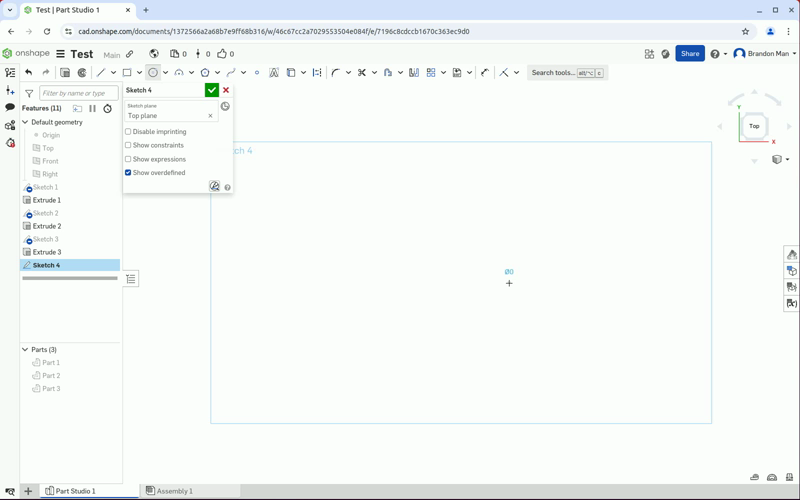
mouse_move(529, 282)
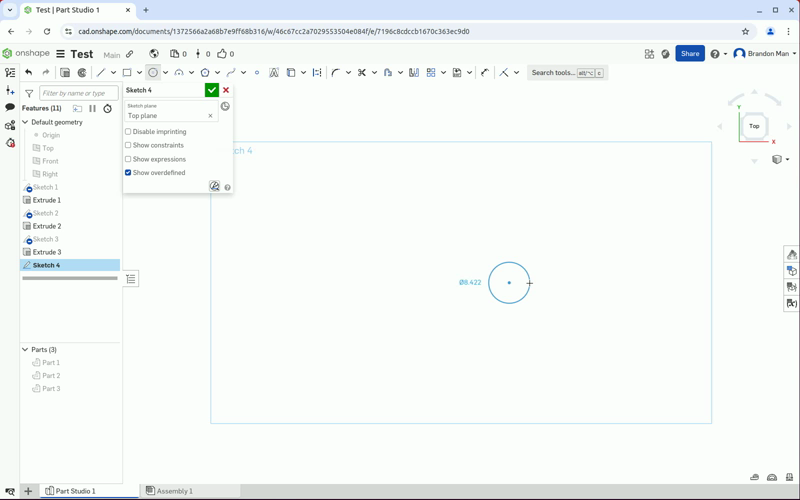
click(529, 282)
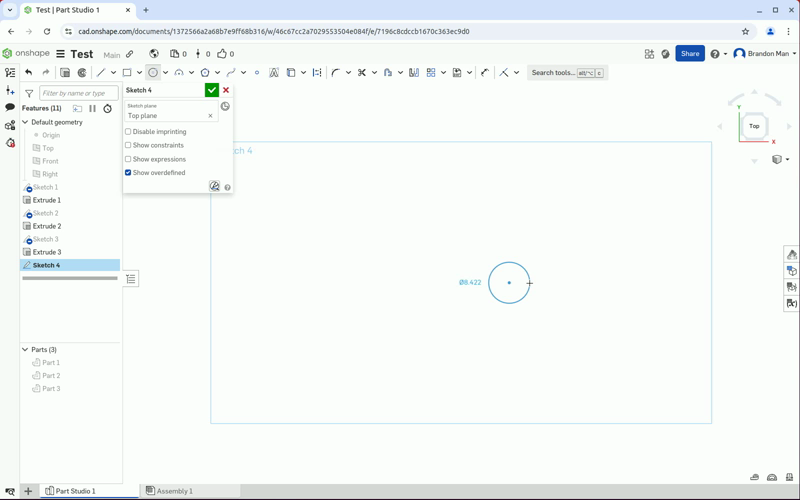
key(esc)
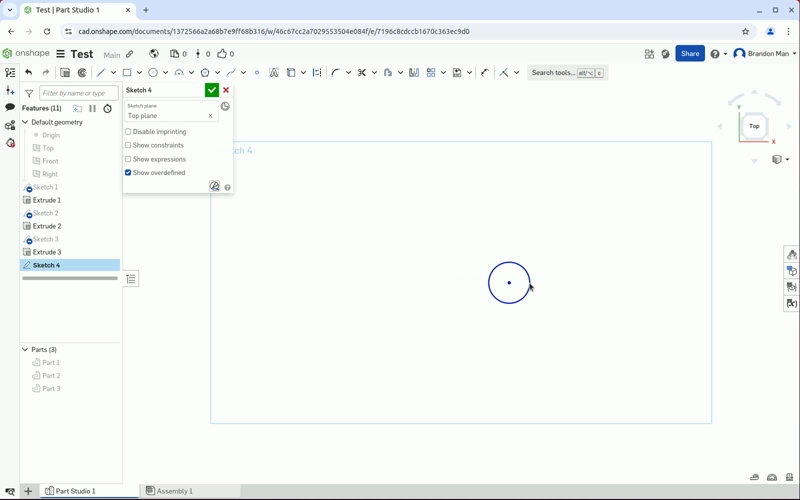
key(c)
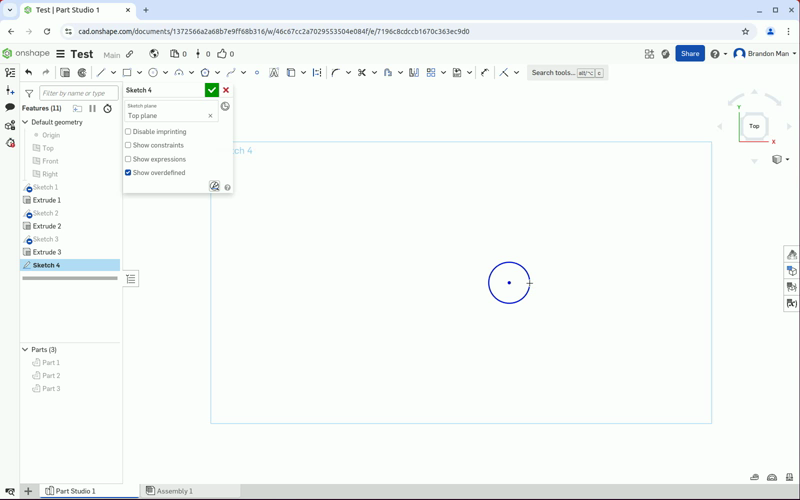
key_down(shift)
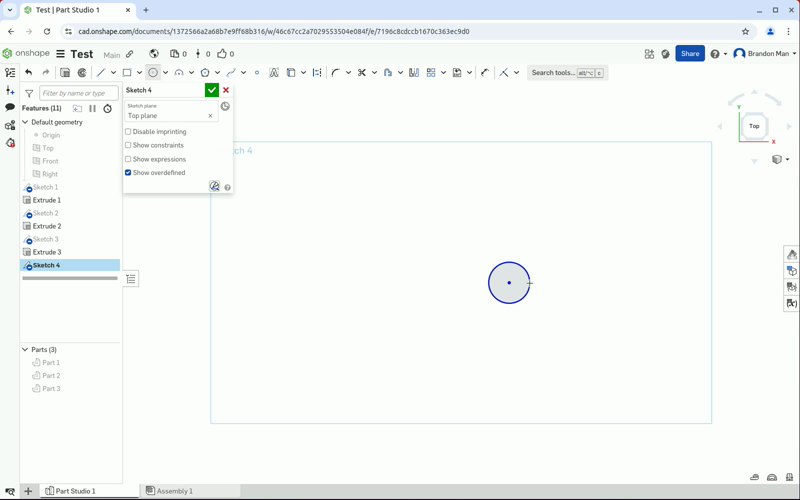
mouse_move(509, 282)
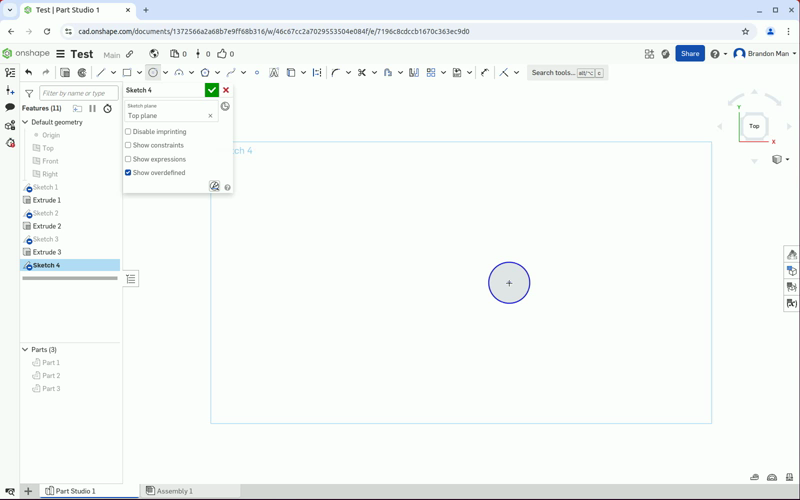
click(509, 282)
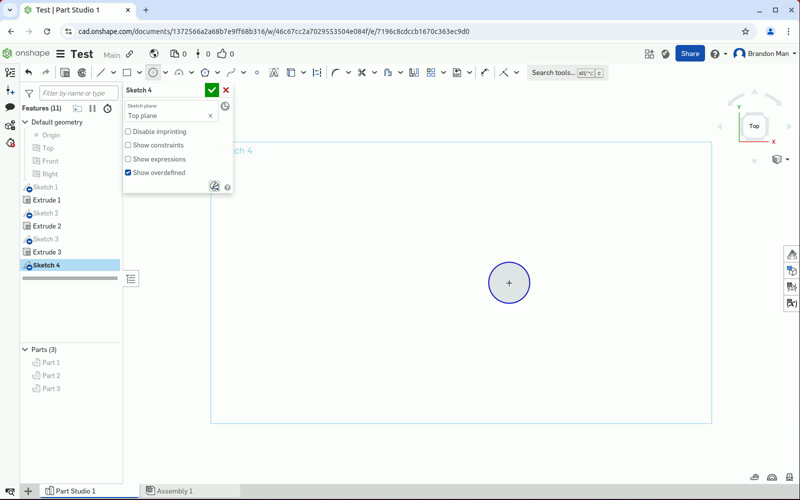
key_up(shift)
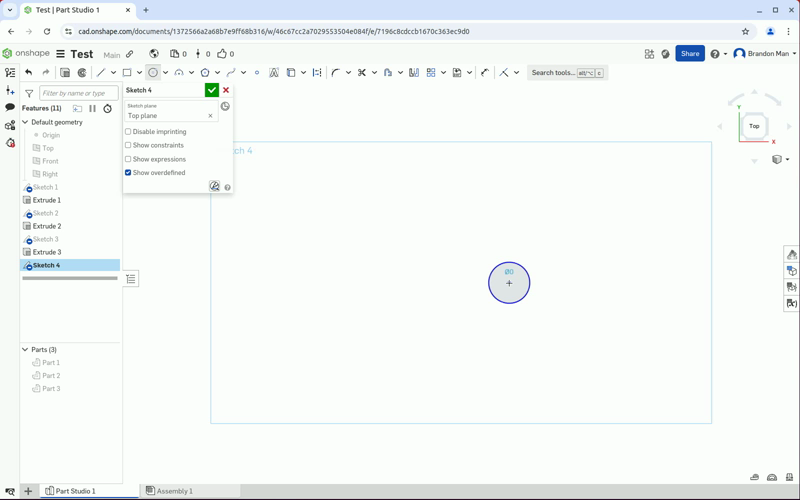
mouse_move(524, 282)
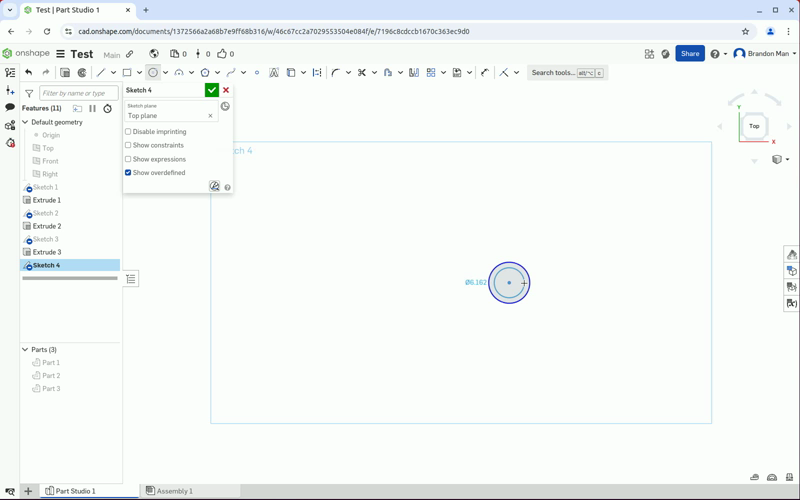
click(524, 282)
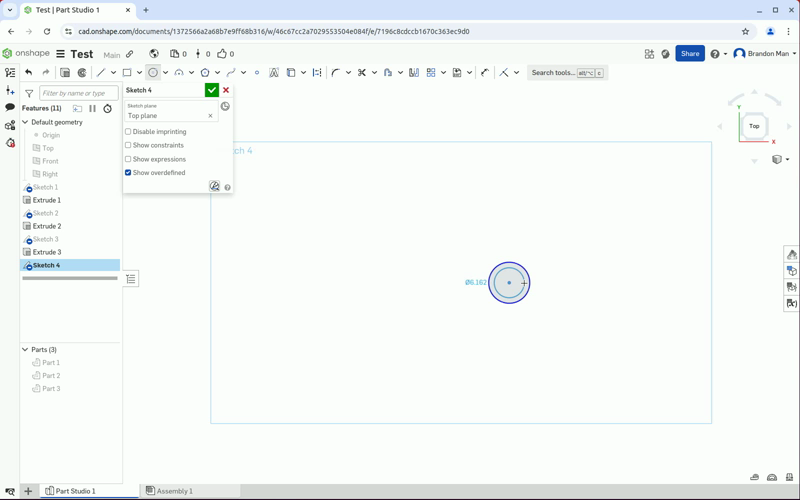
key(esc)
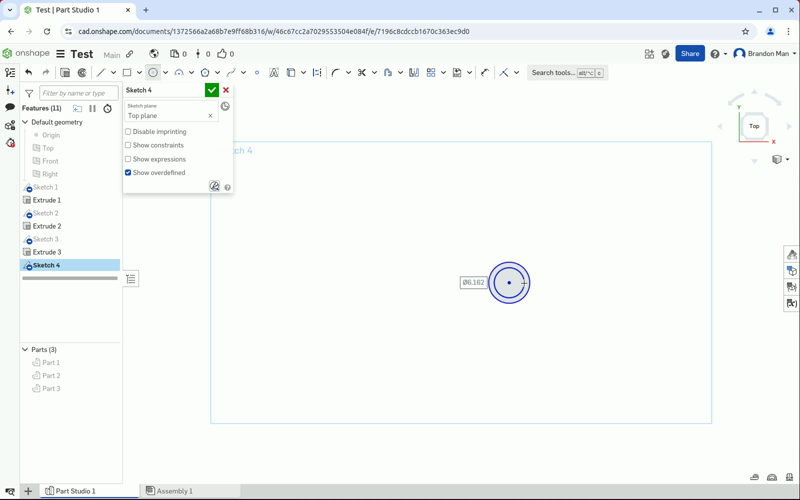
mouse_move(502, 300)
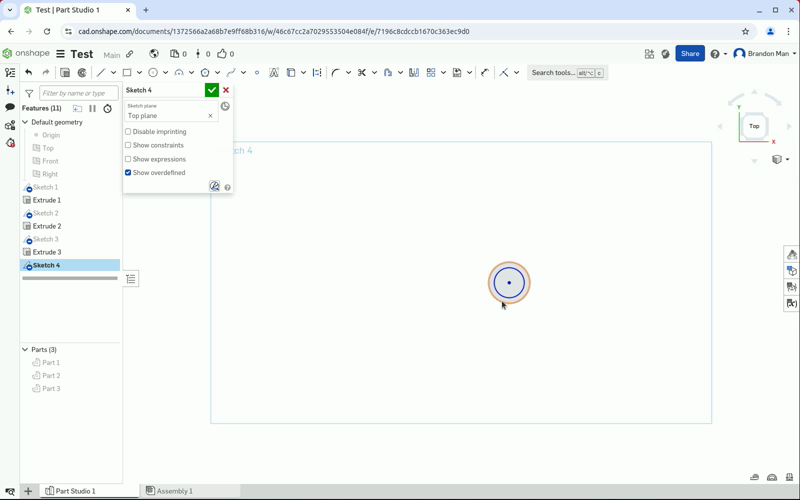
scroll(6)
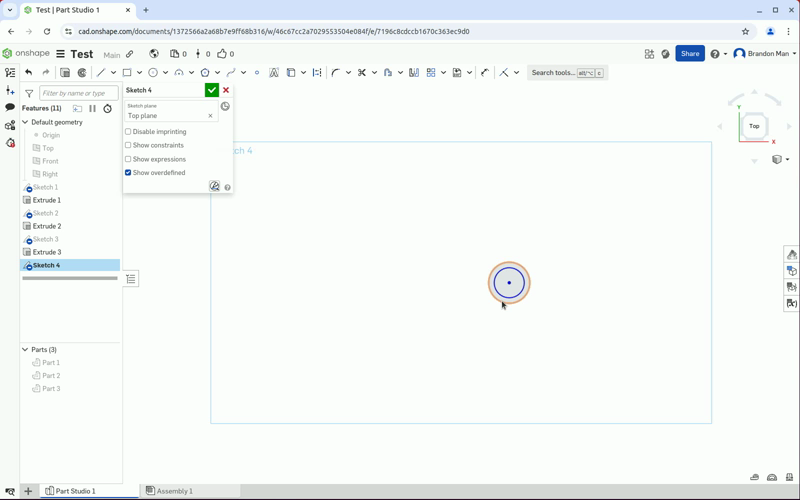
scroll(6)
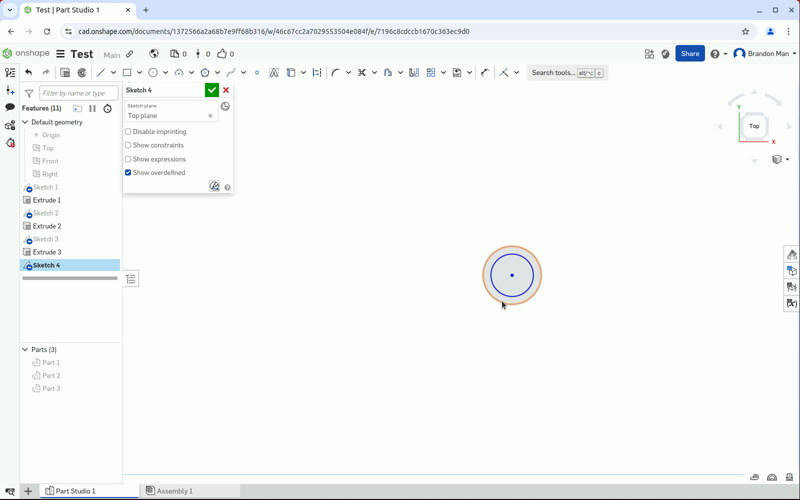
scroll(6)
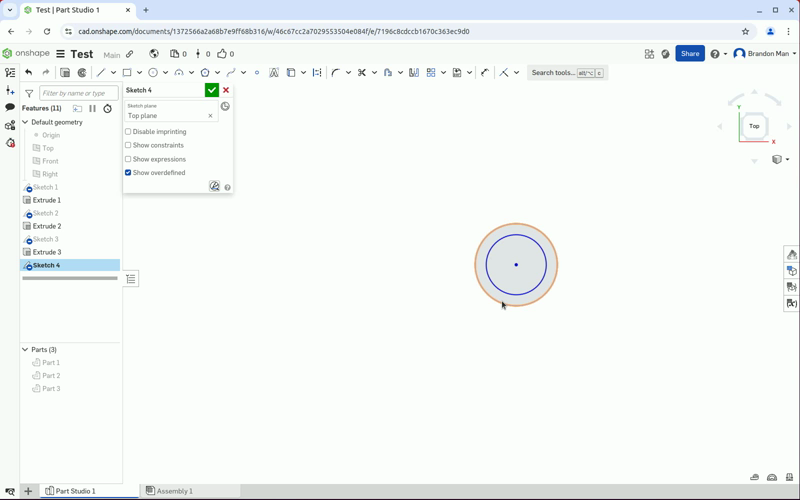
scroll(6)
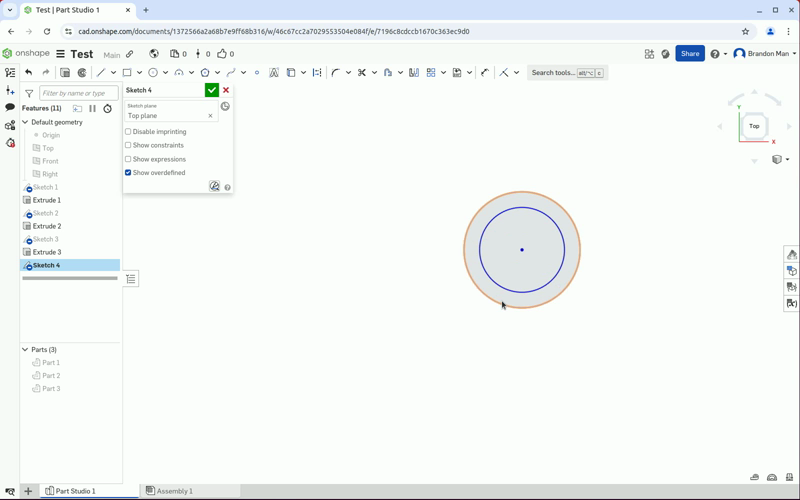
scroll(6)
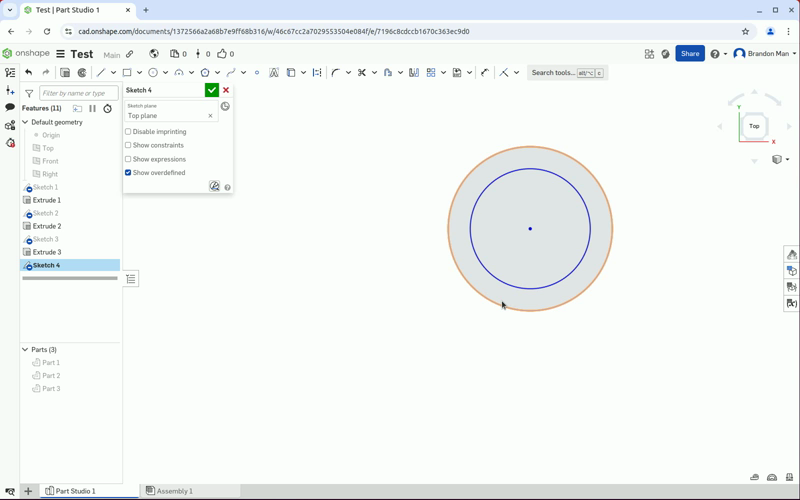
scroll(6)
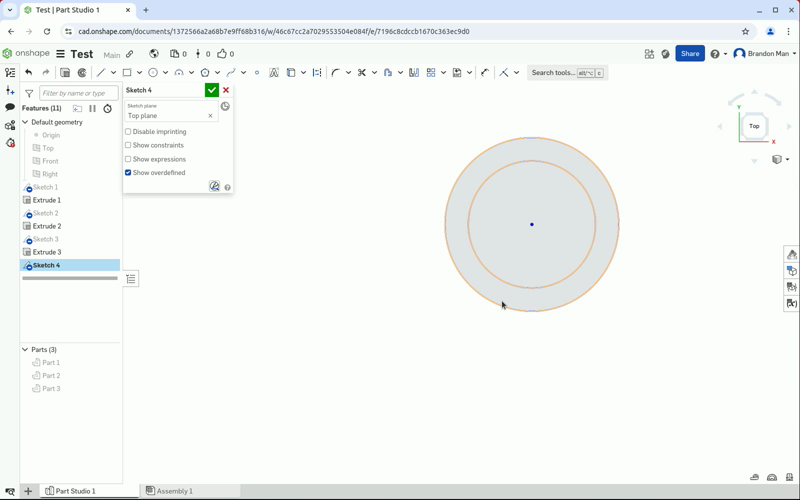
scroll(6)
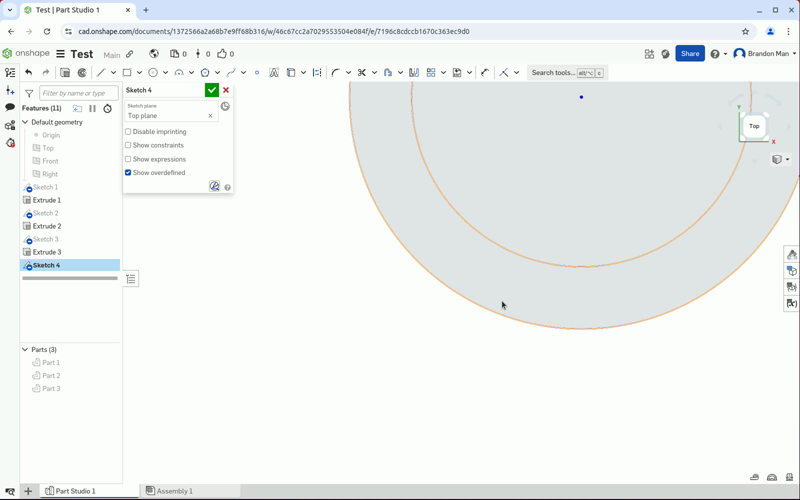
click(502, 300)
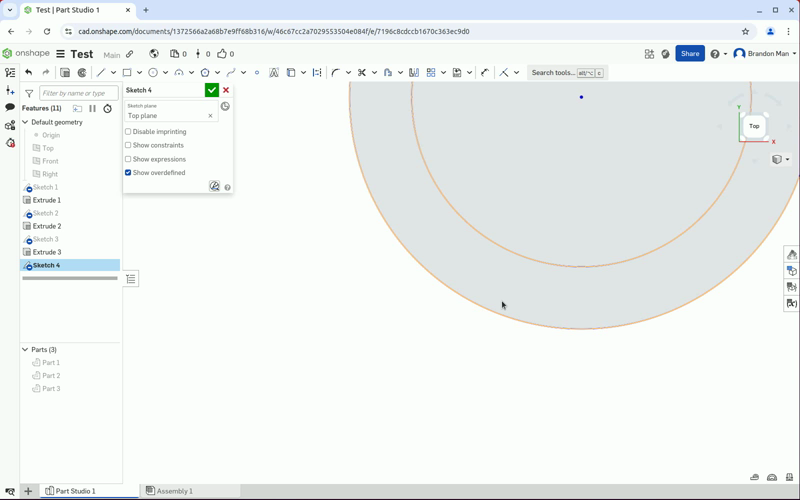
scroll(-6)
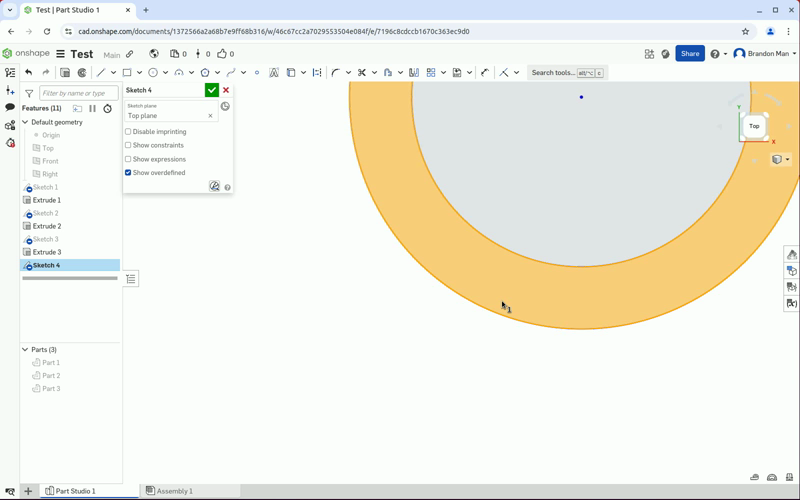
scroll(-6)
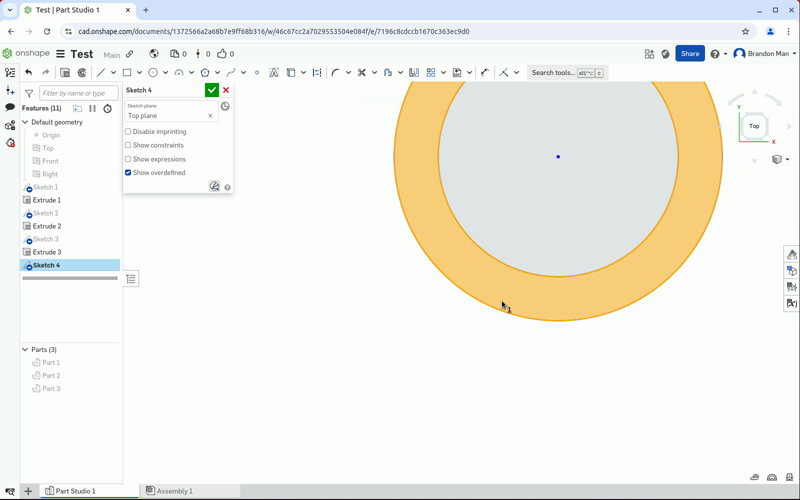
scroll(-6)
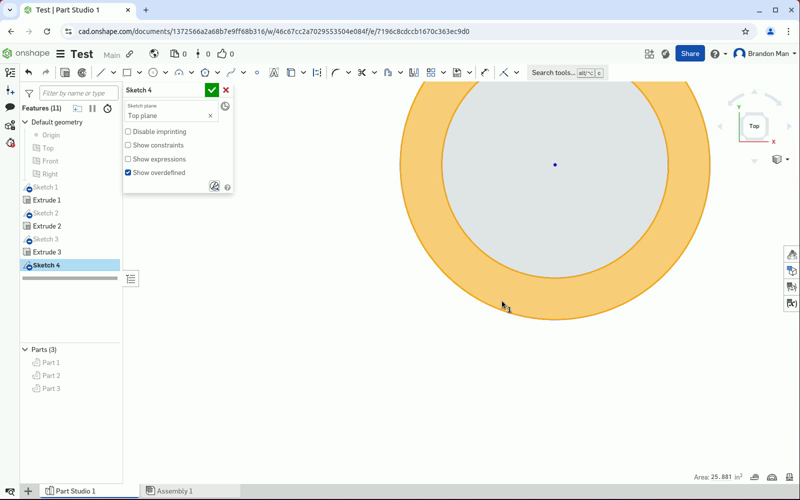
scroll(-6)
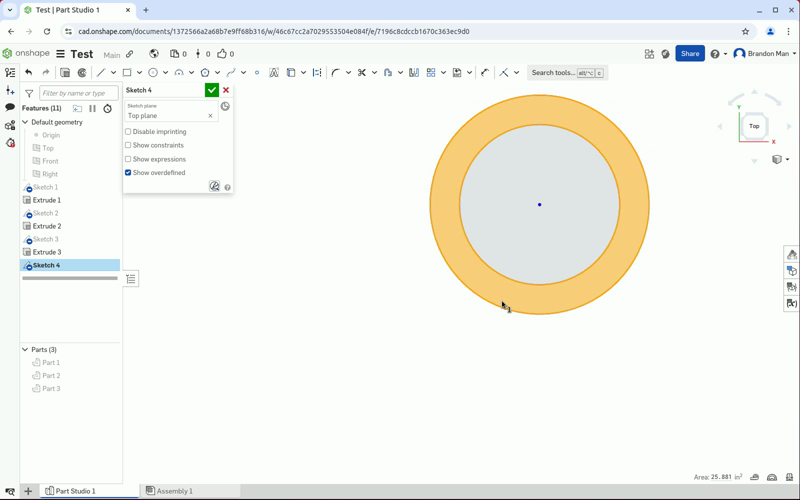
scroll(-6)
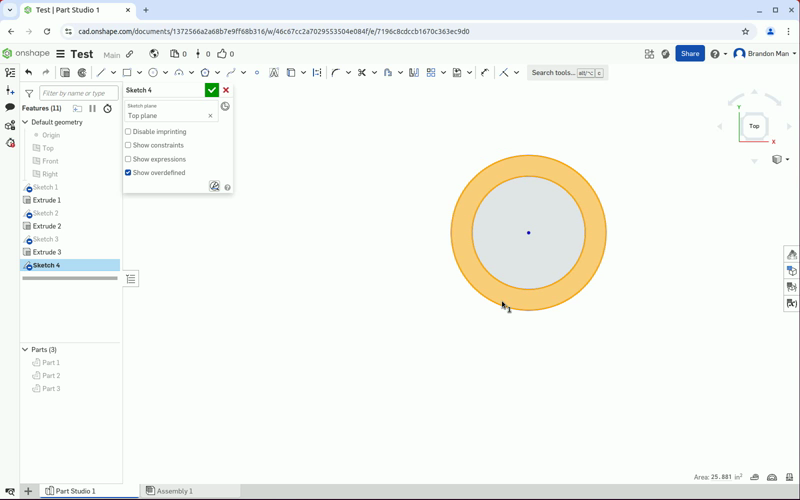
scroll(-6)
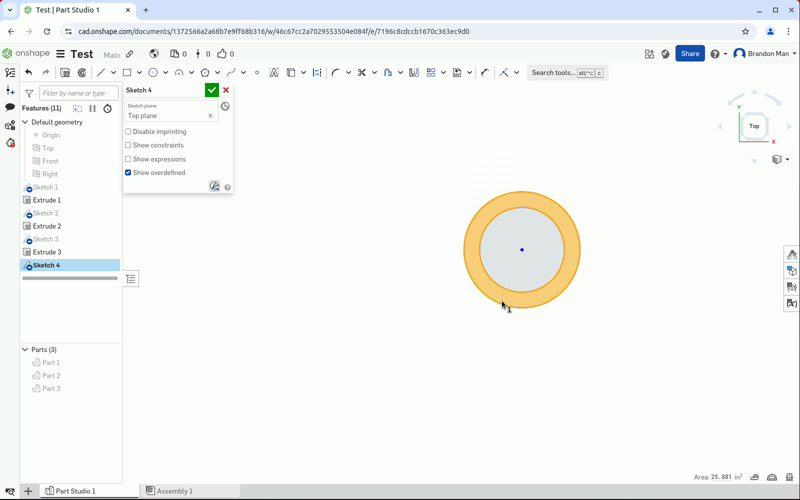
scroll(-6)
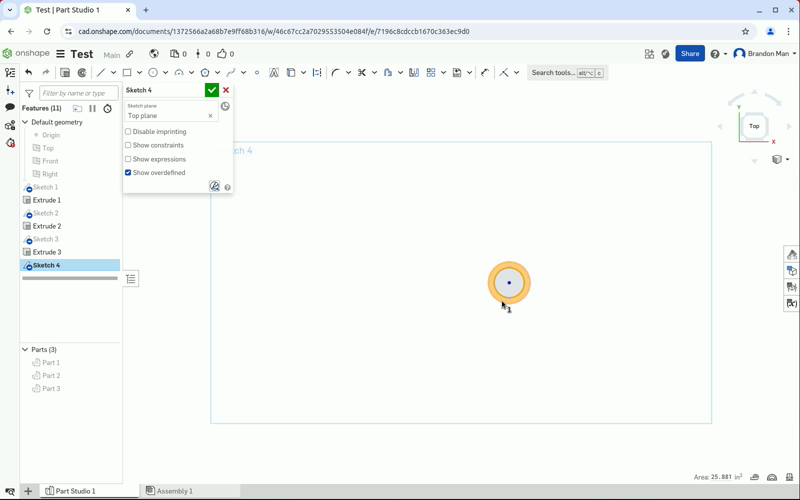
mouse_move(73, 352)
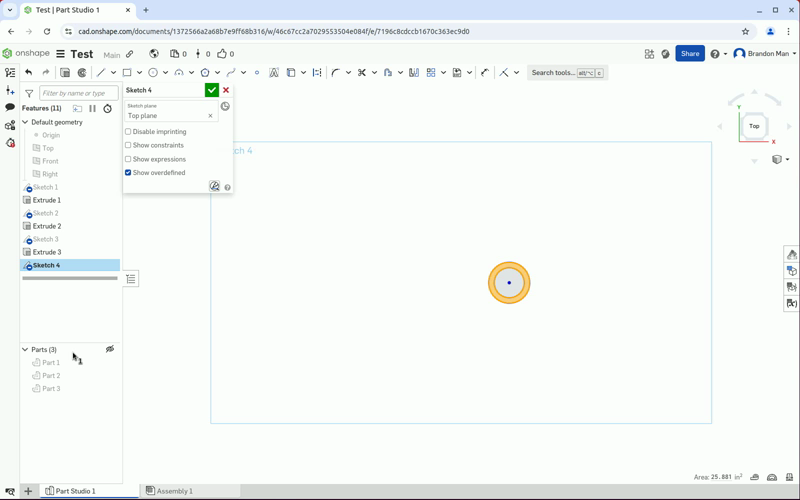
key(shift+y)
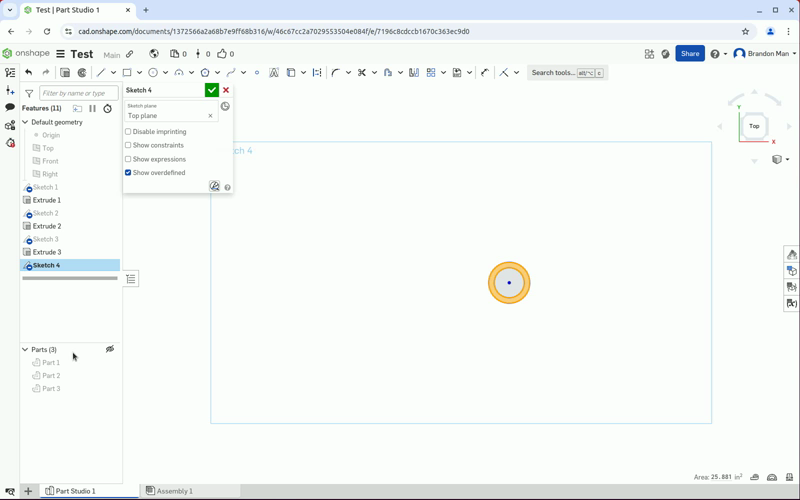
key(shift+e)
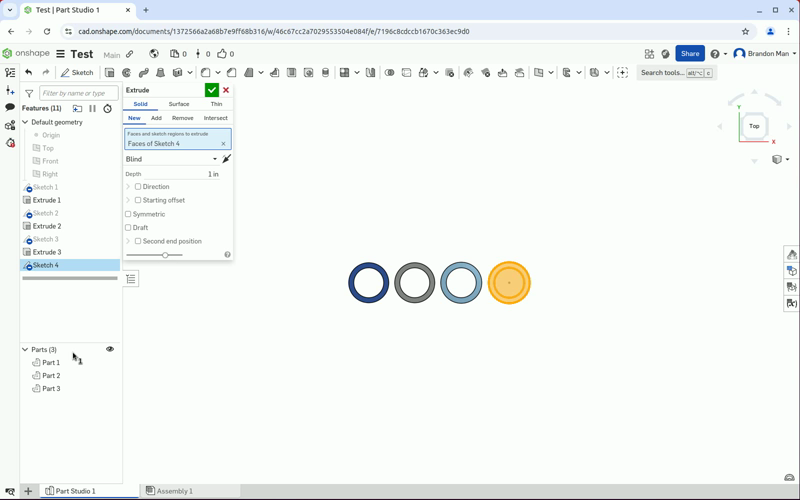
mouse_move(143, 106)
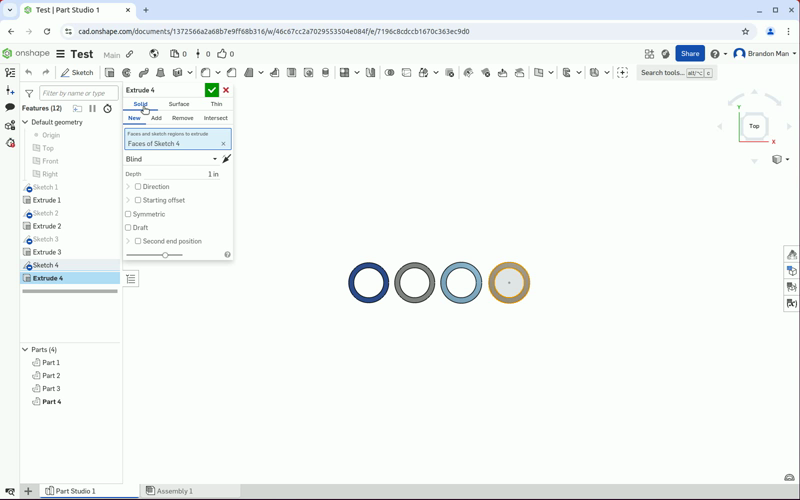
click(143, 106)
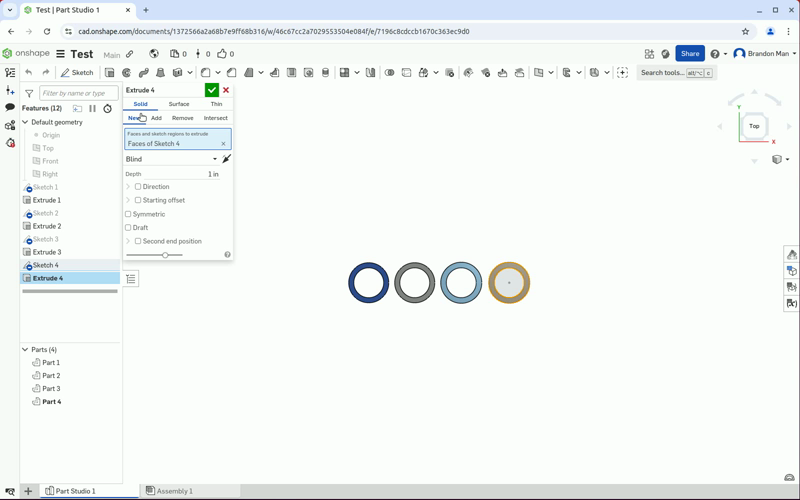
mouse_move(137, 120)
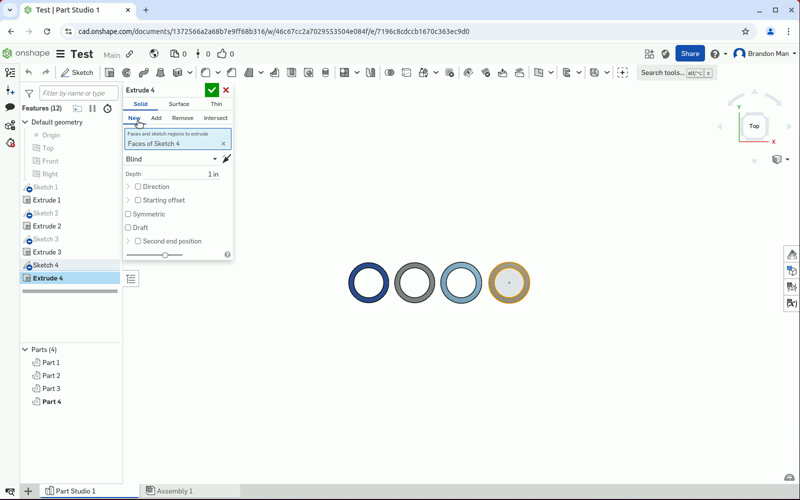
click(137, 120)
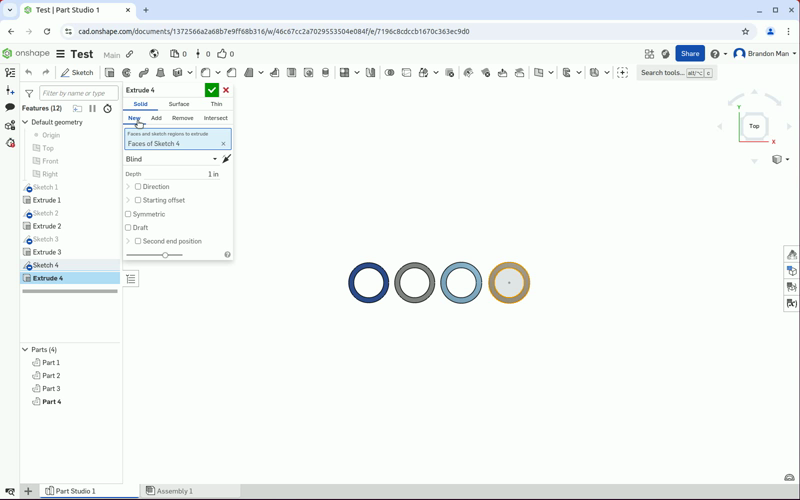
key(tab, 4)
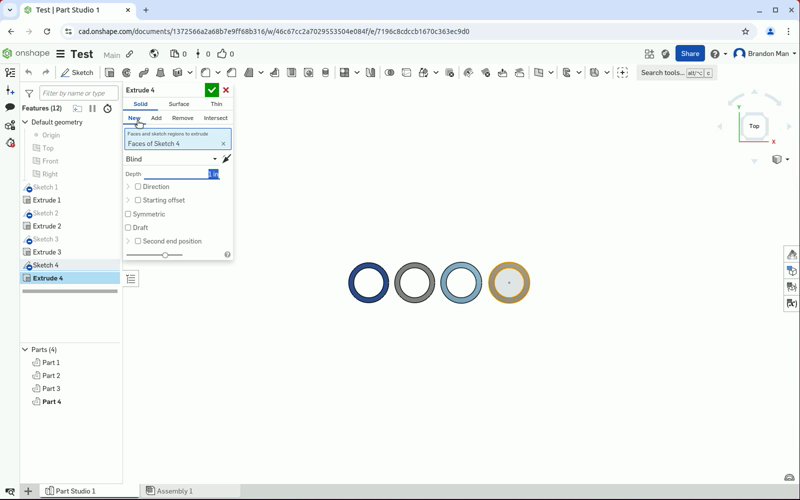
text(17.813)
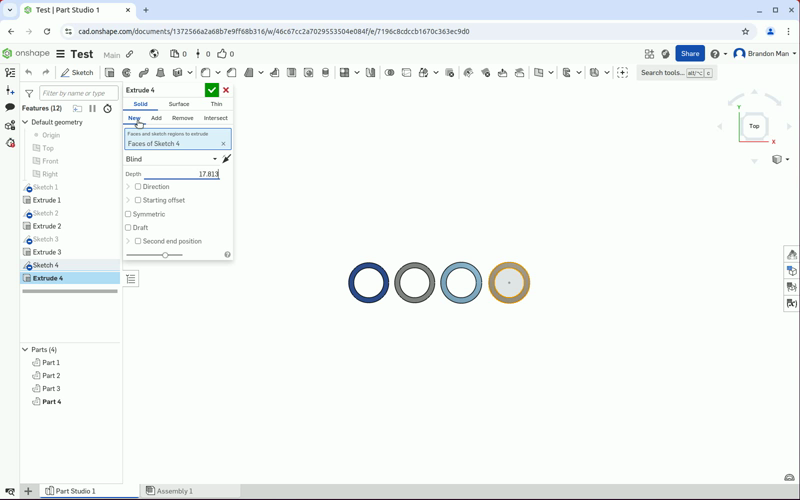
key(enter)
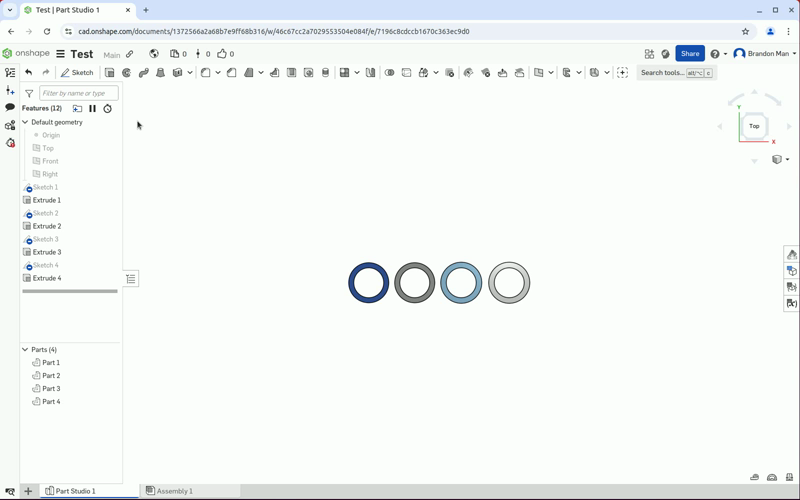
key(shift+h)
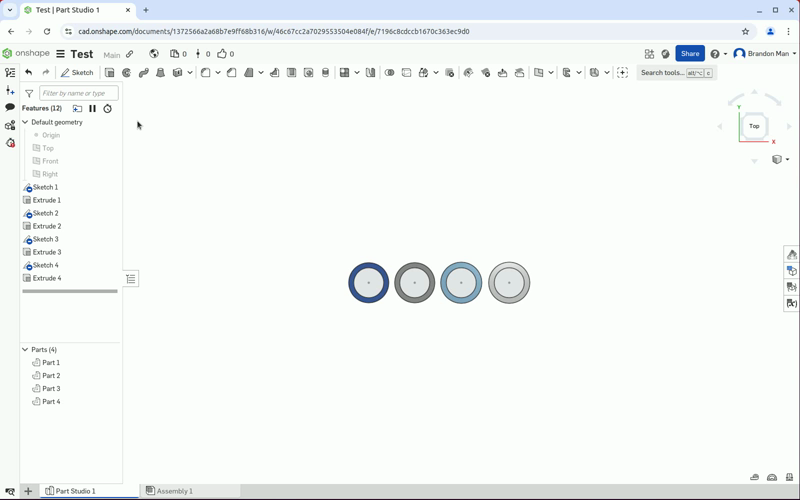
key(shift+h)
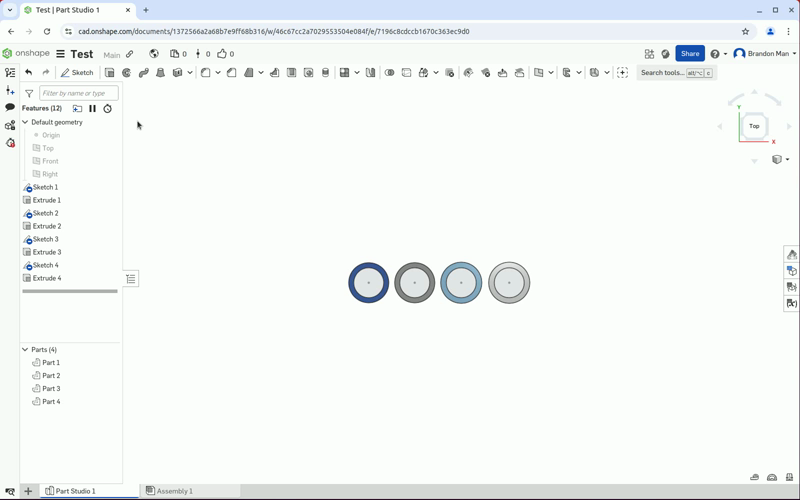
key(shift+7)
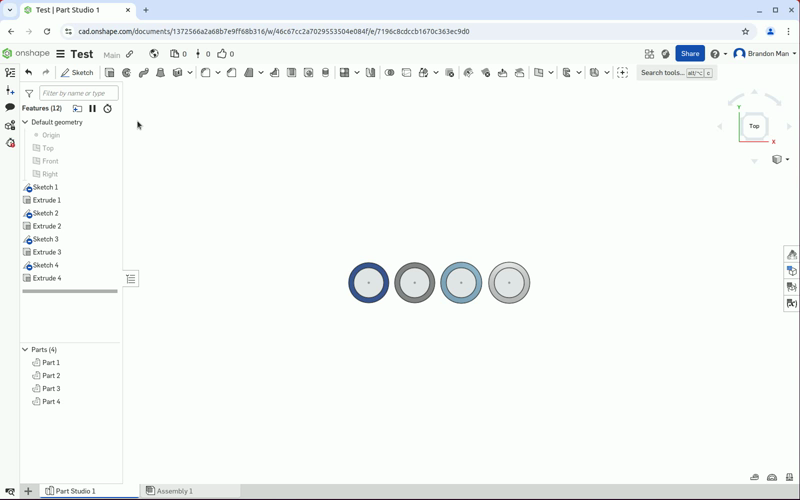
key(up, 3)
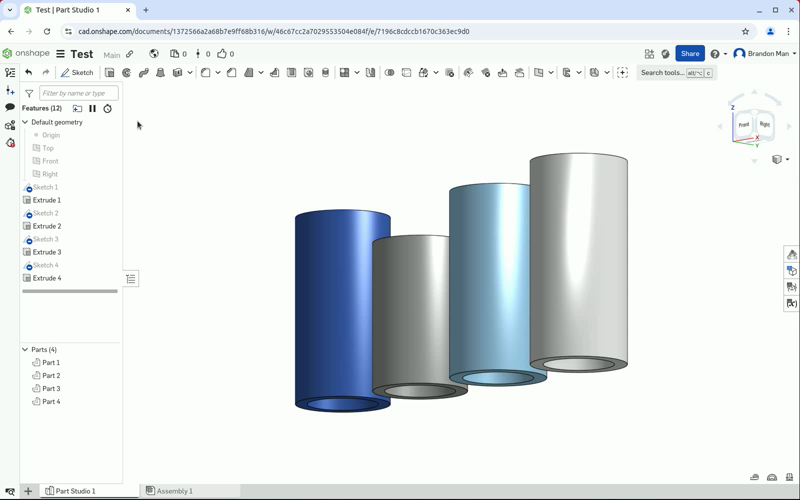
key(left, 3)
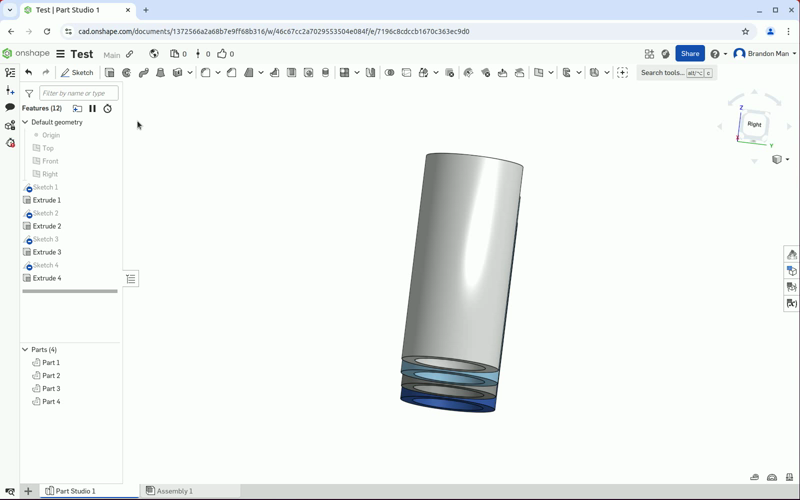
key(right, 3)
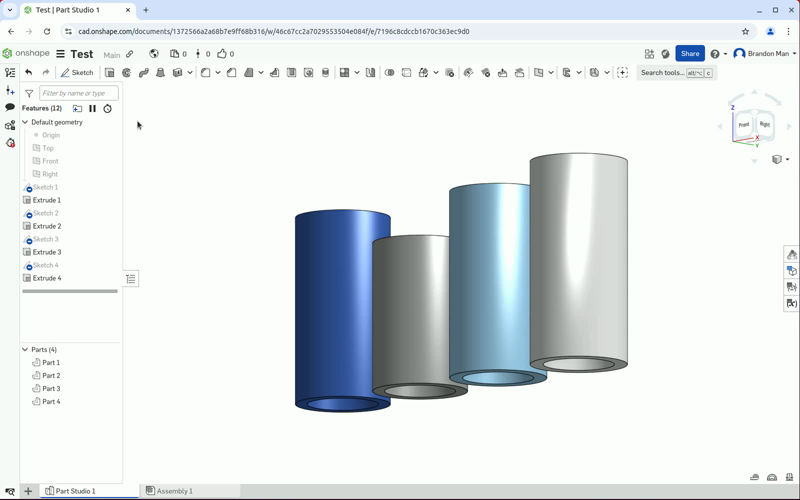
key(down, 3)
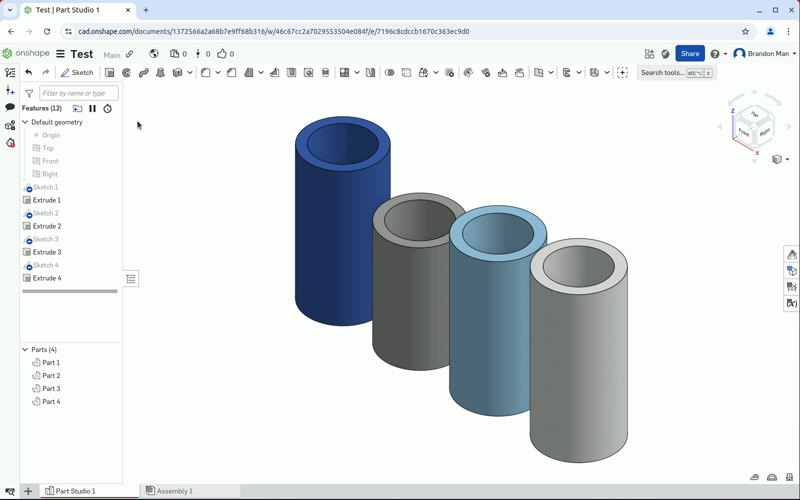
mouse_move(73, 189)
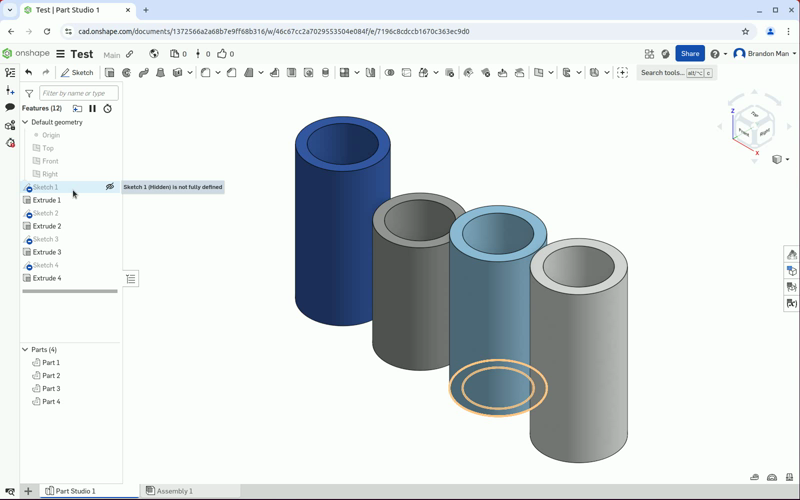
click(73, 189)